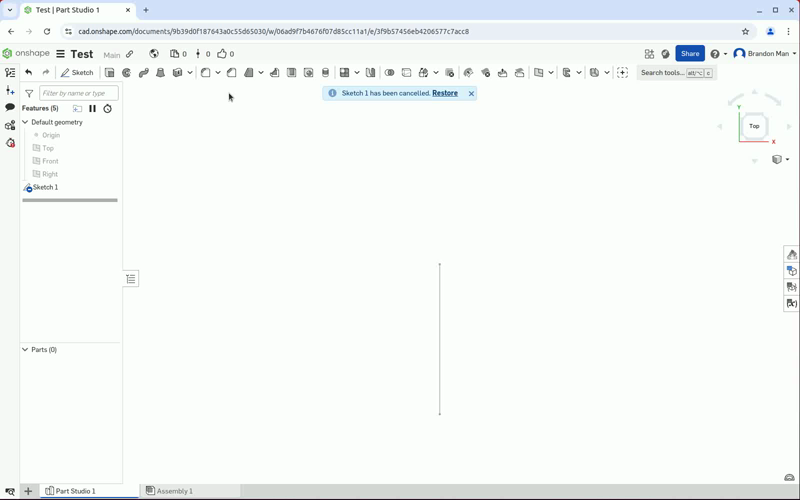
key(shift+h)
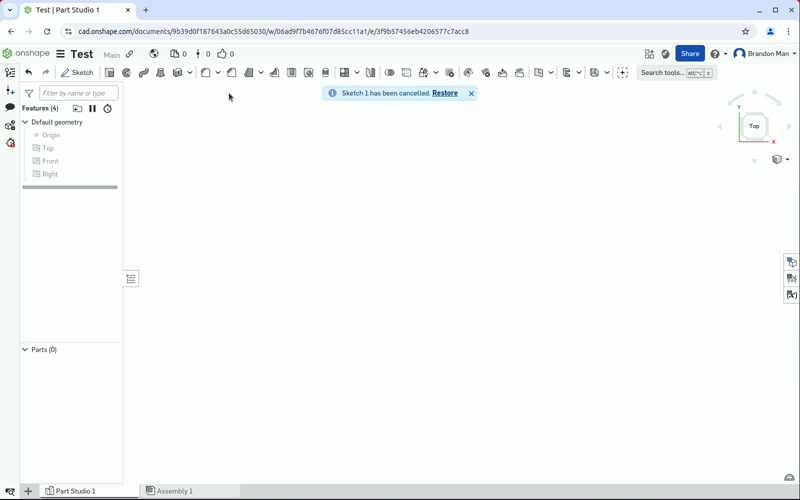
mouse_move(73, 352)
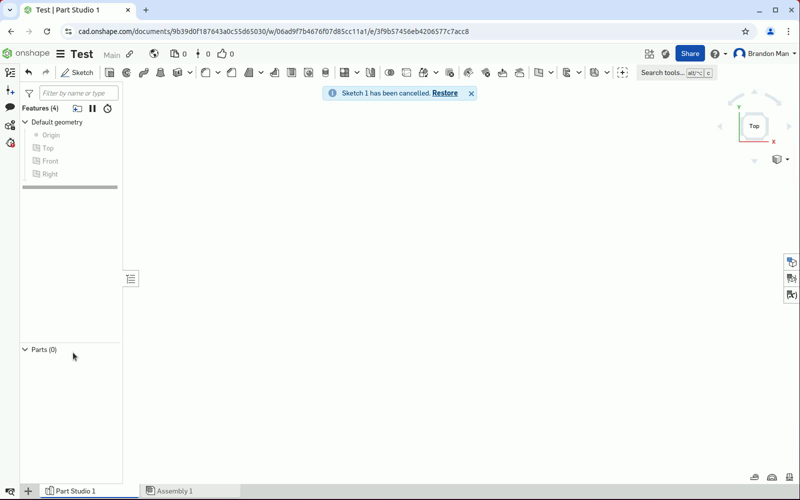
key(y)
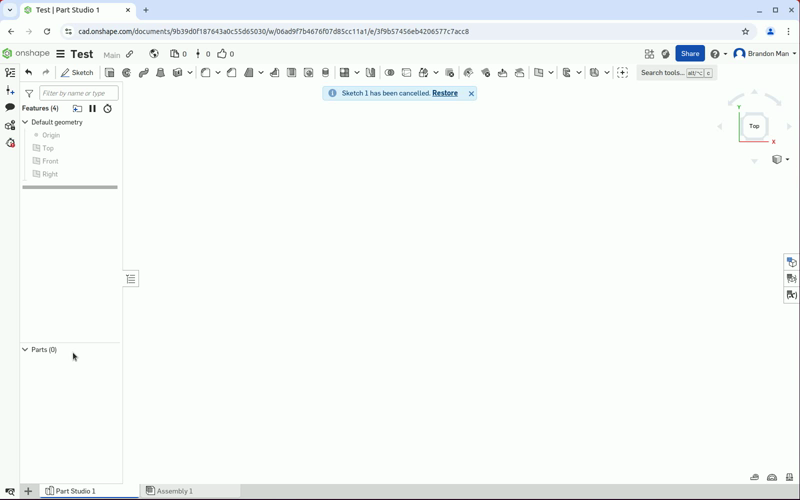
key(shift+p)
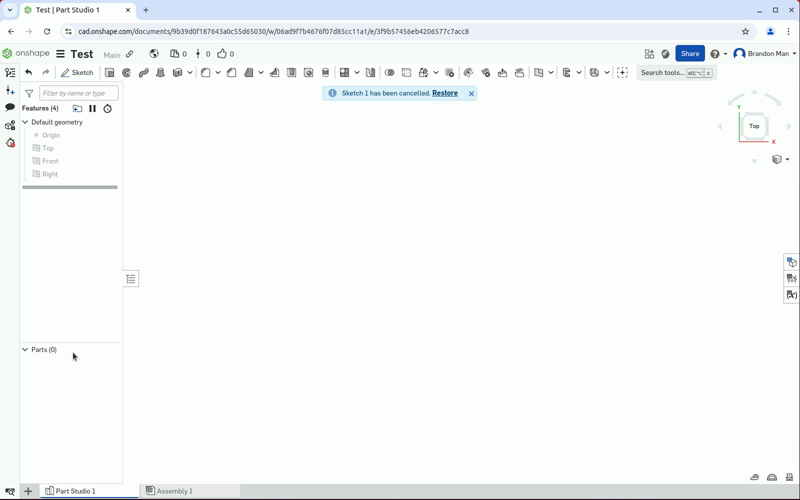
key(space)
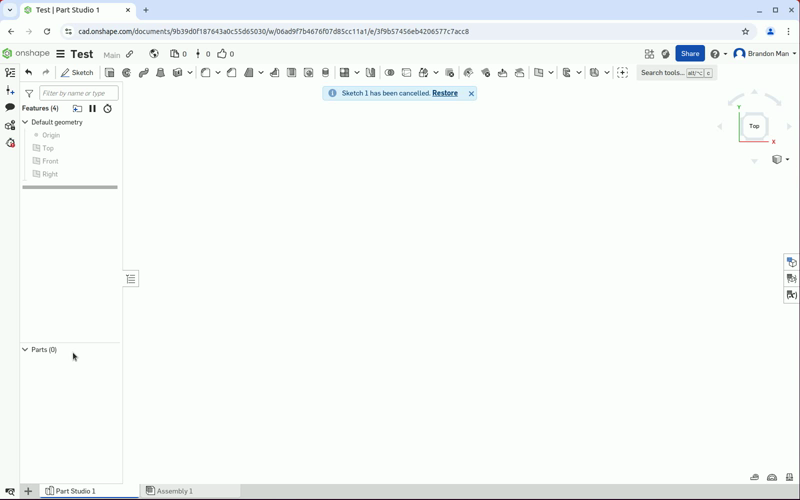
key_down(shift)
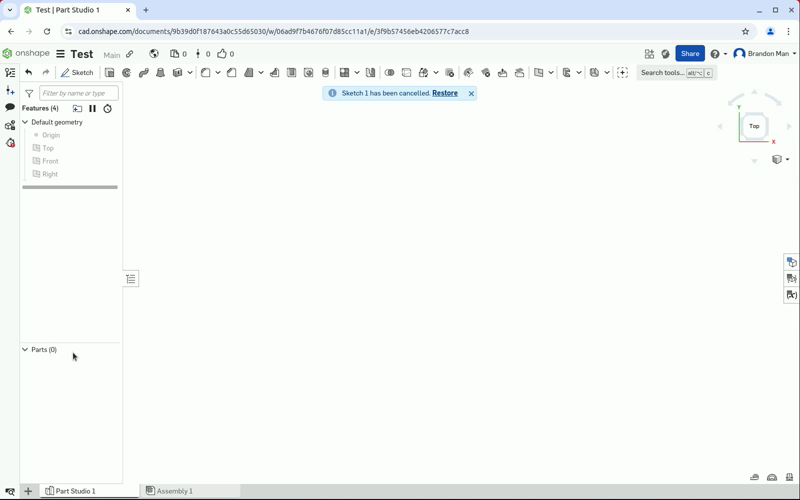
key(up)
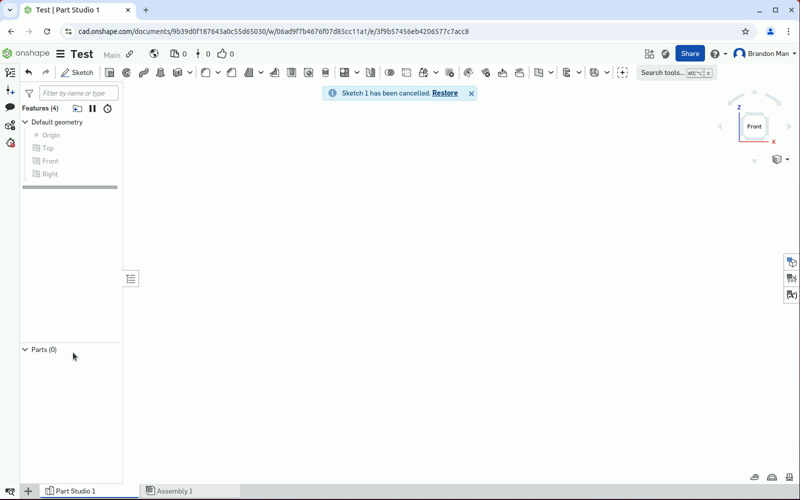
key_up(shift)
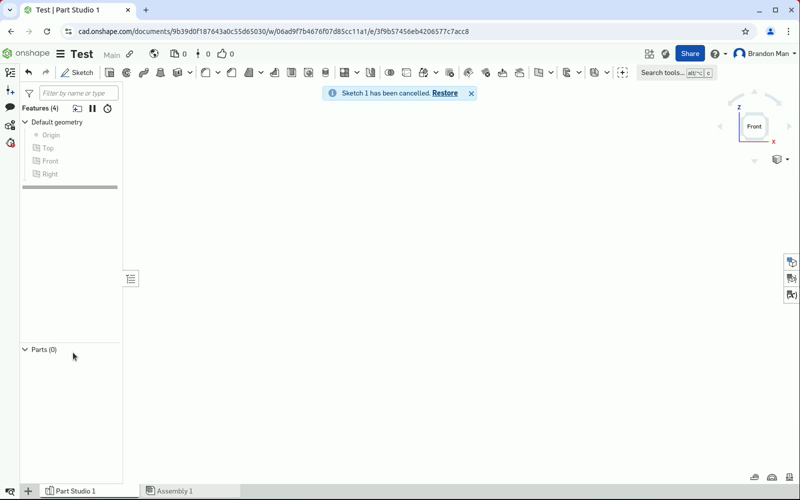
key(space)
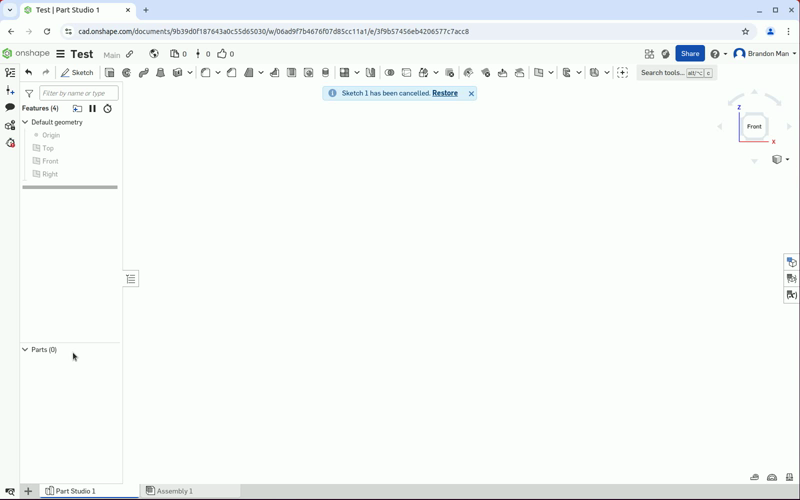
key_down(shift)
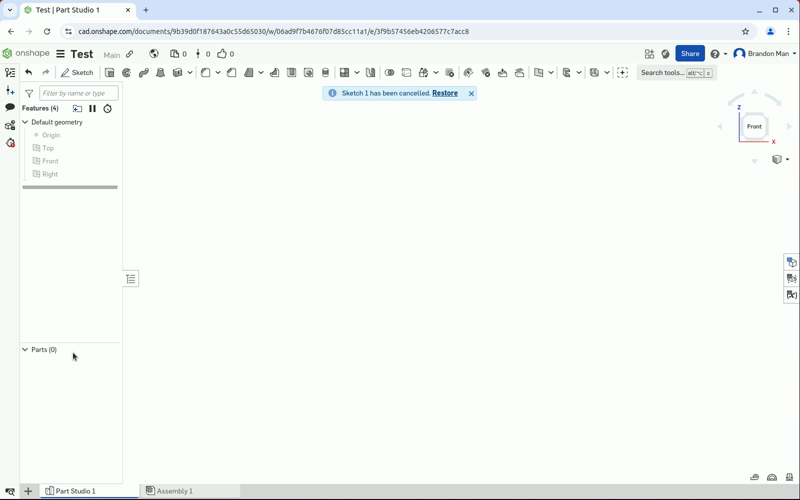
key(left)
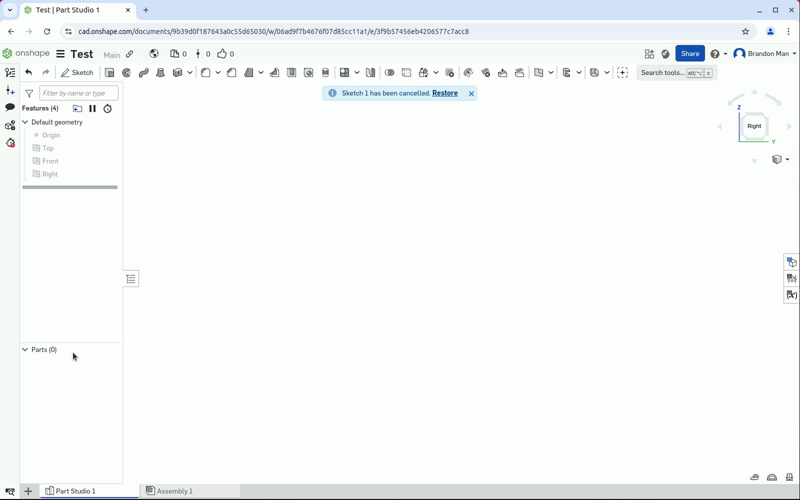
key_up(shift)
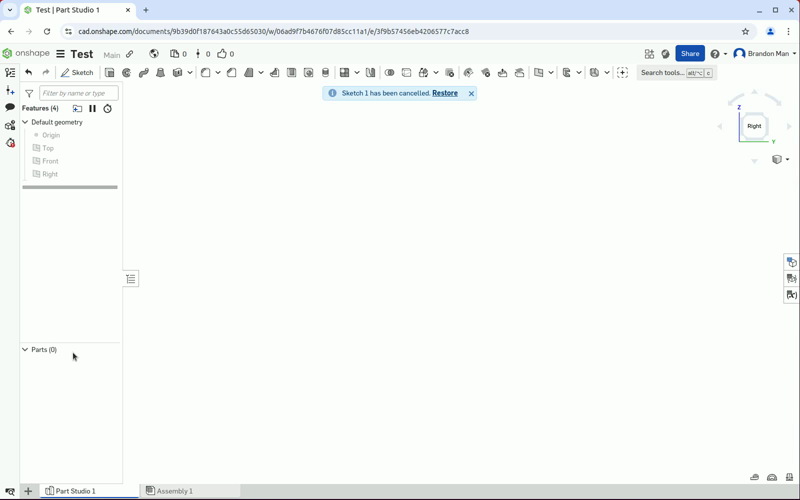
mouse_move(73, 352)
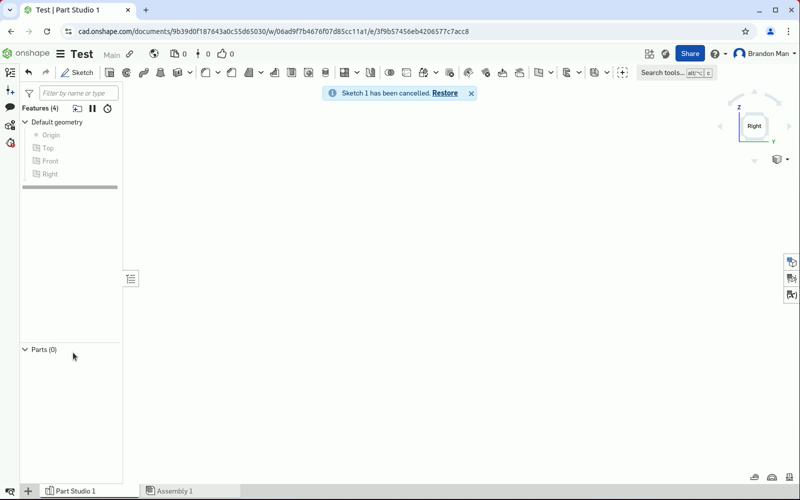
key(shift+y)
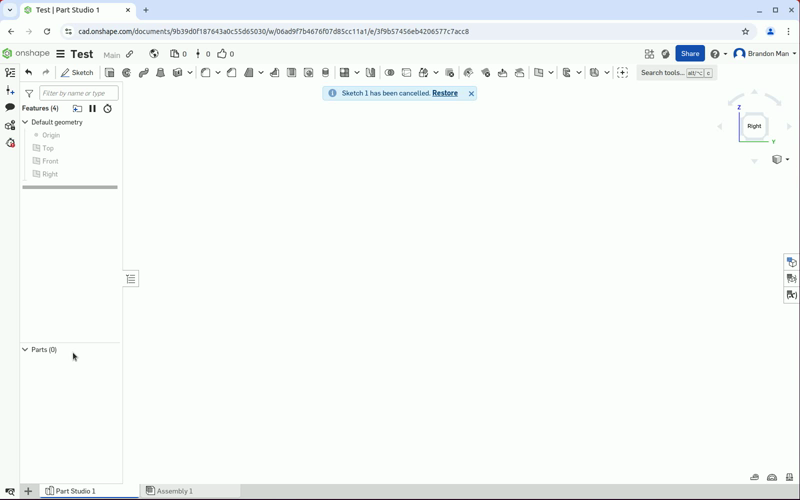
key(shift+s)
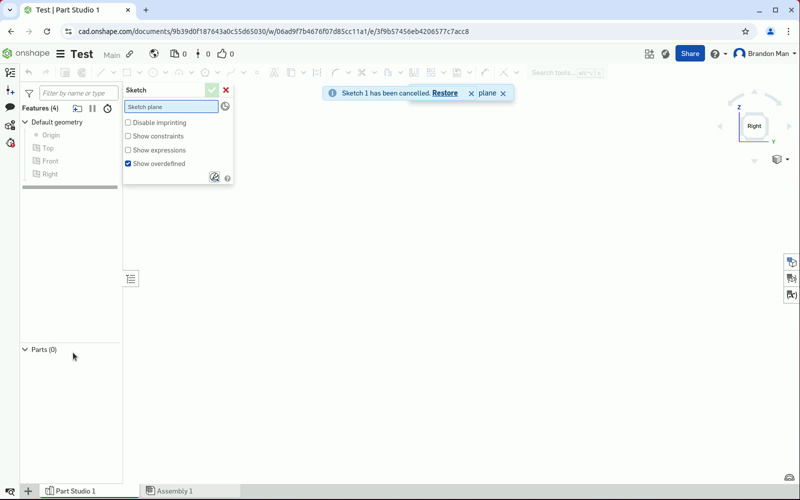
mouse_move(73, 176)
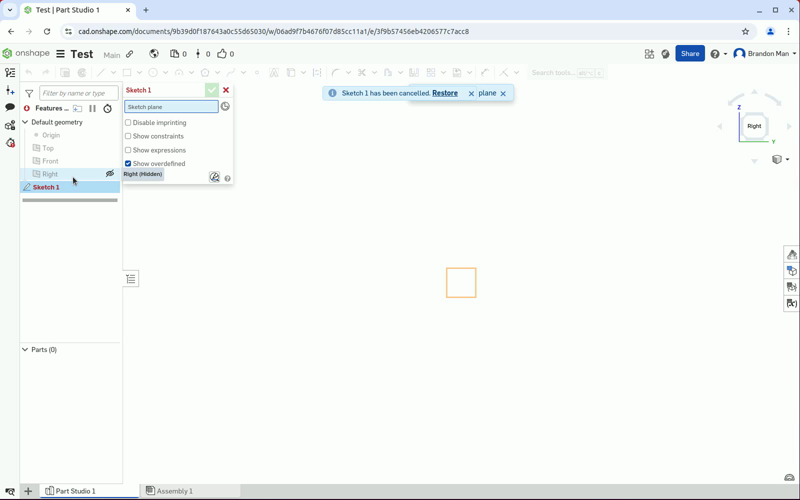
click(73, 176)
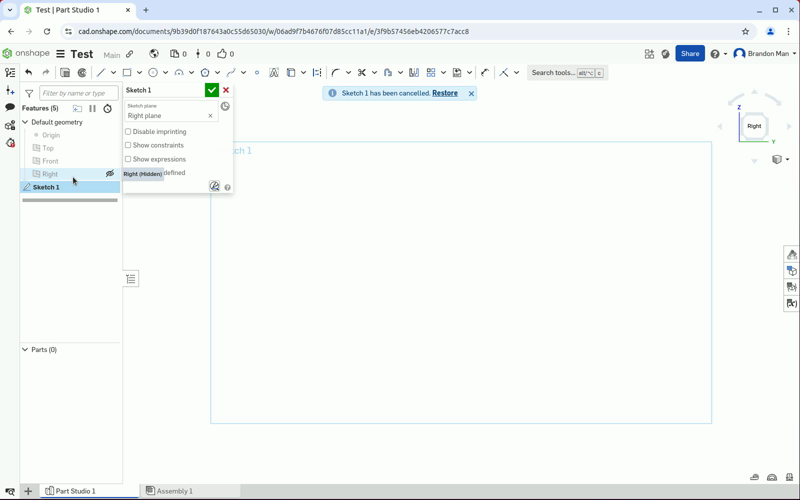
mouse_move(73, 352)
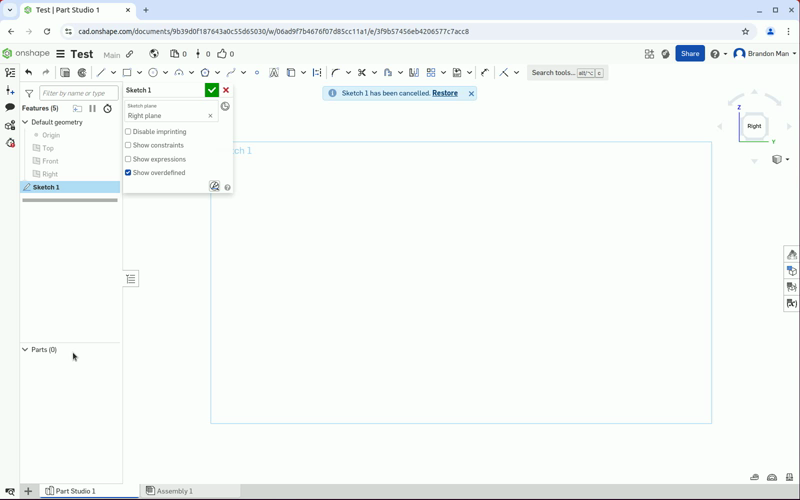
key(y)
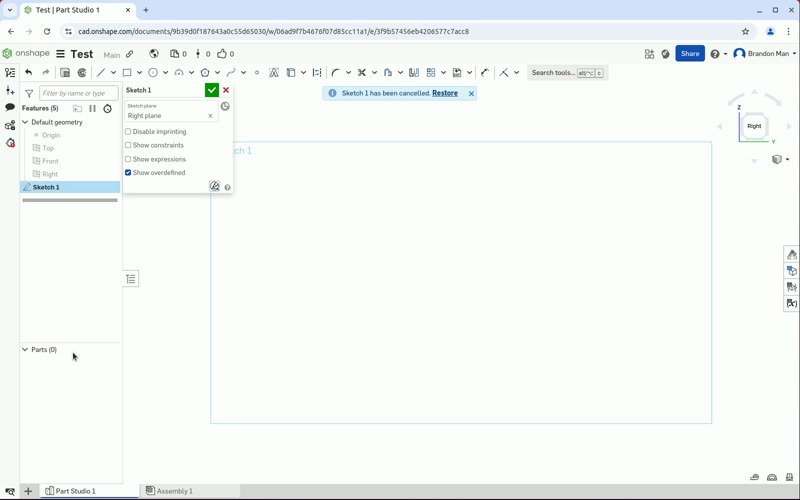
key(l)
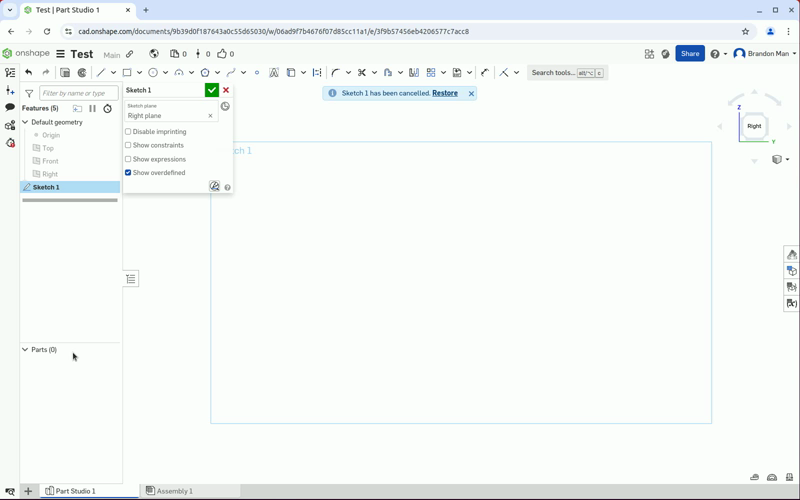
key_down(shift)
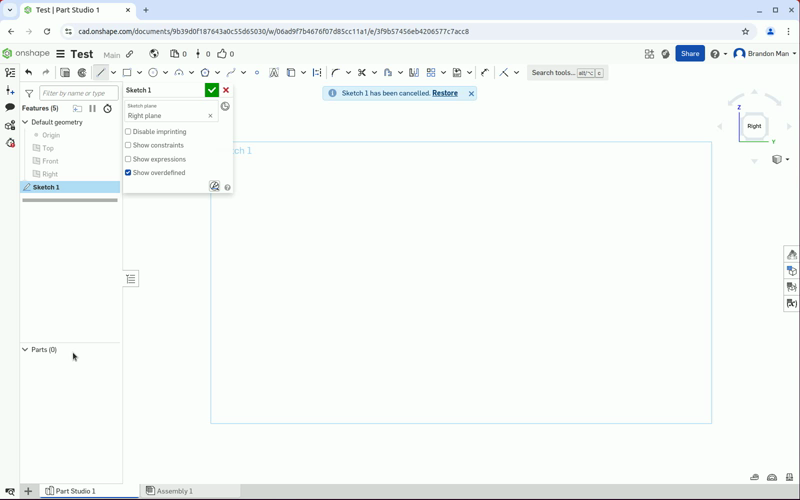
mouse_move(430, 200)
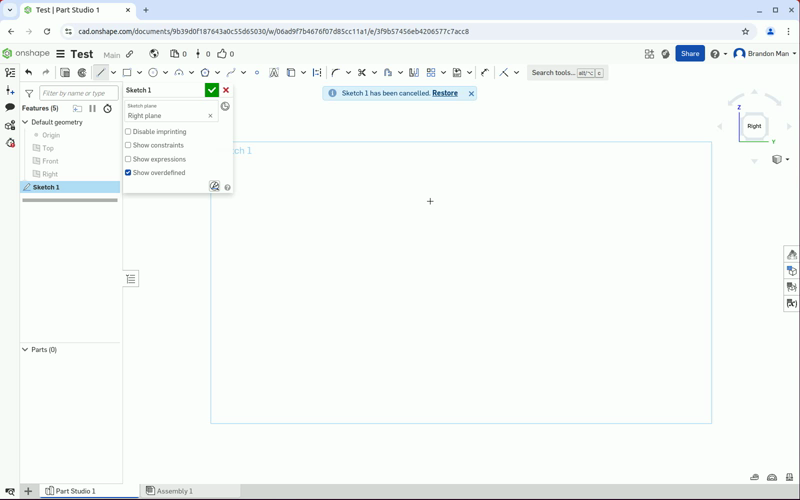
click(430, 200)
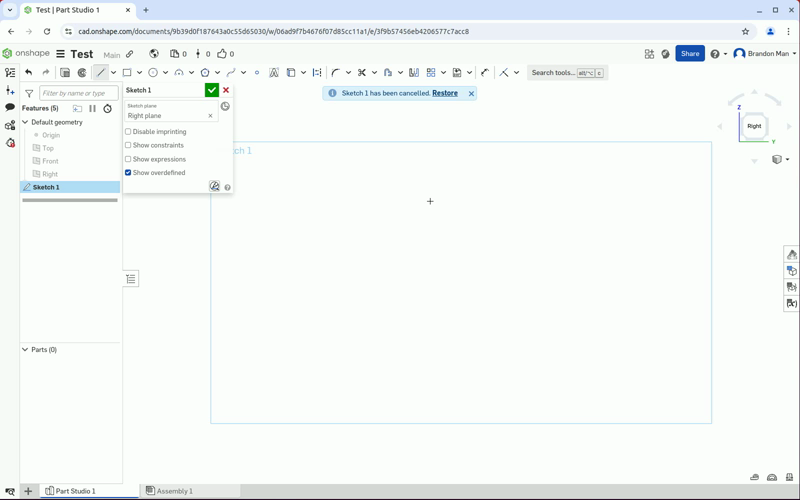
key_up(shift)
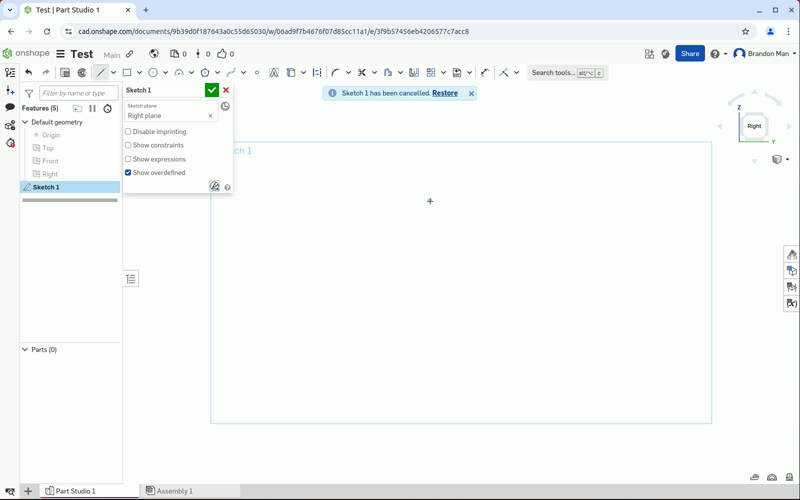
key_down(shift)
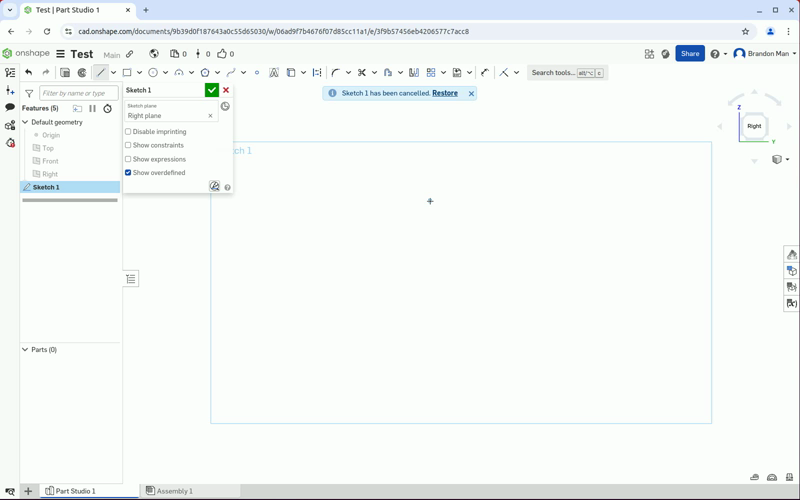
mouse_move(460, 200)
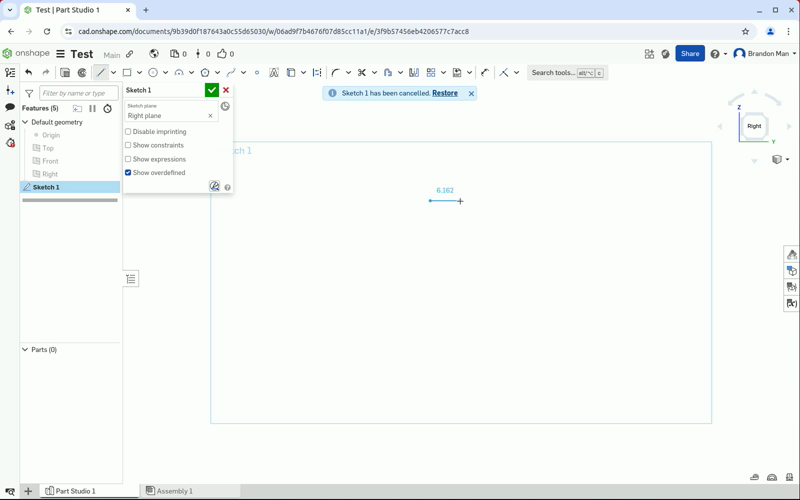
mouse_move(451, 200)
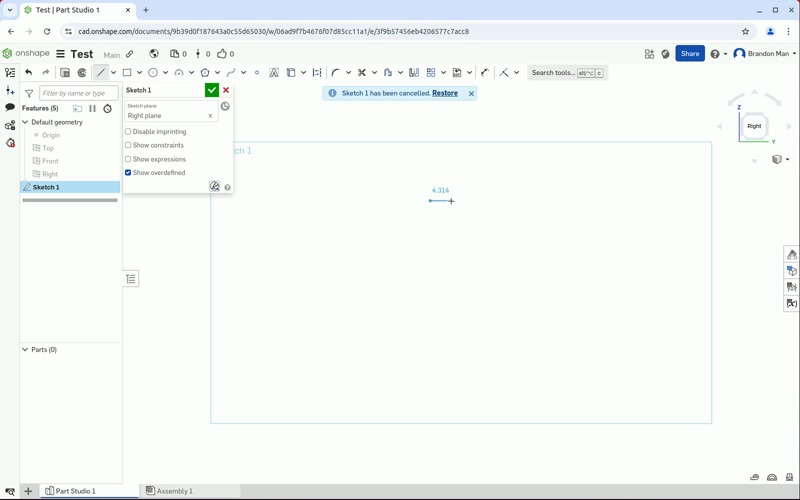
click(451, 200)
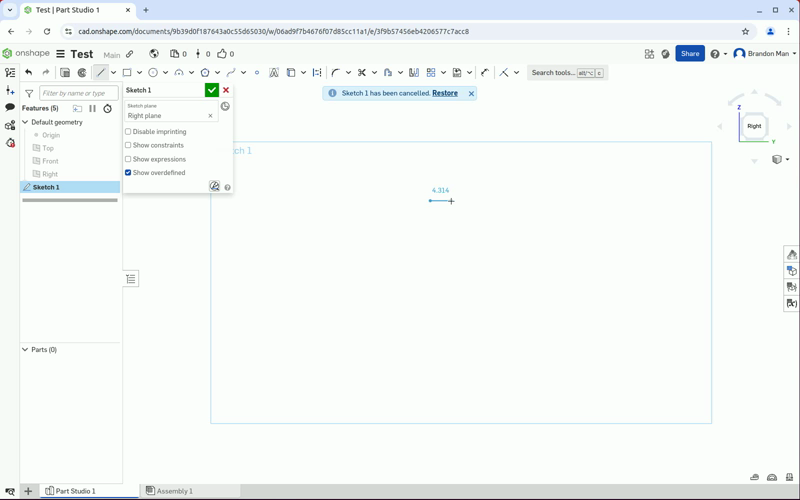
key_up(shift)
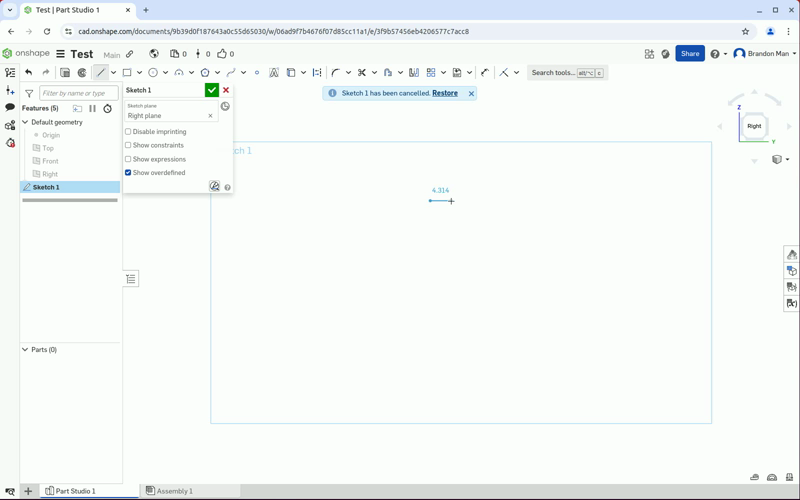
key(esc)
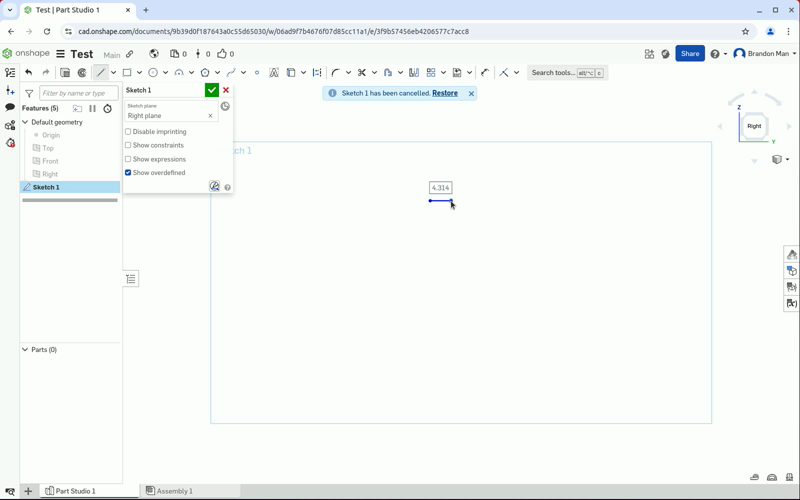
key(a)
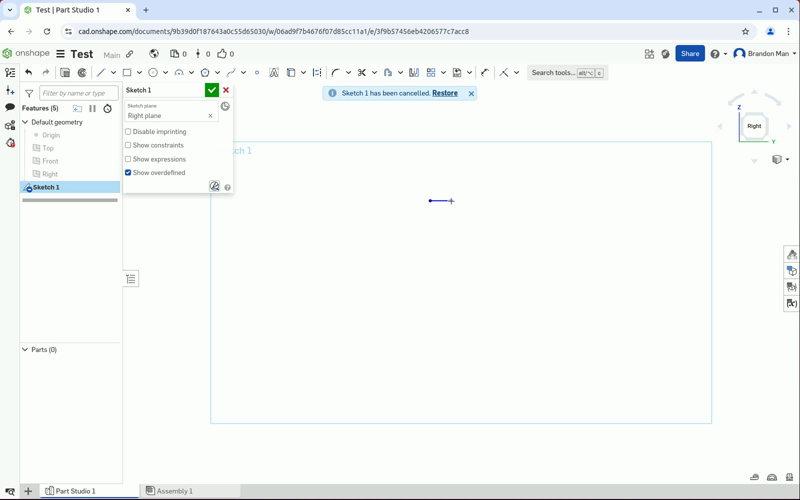
mouse_move(451, 200)
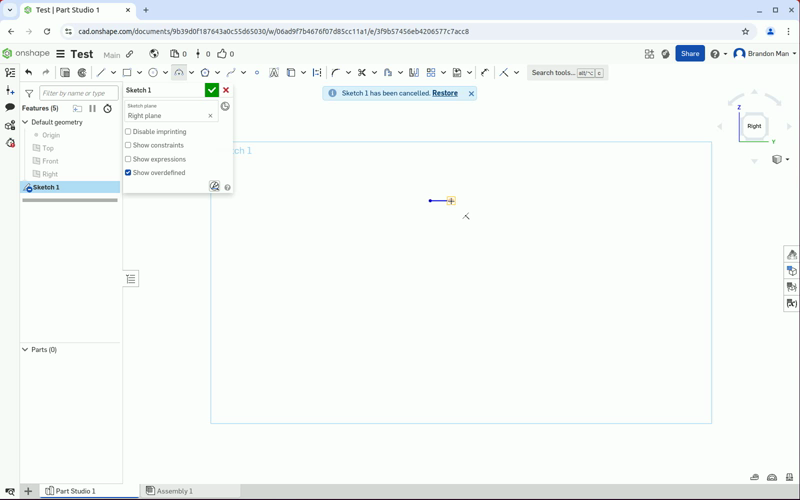
click(451, 200)
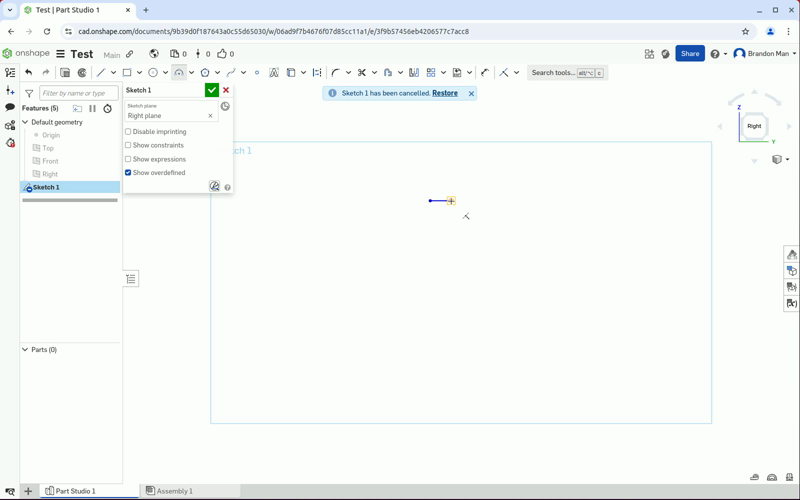
key_down(shift)
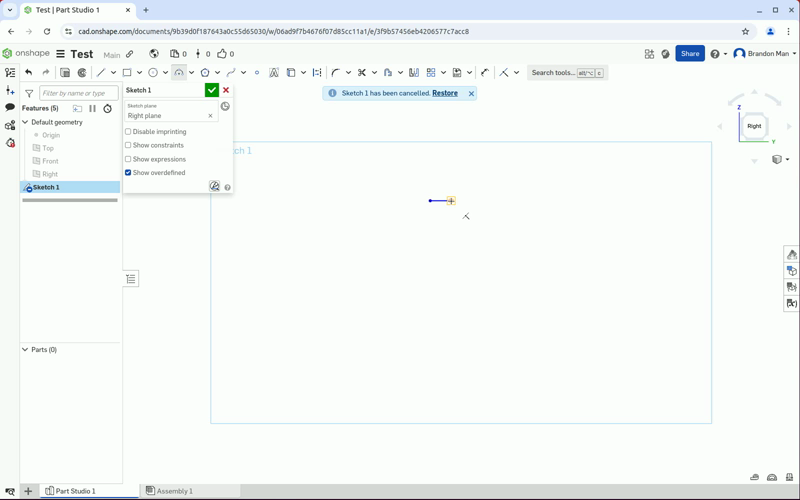
mouse_move(470, 200)
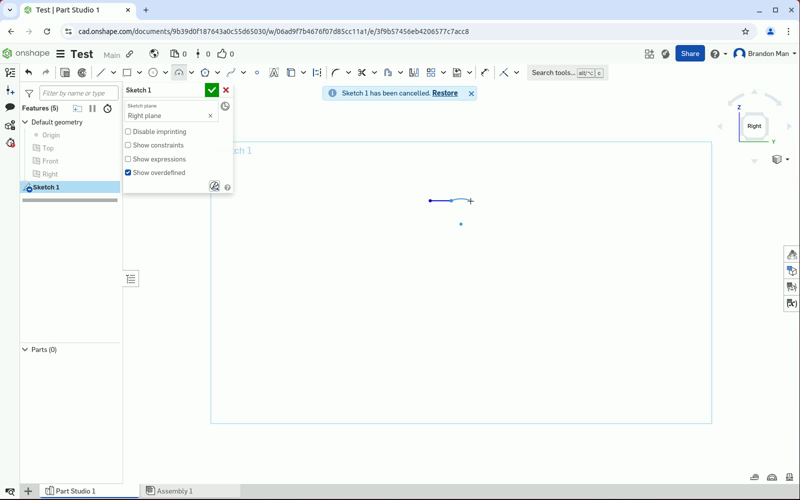
click(470, 200)
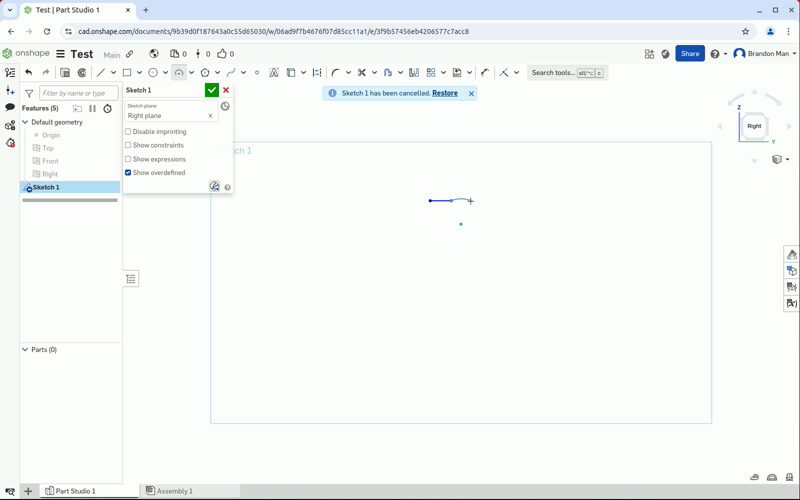
mouse_move(461, 190)
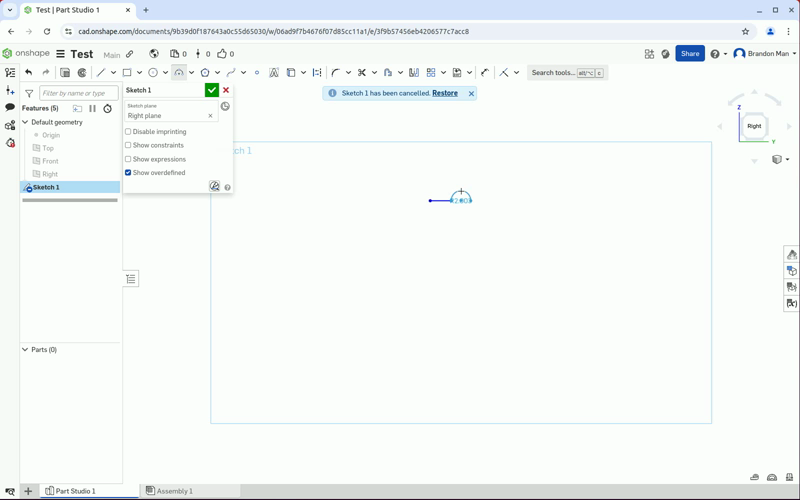
click(461, 190)
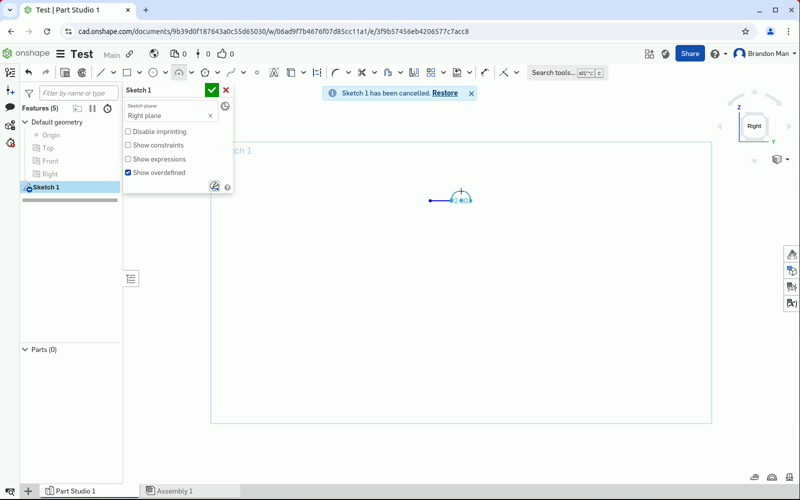
key_up(shift)
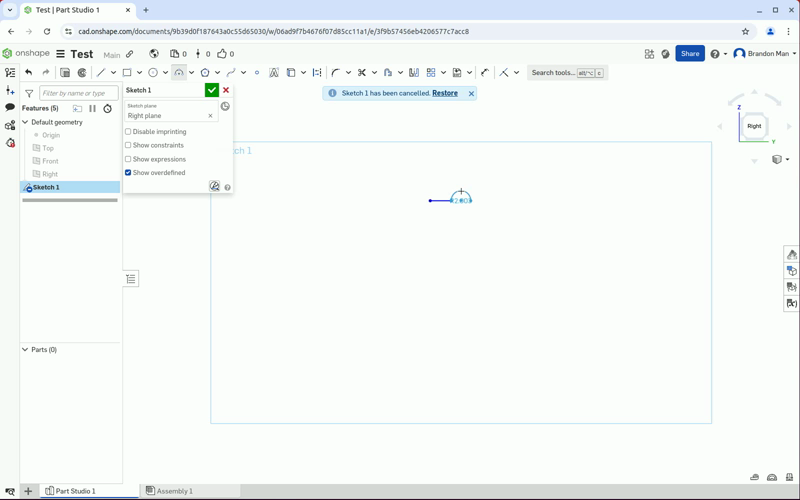
key(esc)
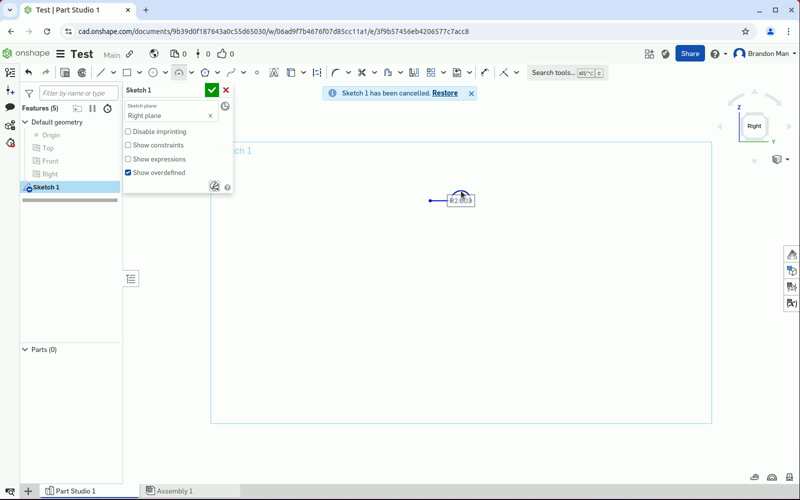
key(l)
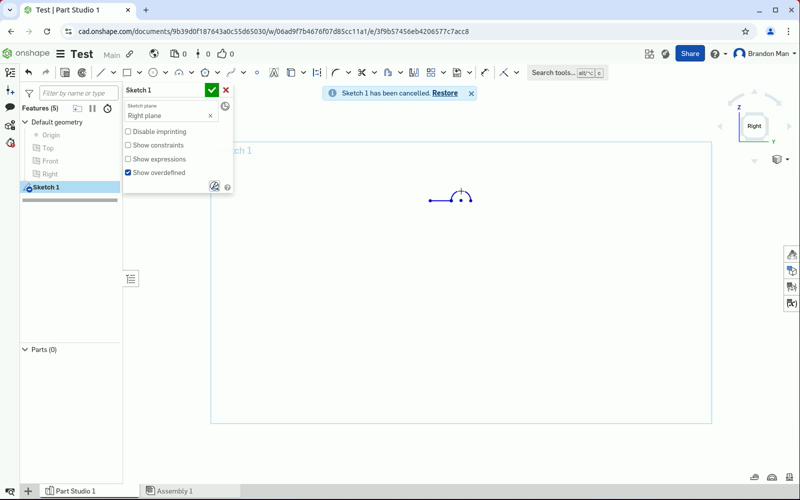
mouse_move(470, 200)
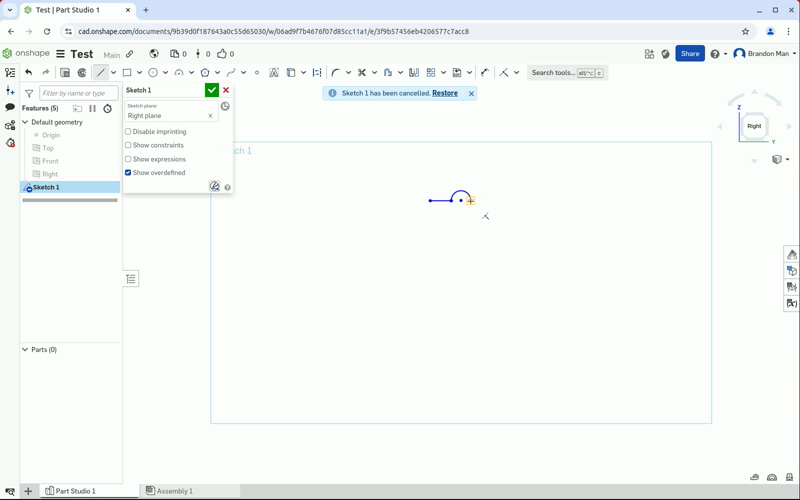
click(470, 200)
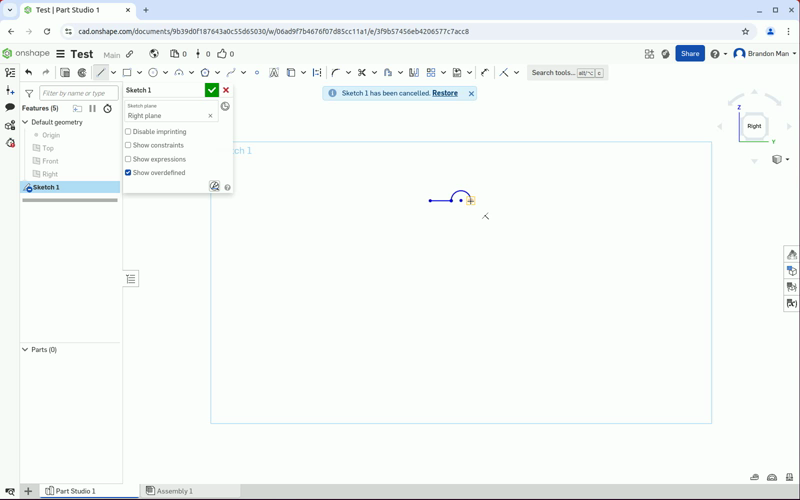
key_down(shift)
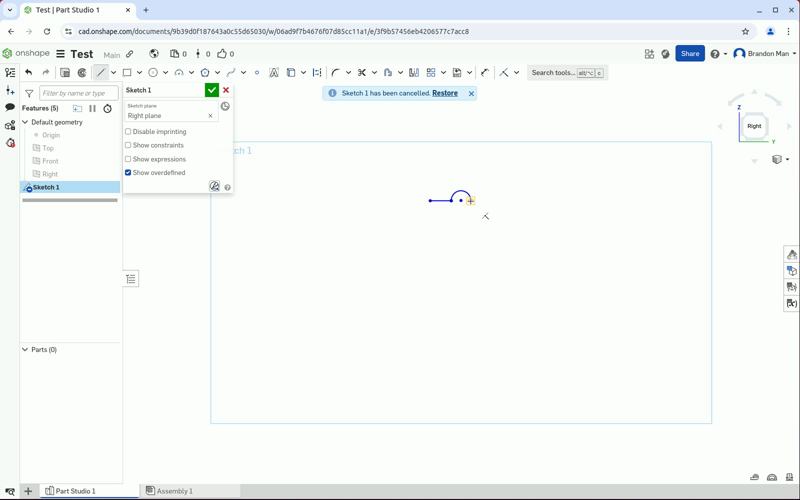
mouse_move(501, 200)
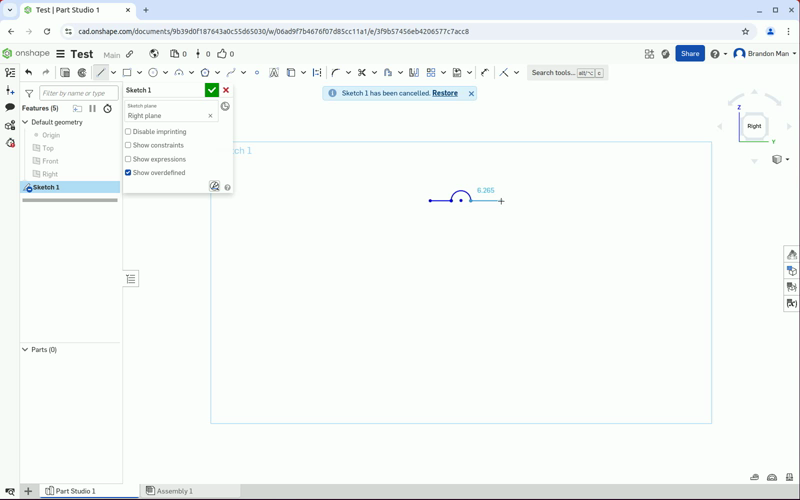
mouse_move(491, 200)
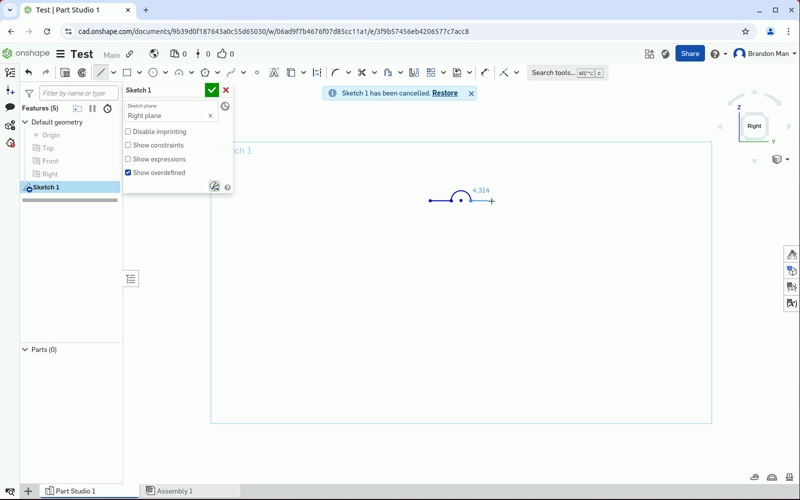
click(491, 200)
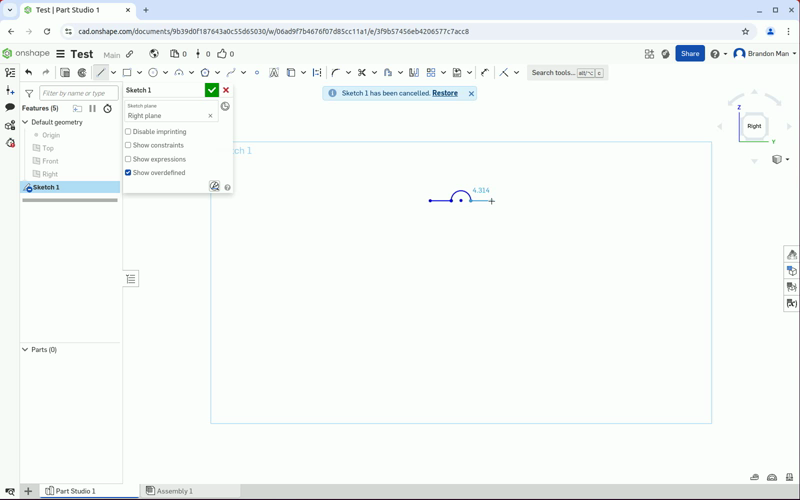
key_up(shift)
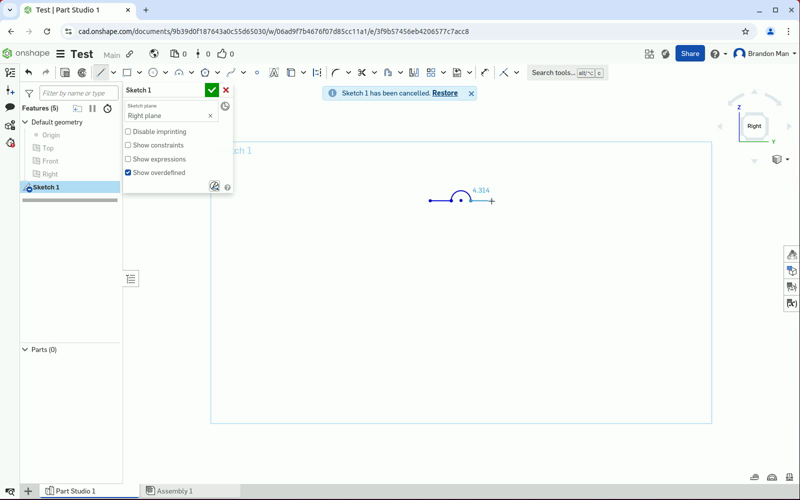
key(esc)
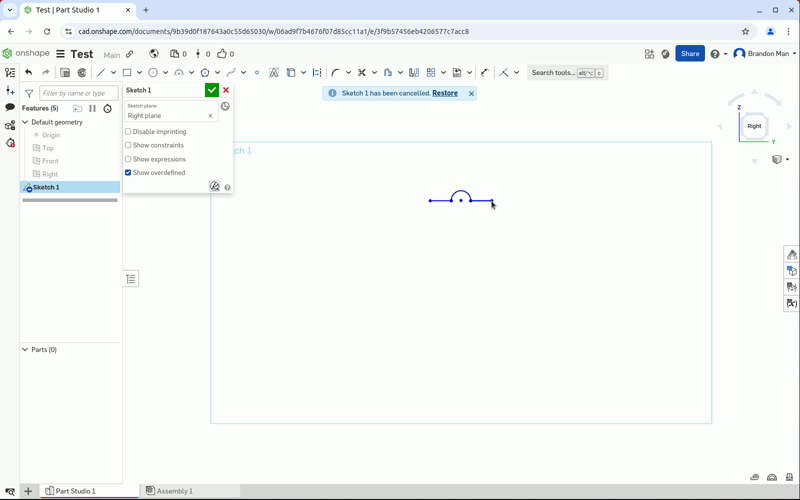
key(a)
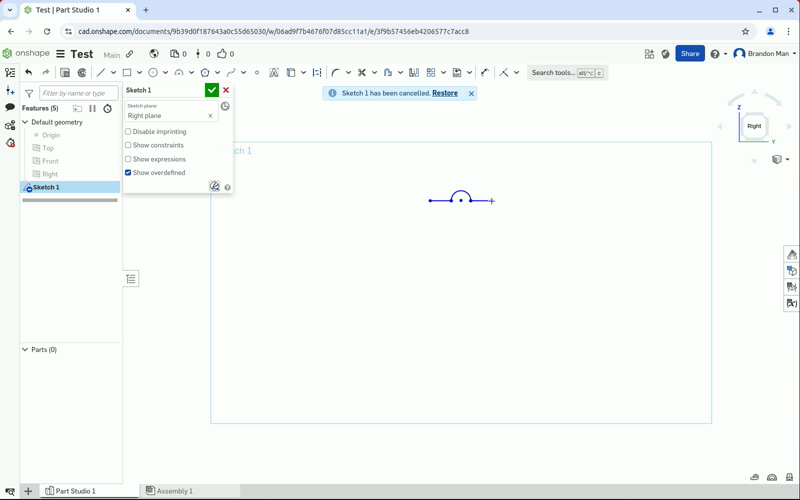
mouse_move(491, 200)
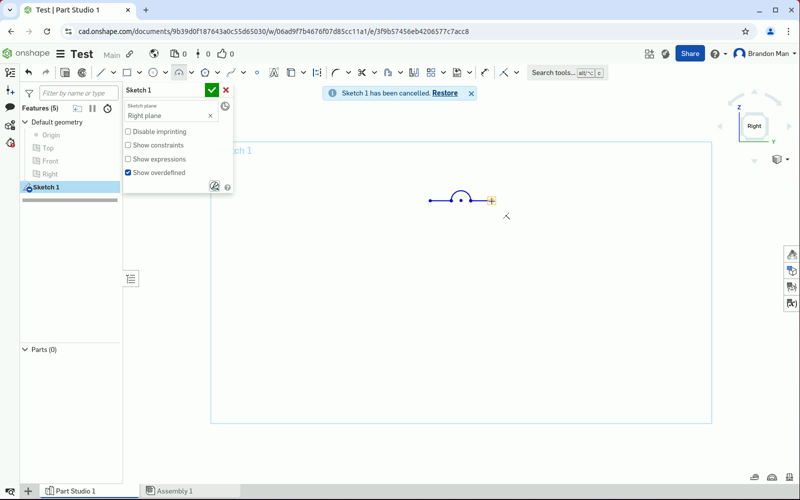
click(491, 200)
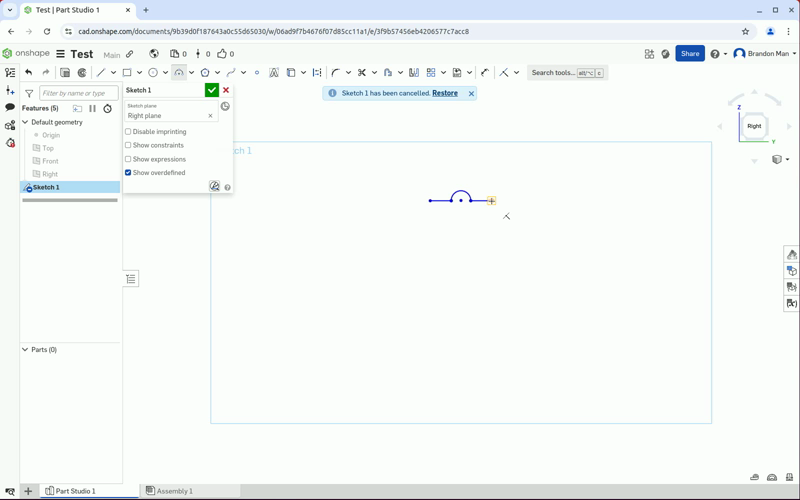
mouse_move(430, 200)
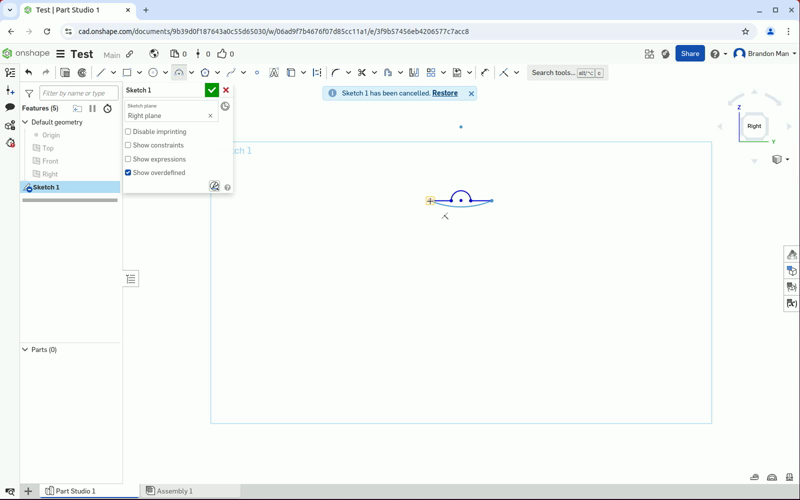
click(430, 200)
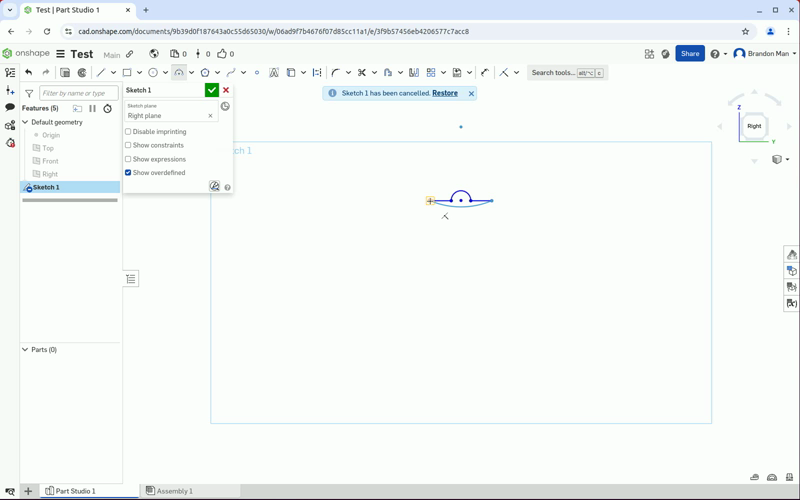
key_down(shift)
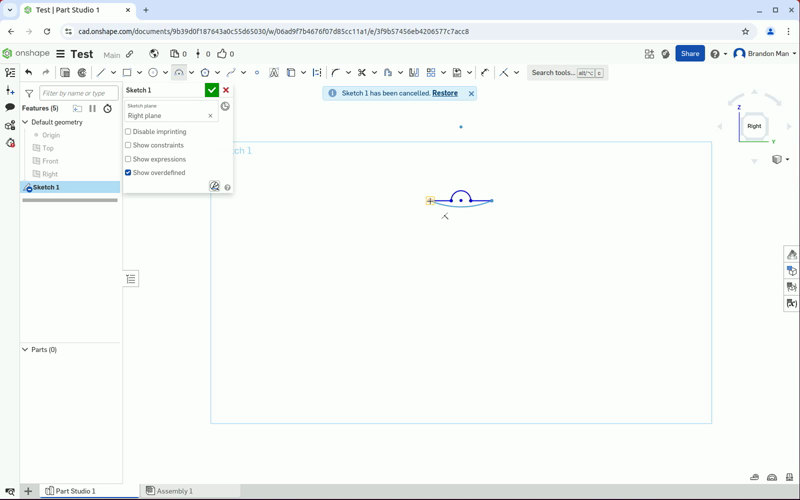
mouse_move(461, 170)
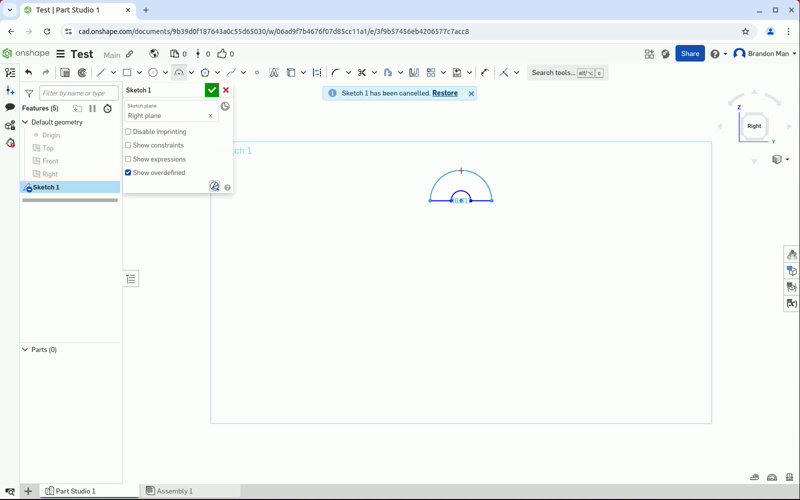
click(461, 170)
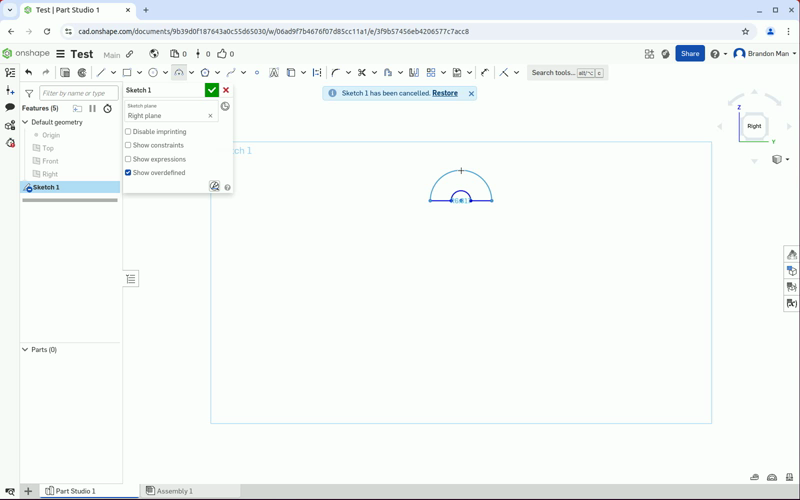
key_up(shift)
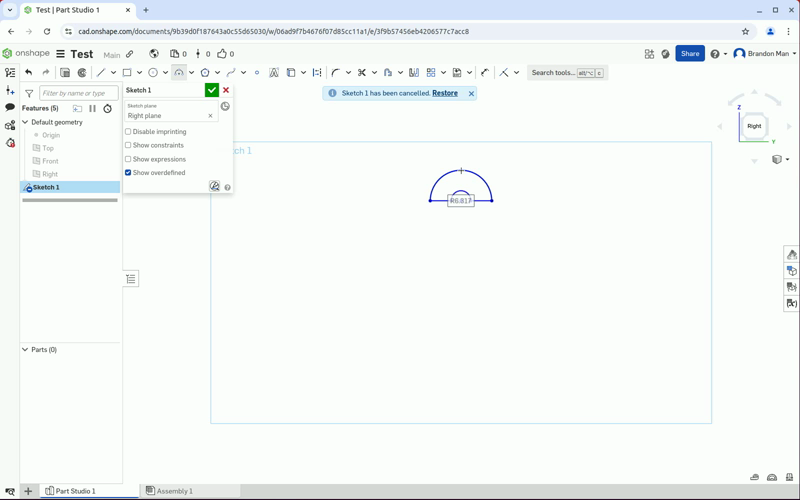
key(esc)
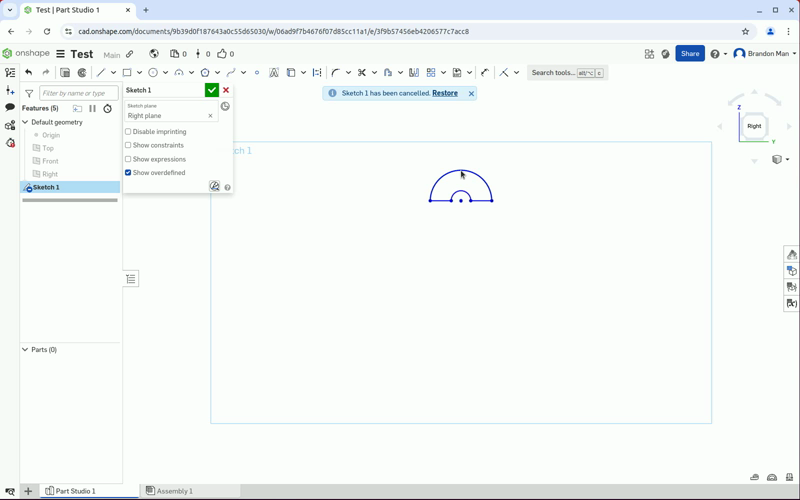
mouse_move(461, 172)
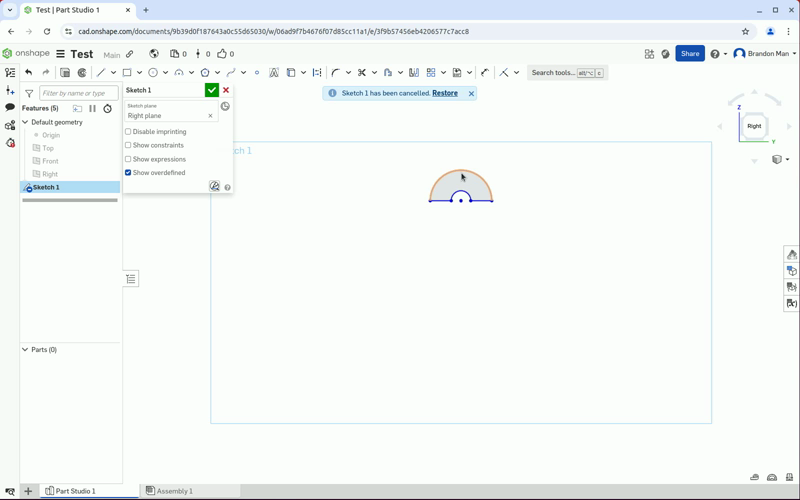
scroll(6)
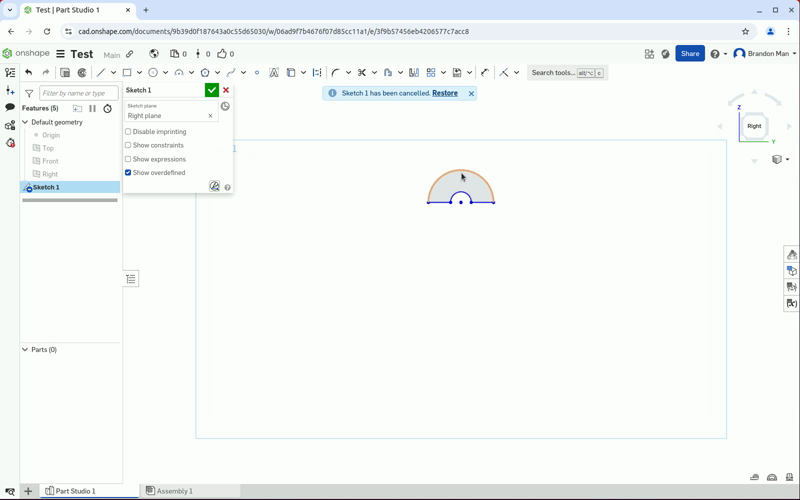
scroll(6)
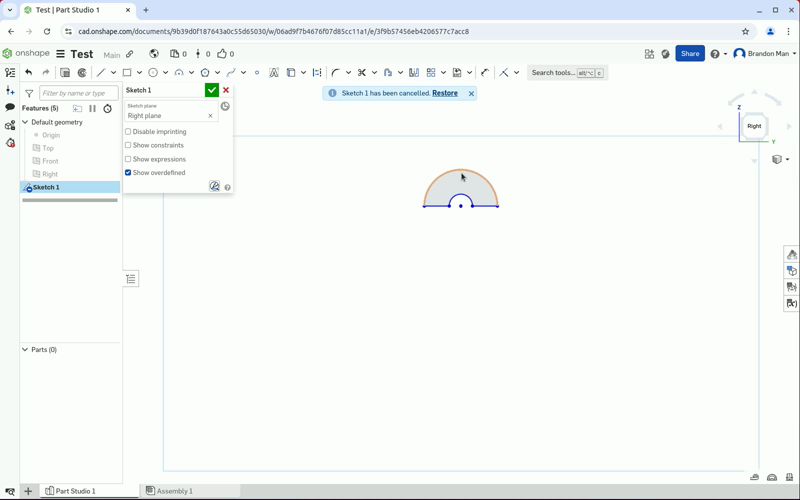
scroll(6)
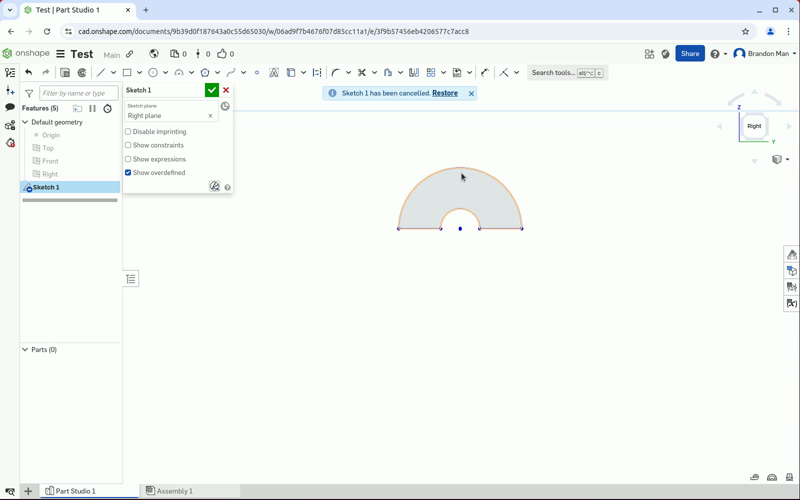
scroll(6)
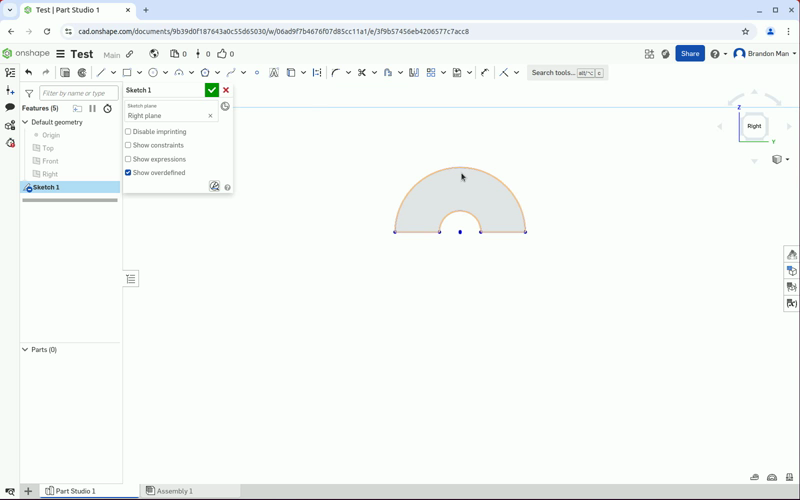
scroll(6)
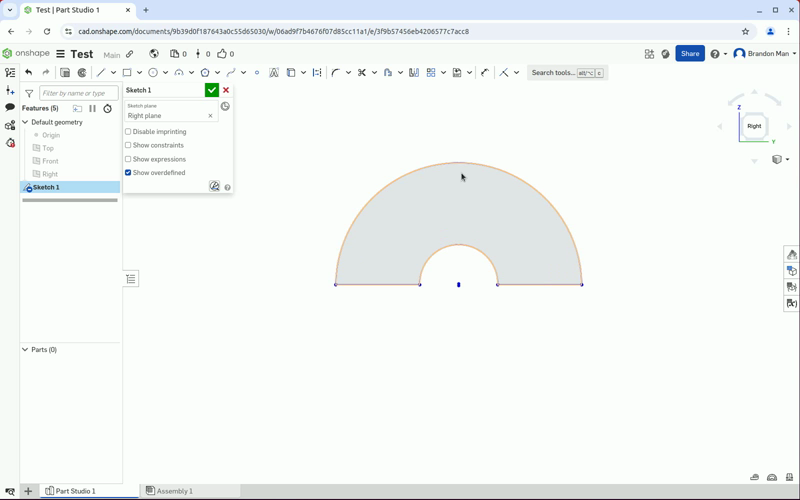
scroll(6)
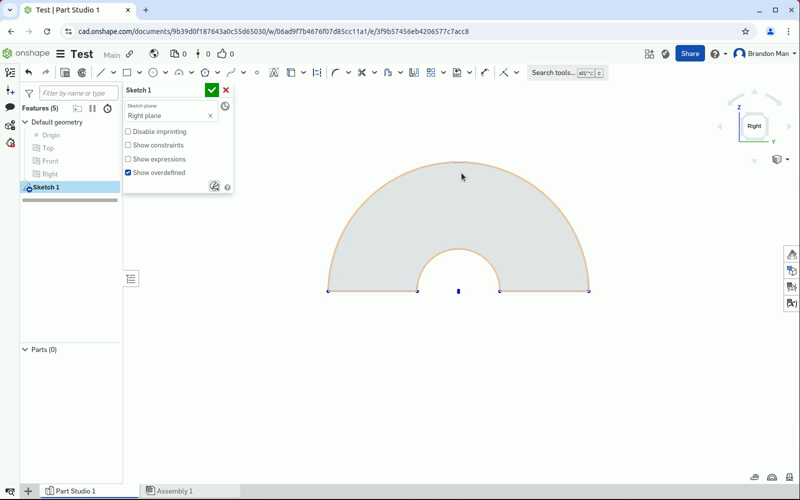
scroll(6)
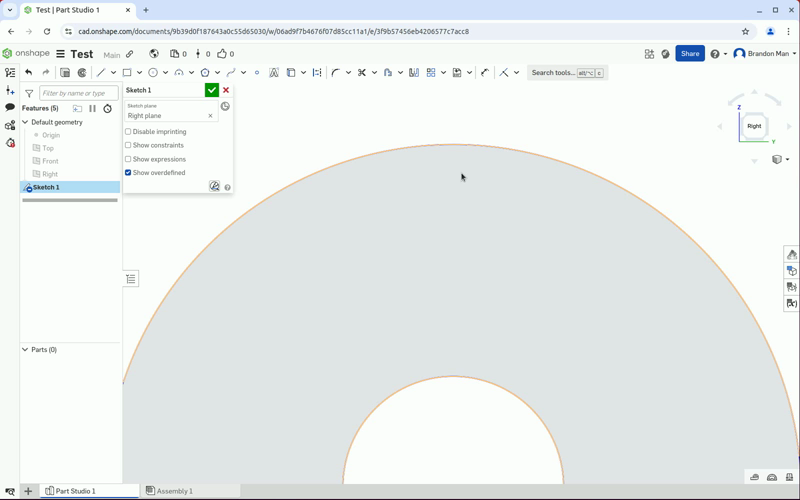
click(461, 172)
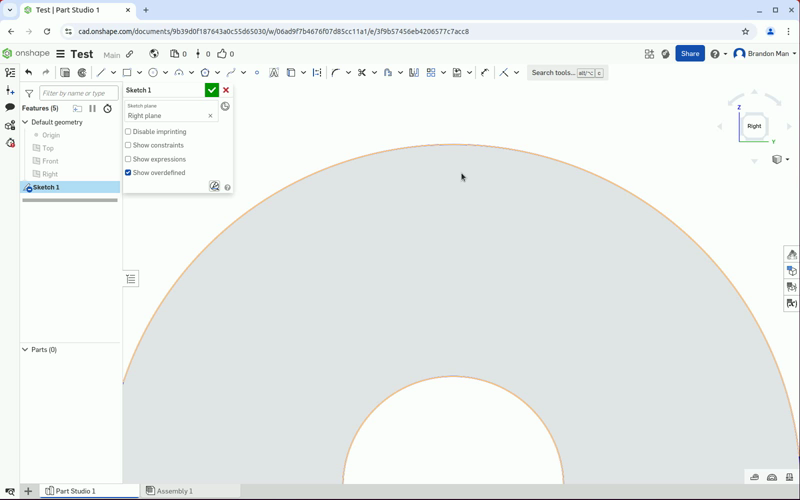
scroll(-6)
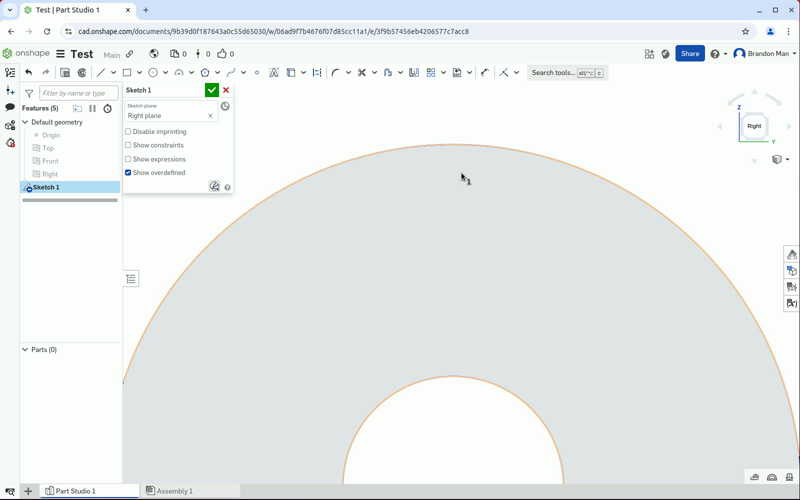
scroll(-6)
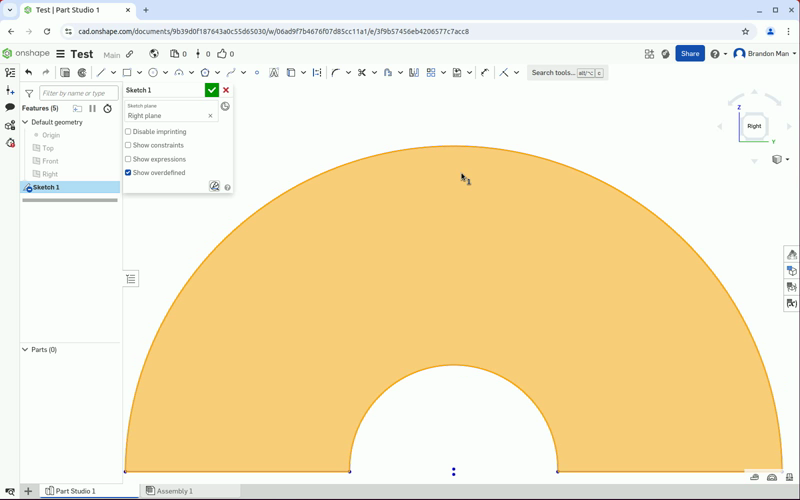
scroll(-6)
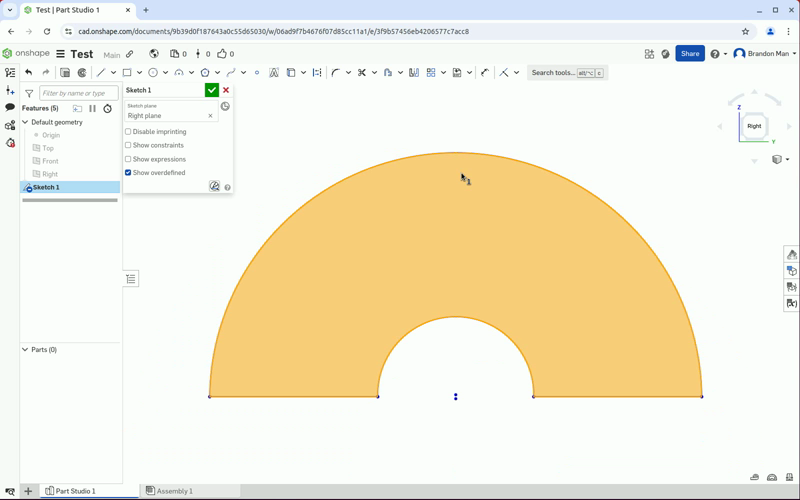
scroll(-6)
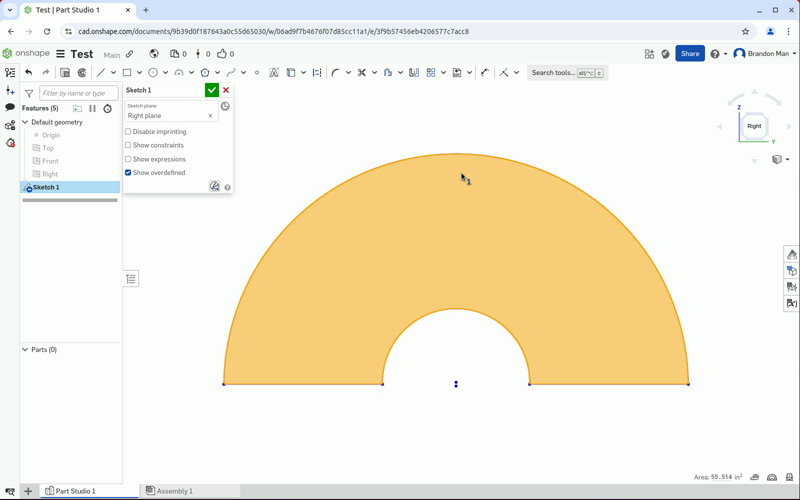
scroll(-6)
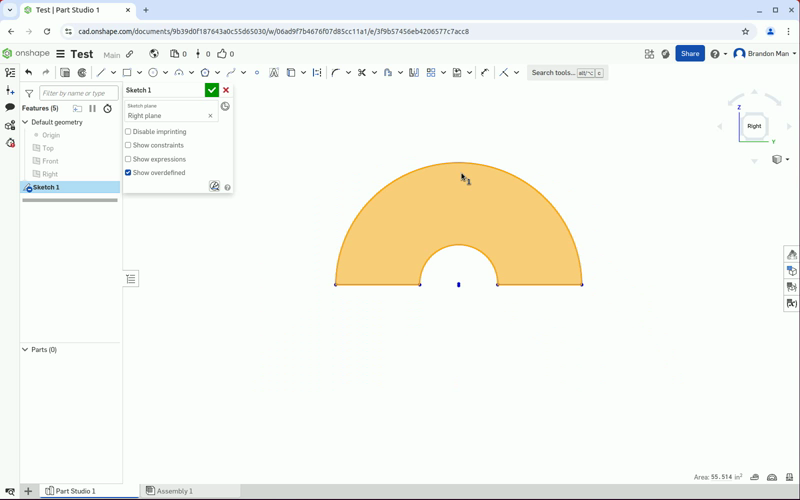
scroll(-6)
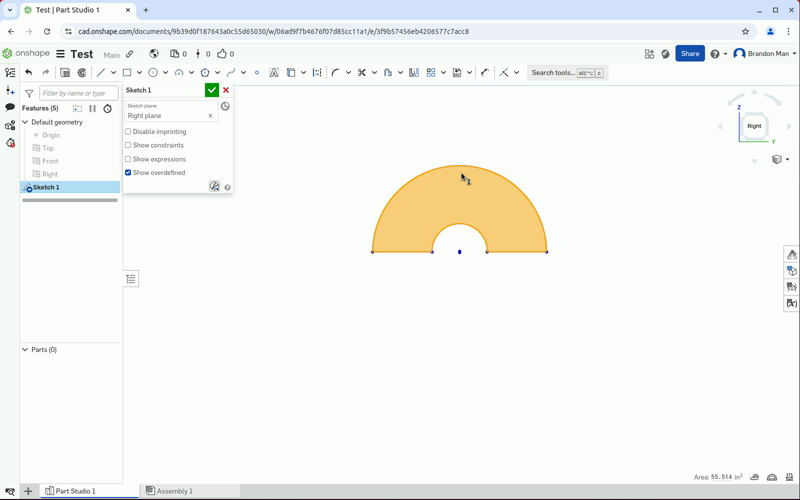
scroll(-6)
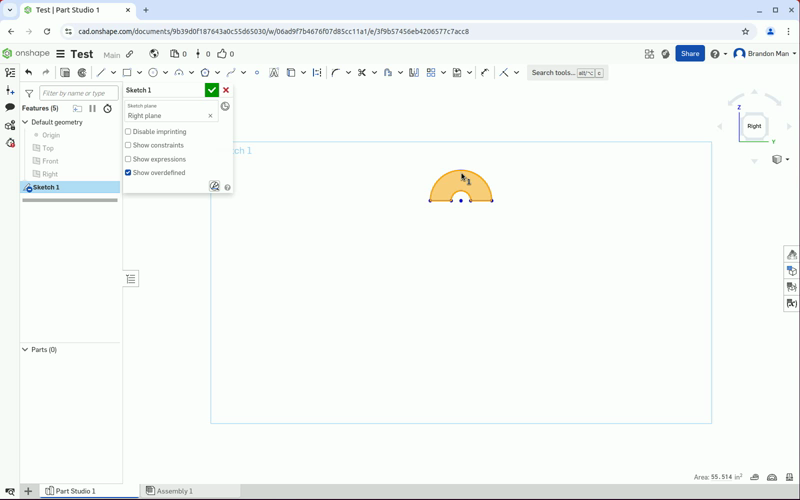
mouse_move(73, 352)
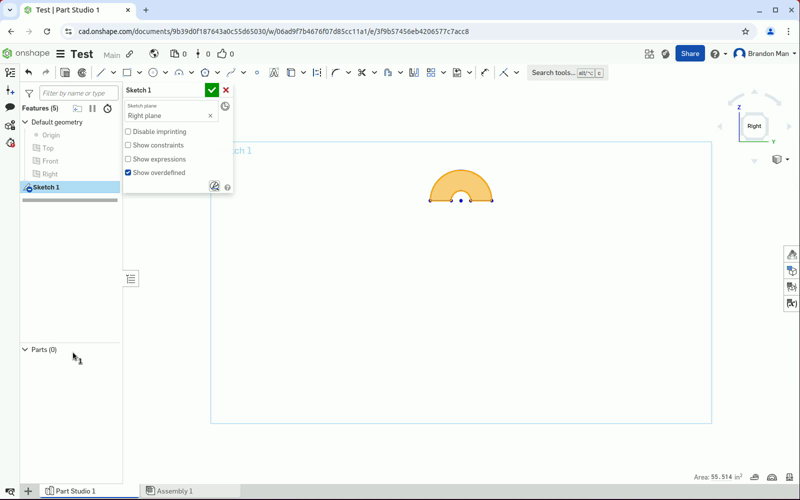
key(shift+y)
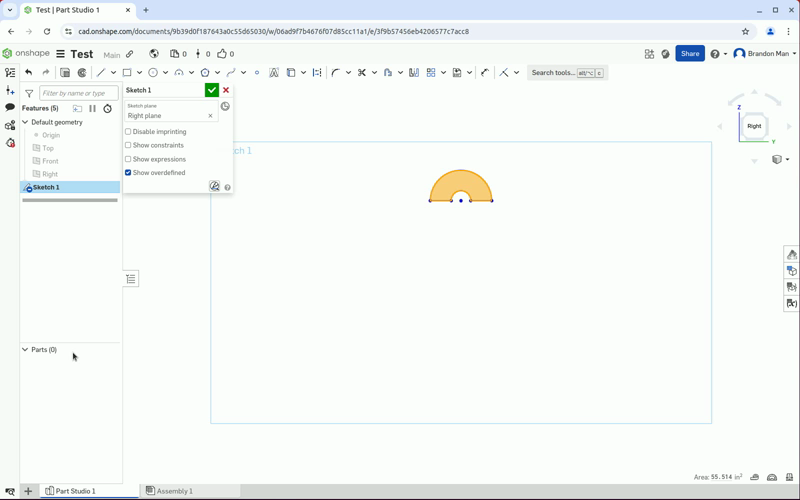
key(shift+e)
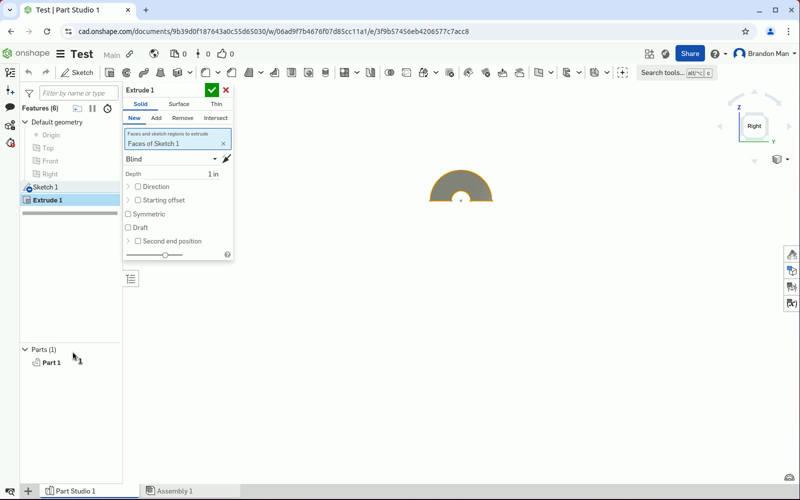
mouse_move(143, 106)
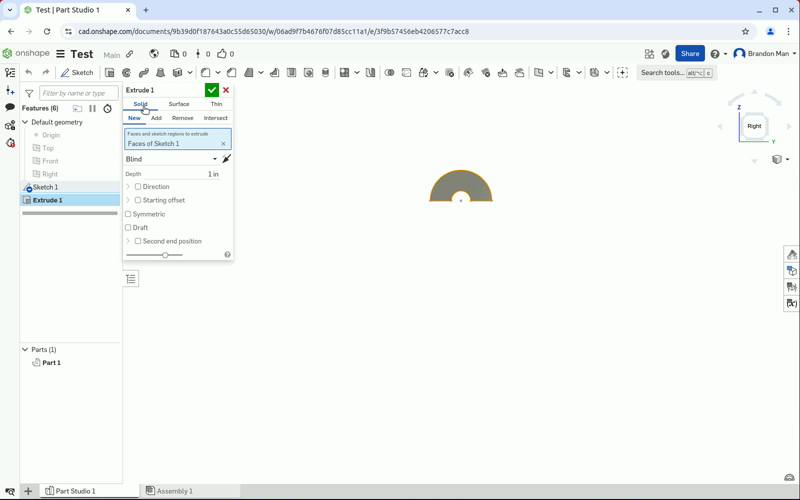
click(143, 106)
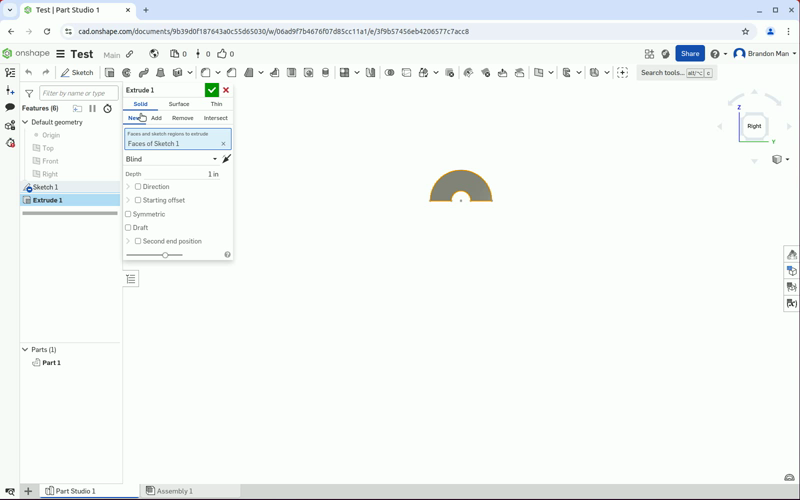
mouse_move(137, 120)
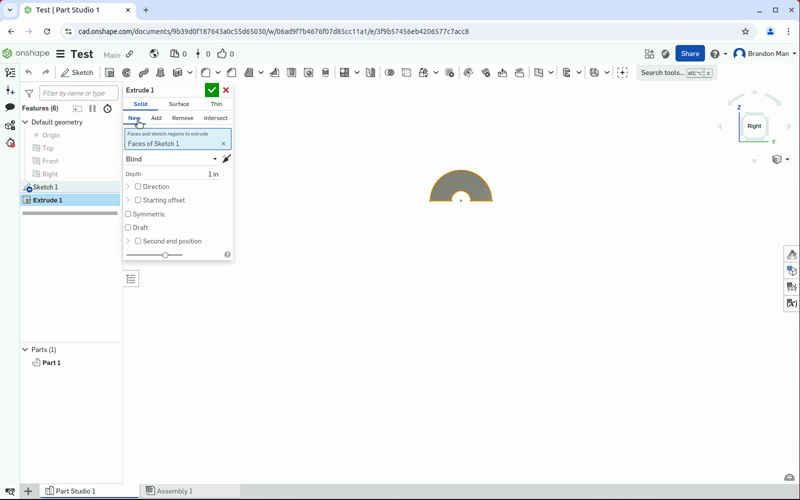
click(137, 120)
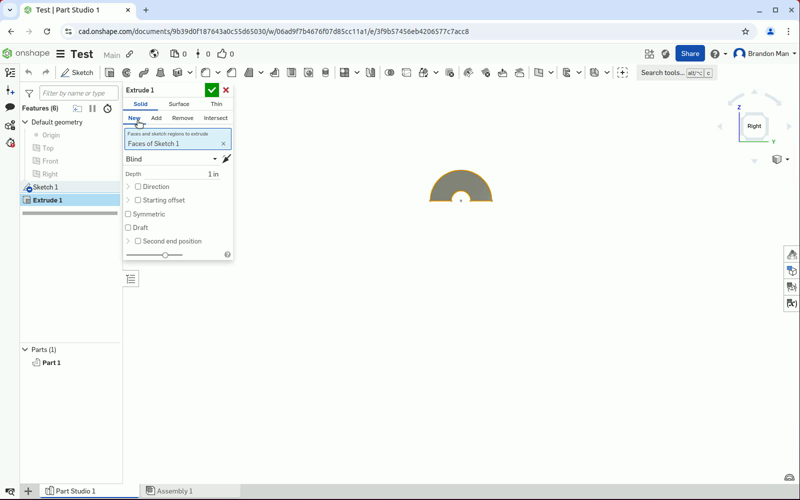
key(tab, 4)
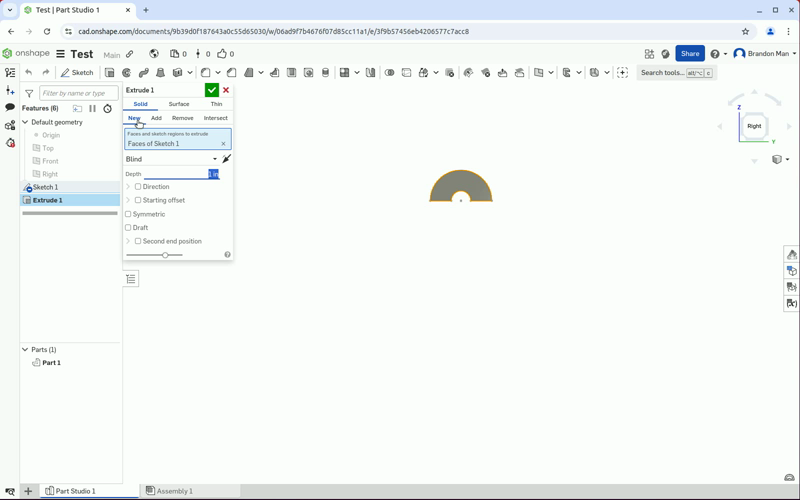
text(4.092)
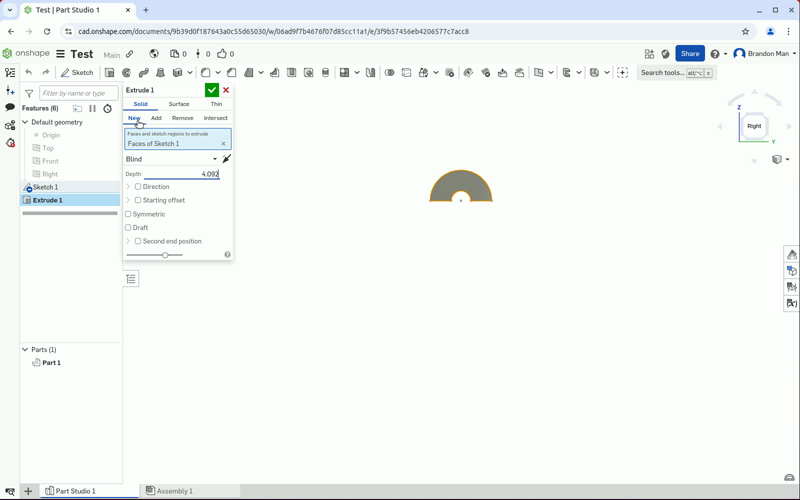
key(enter)
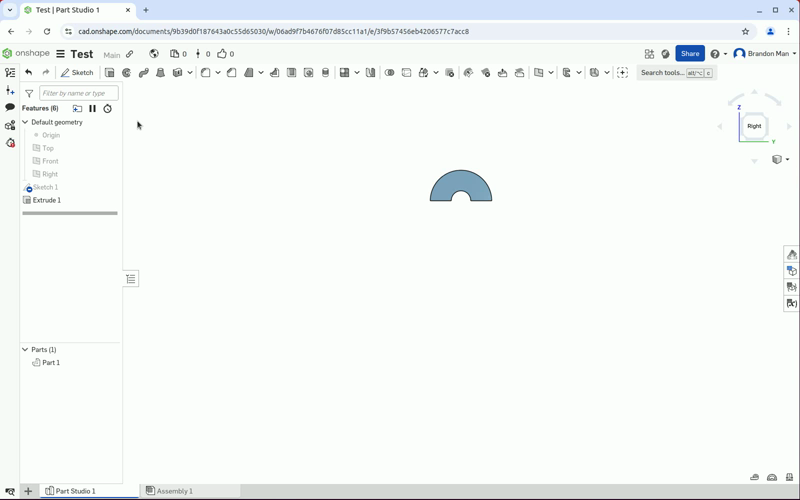
key(shift+h)
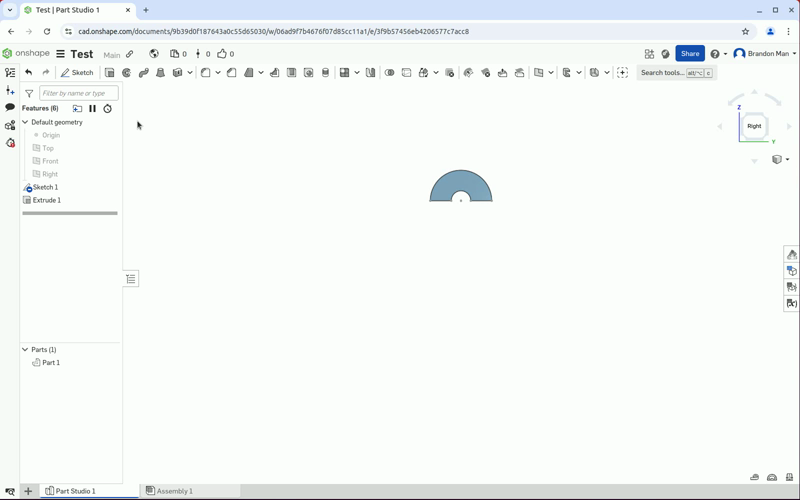
key(shift+h)
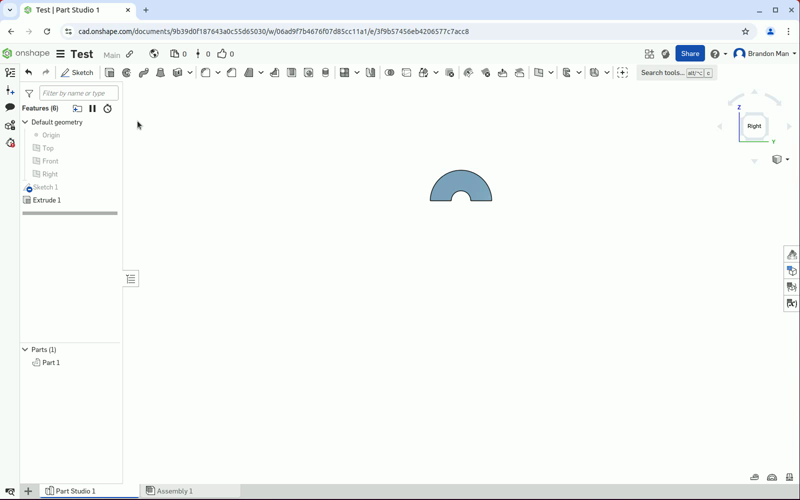
mouse_move(73, 189)
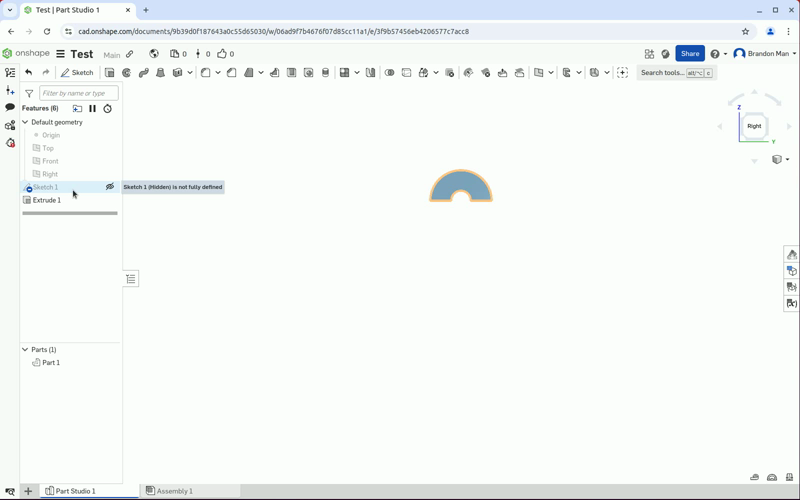
click(73, 189)
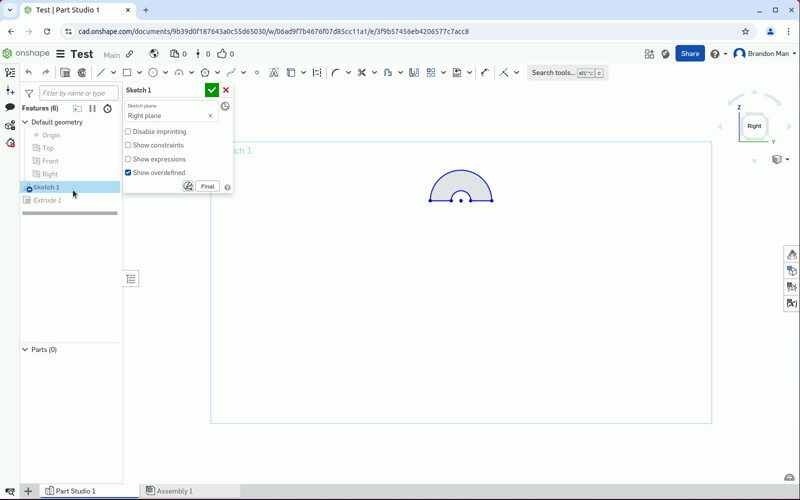
mouse_move(229, 92)
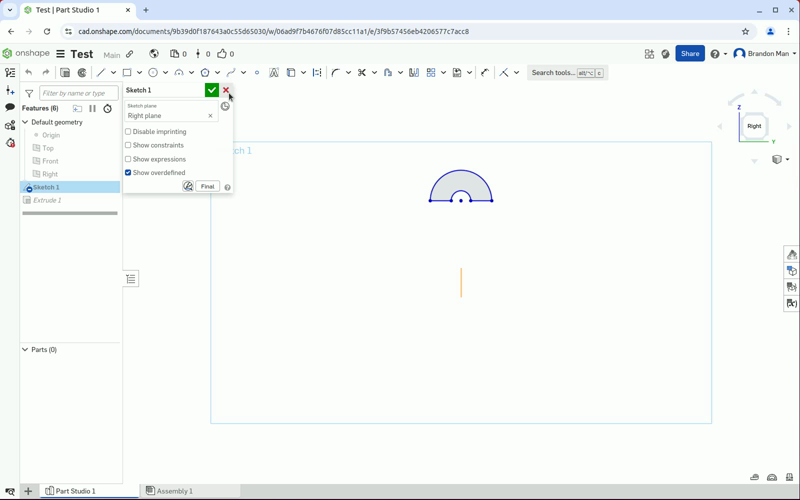
click(229, 92)
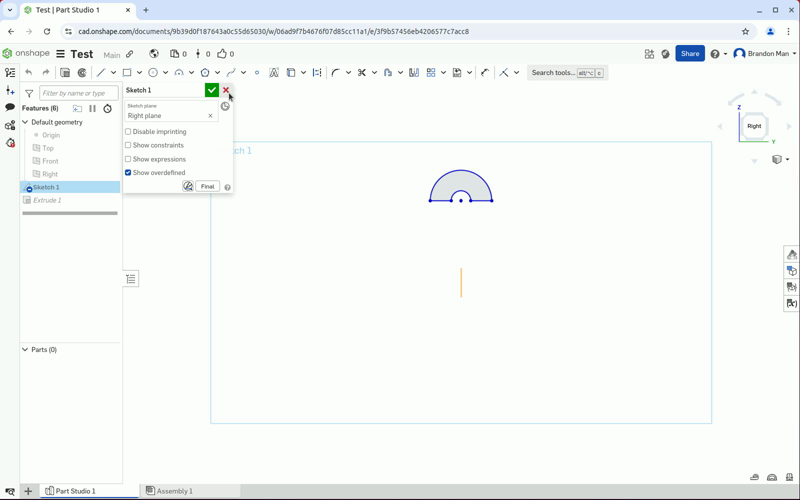
key(shift+s)
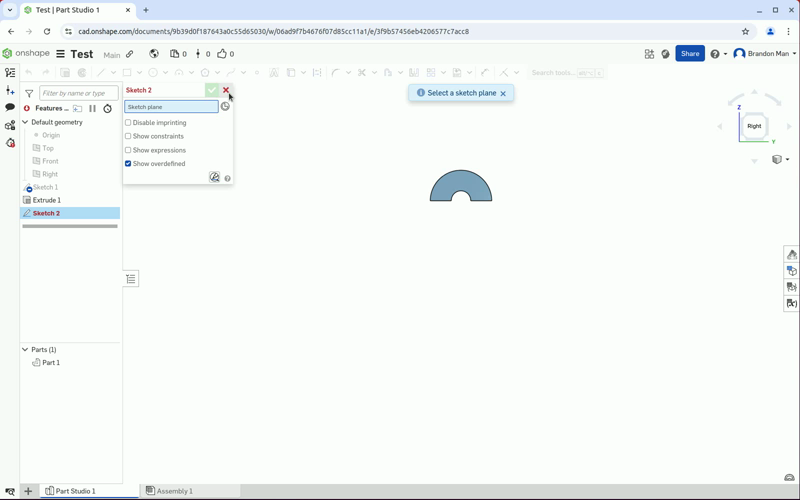
mouse_move(73, 176)
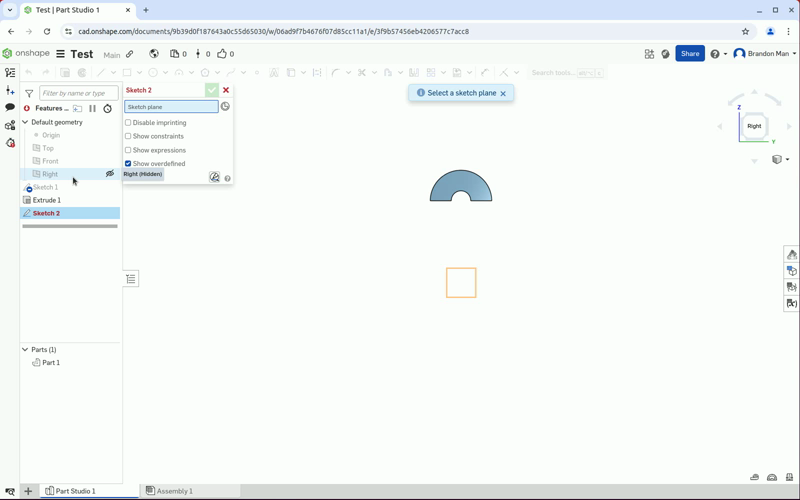
click(73, 176)
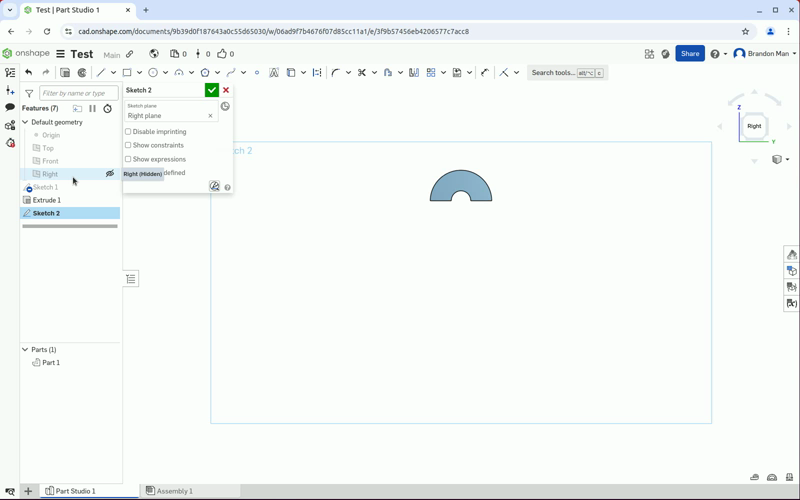
mouse_move(73, 352)
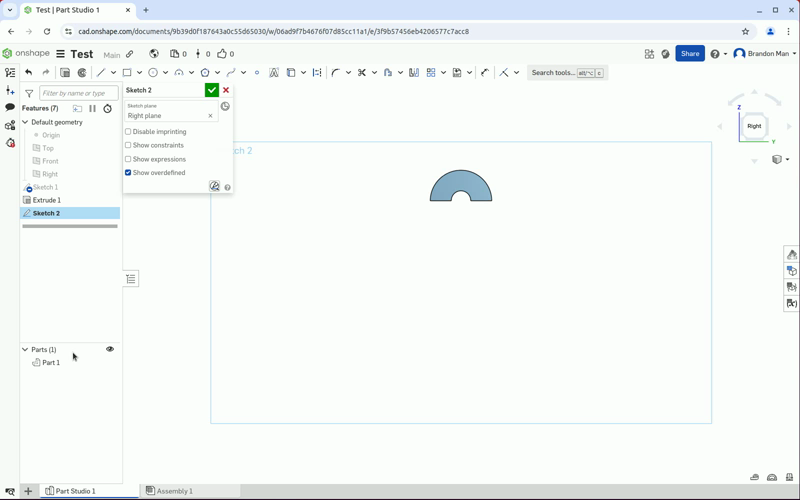
key(y)
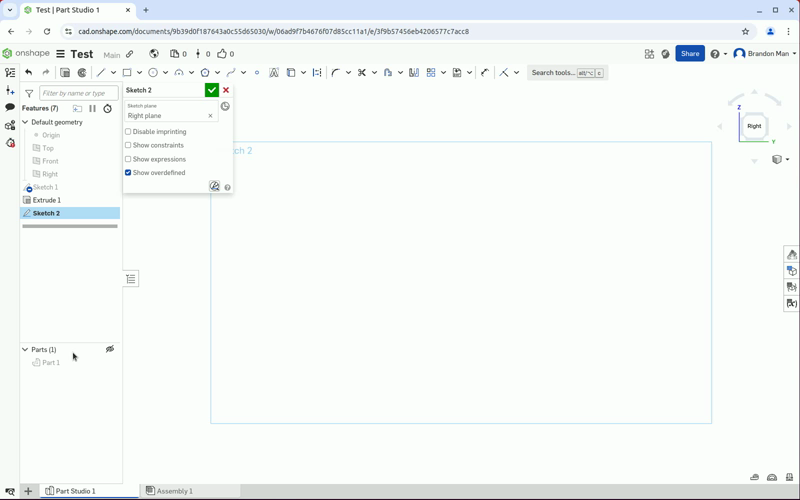
key(a)
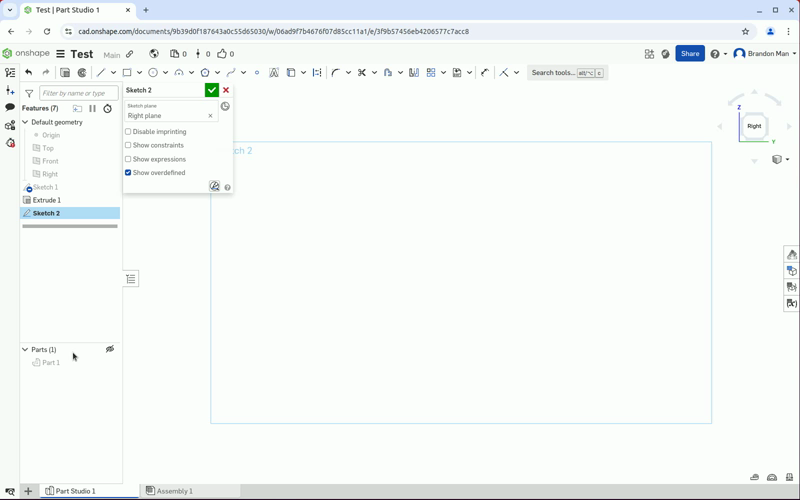
key_down(shift)
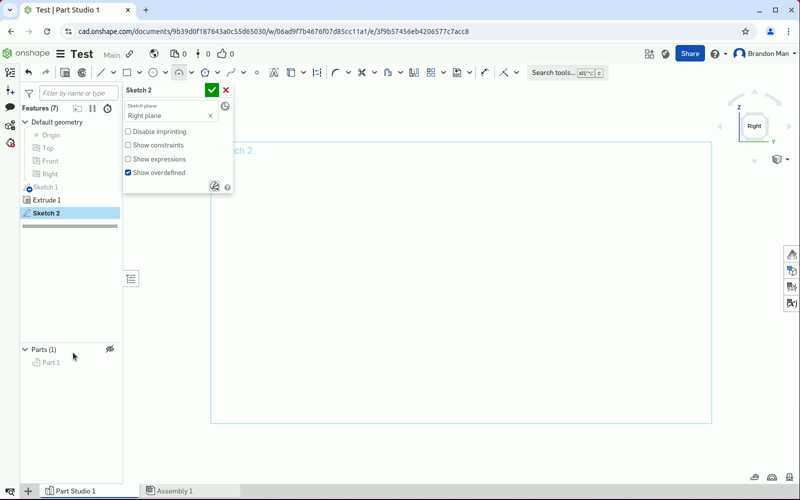
mouse_move(430, 282)
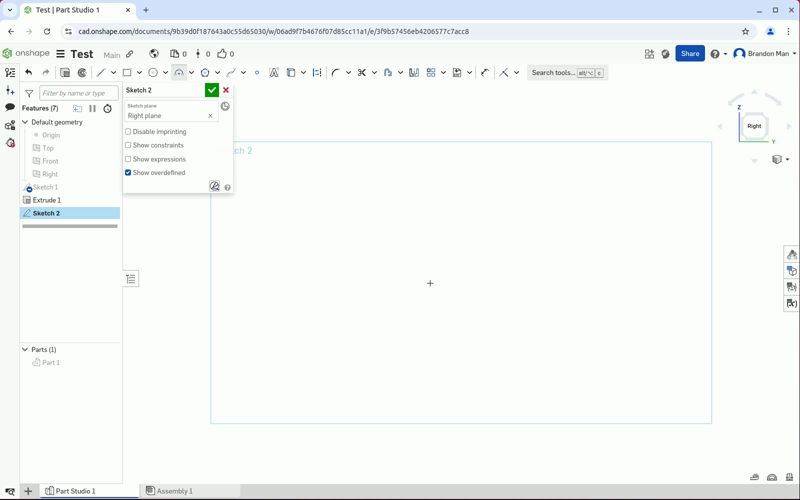
click(430, 282)
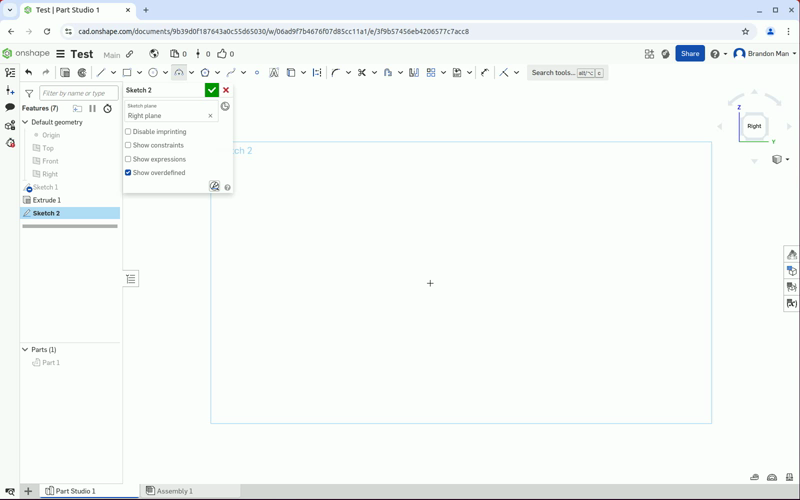
key_up(shift)
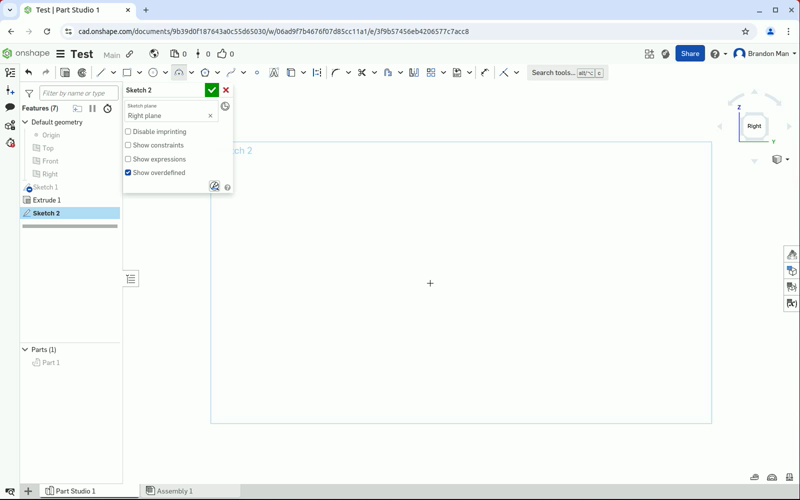
key_down(shift)
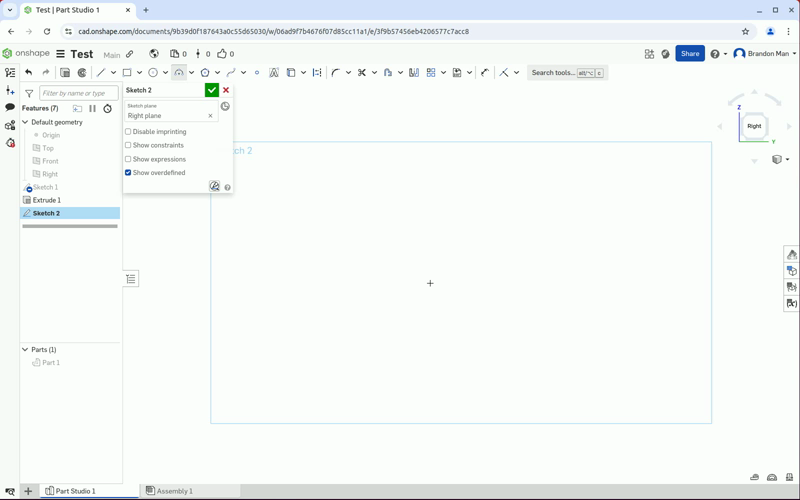
mouse_move(492, 282)
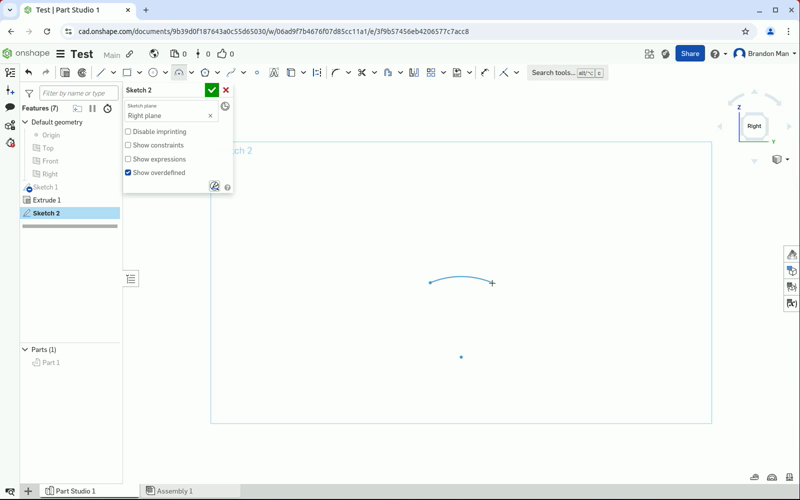
click(492, 282)
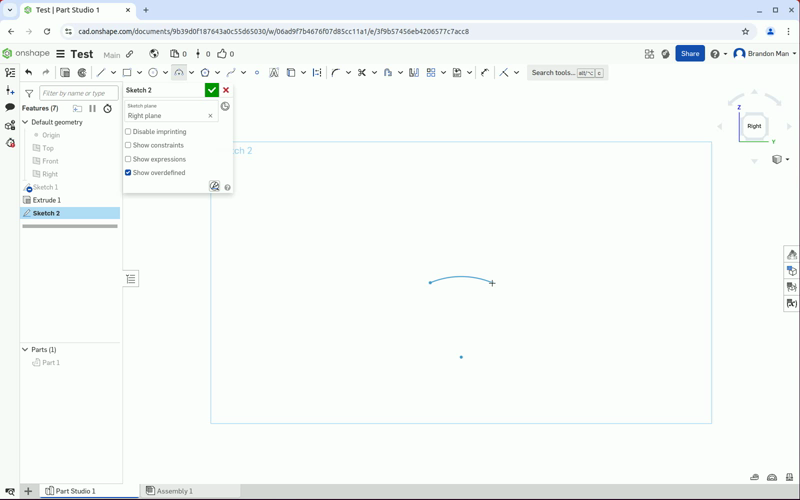
mouse_move(461, 313)
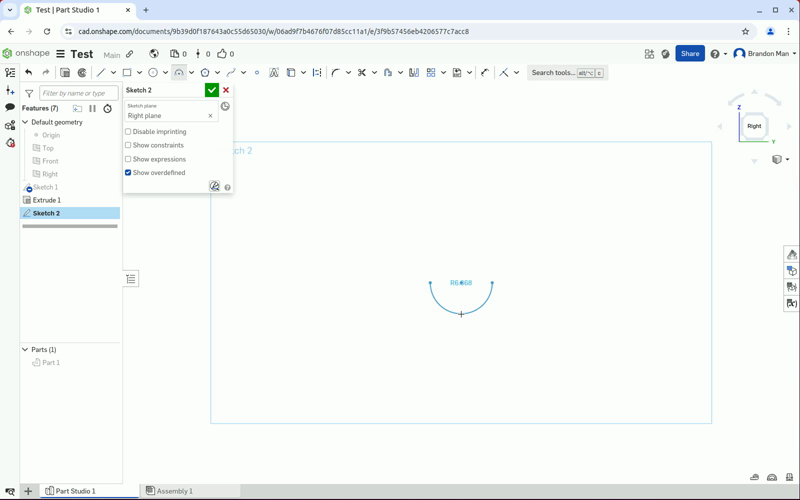
click(461, 313)
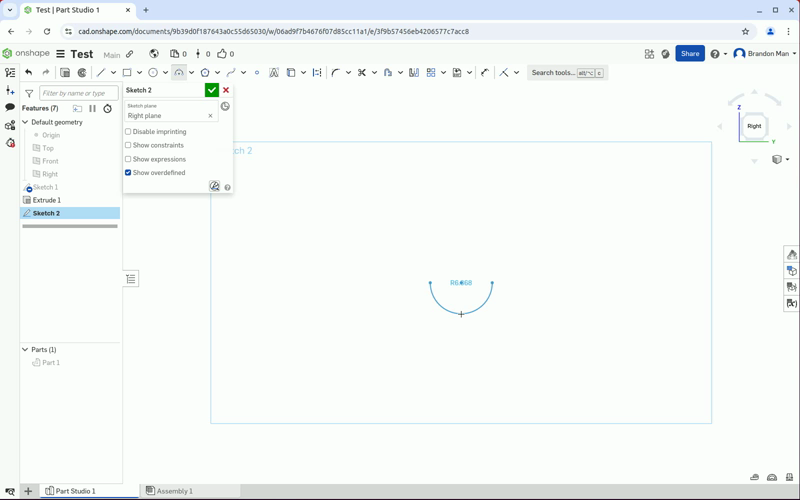
key_up(shift)
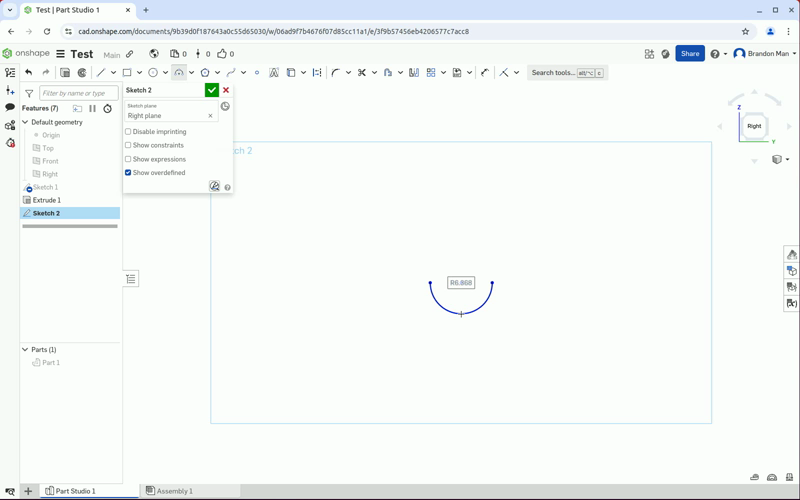
key(esc)
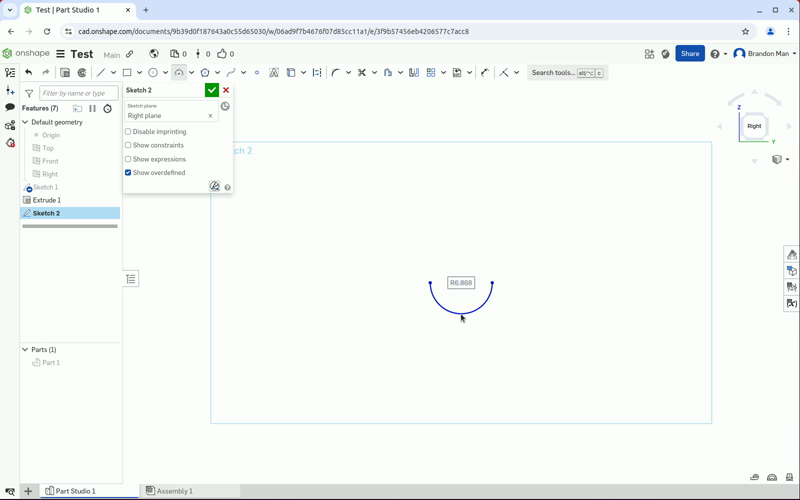
key(l)
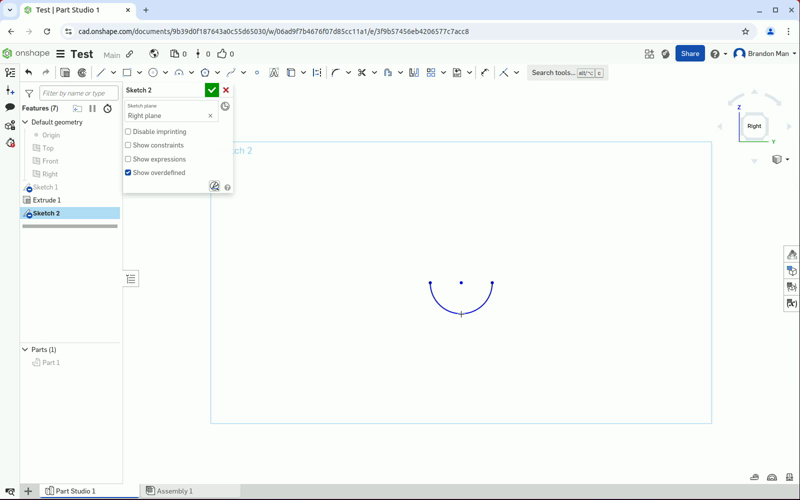
mouse_move(492, 282)
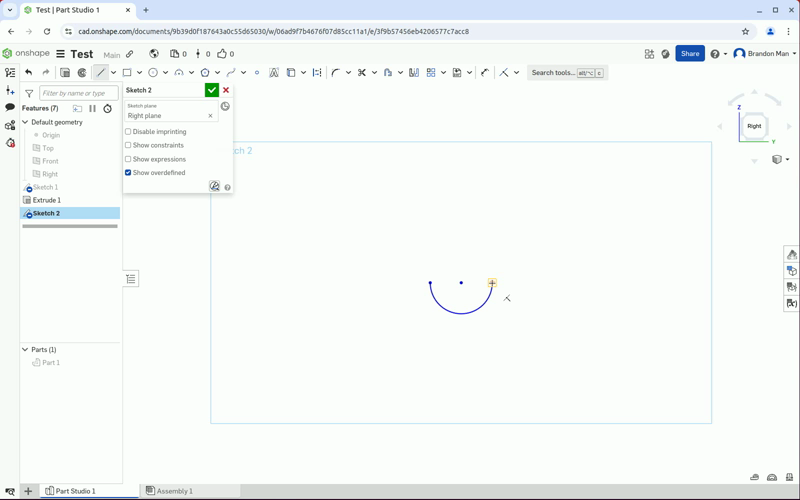
click(492, 282)
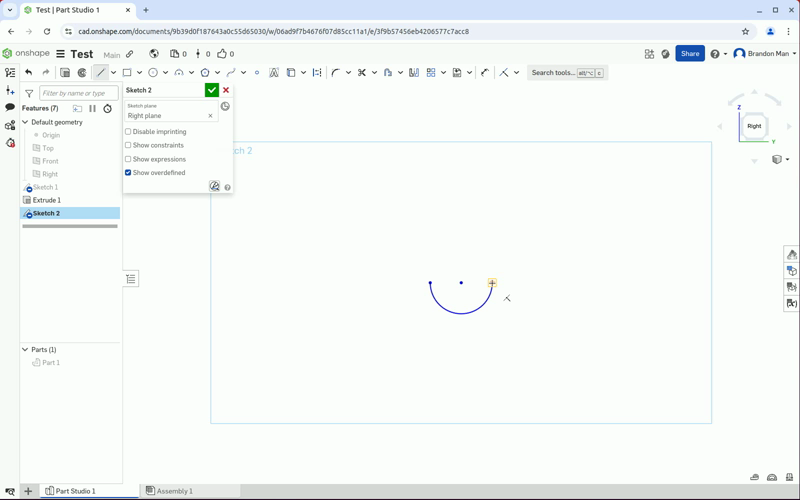
key_down(shift)
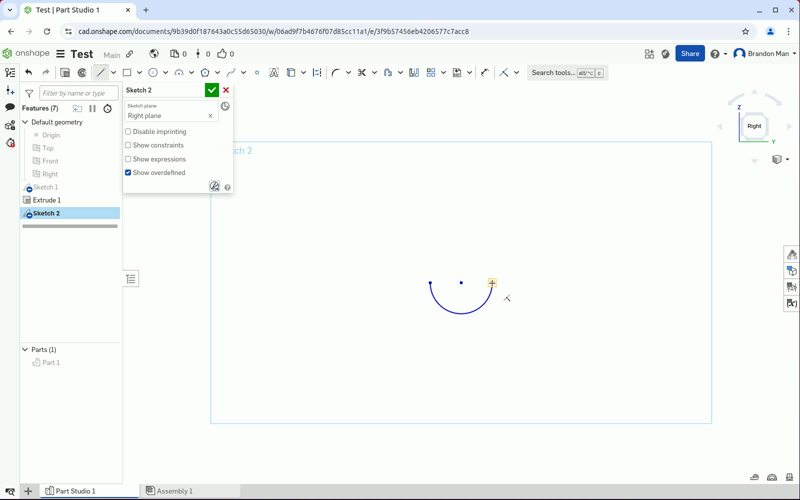
mouse_move(492, 200)
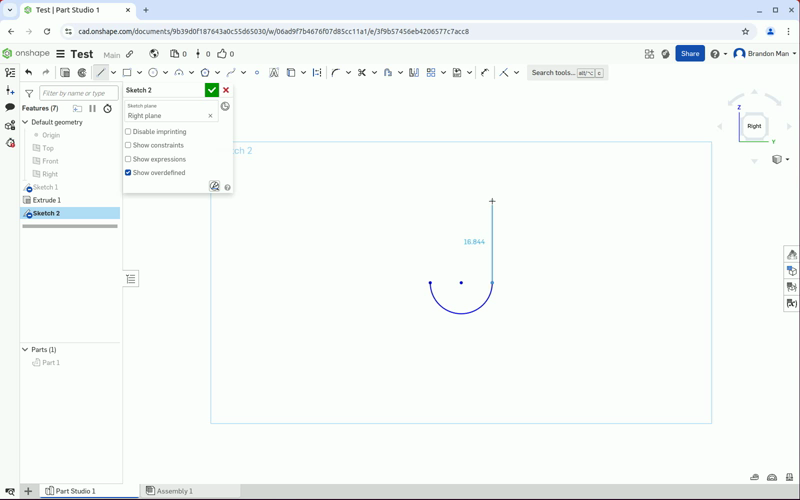
click(492, 200)
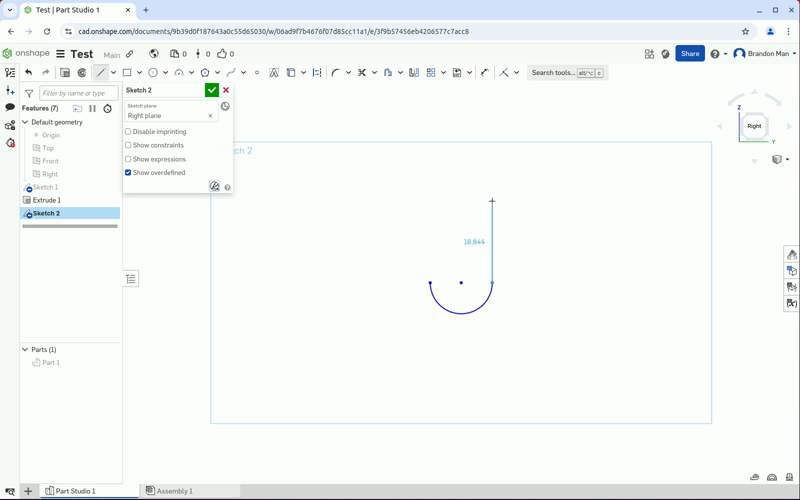
key_up(shift)
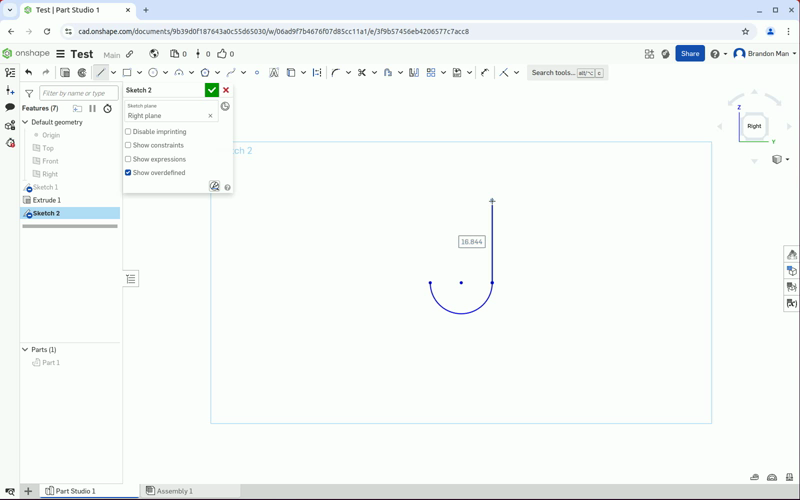
key_down(shift)
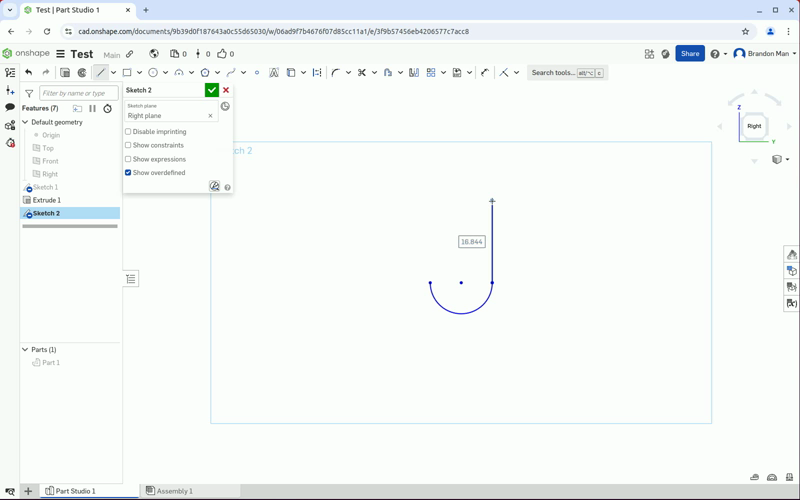
mouse_move(522, 200)
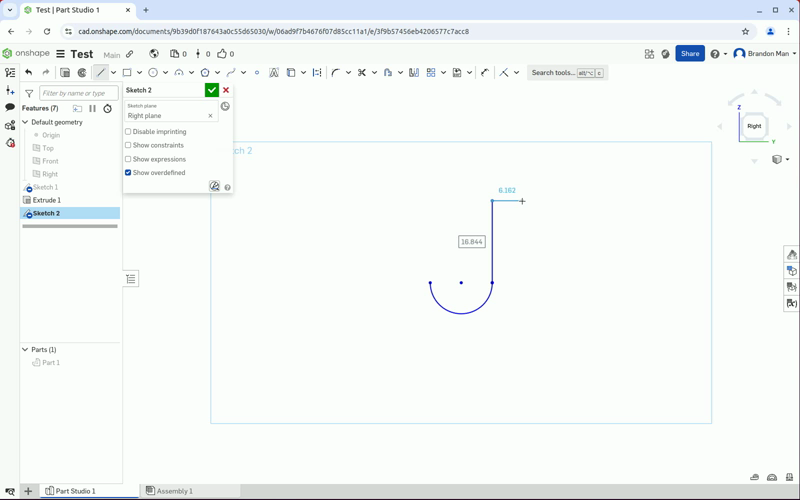
mouse_move(471, 200)
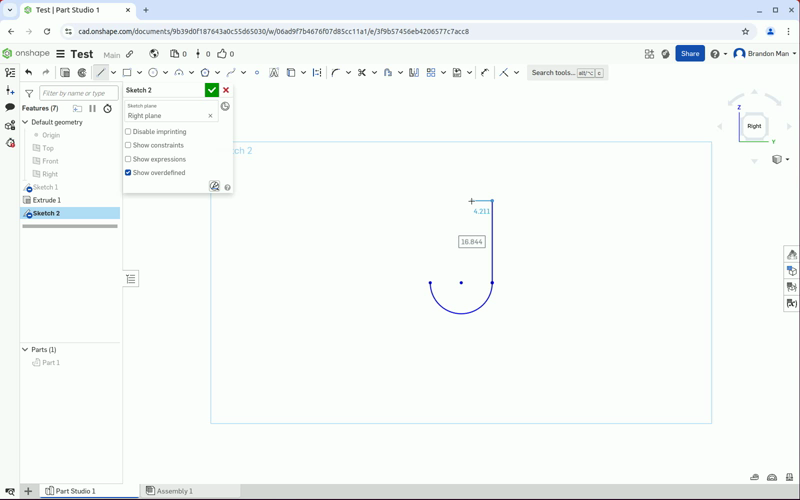
click(471, 200)
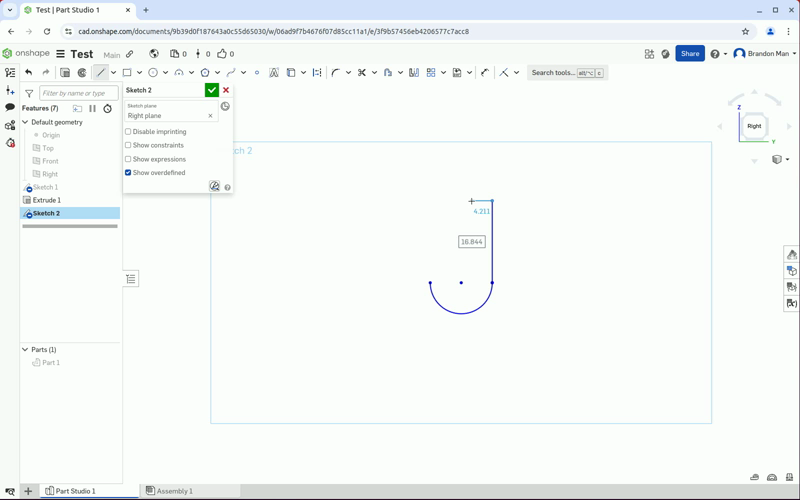
key_up(shift)
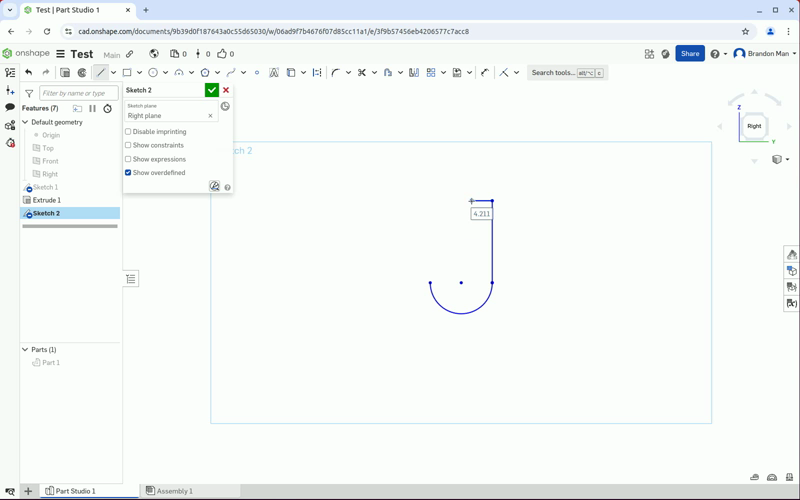
key(esc)
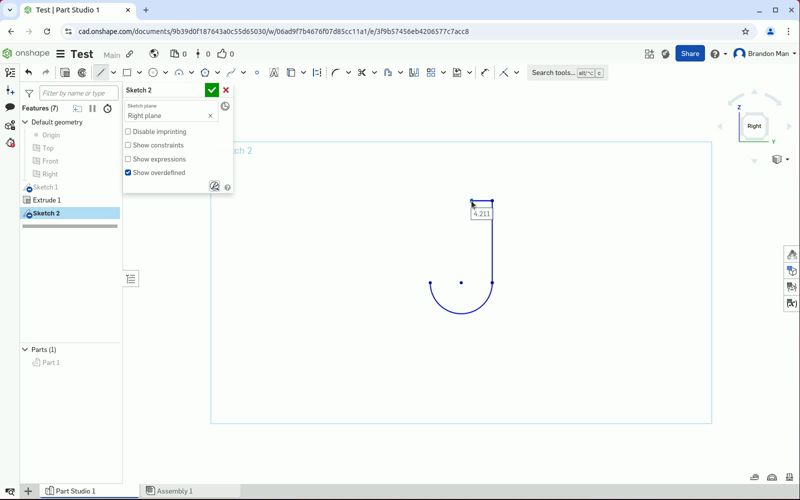
key(a)
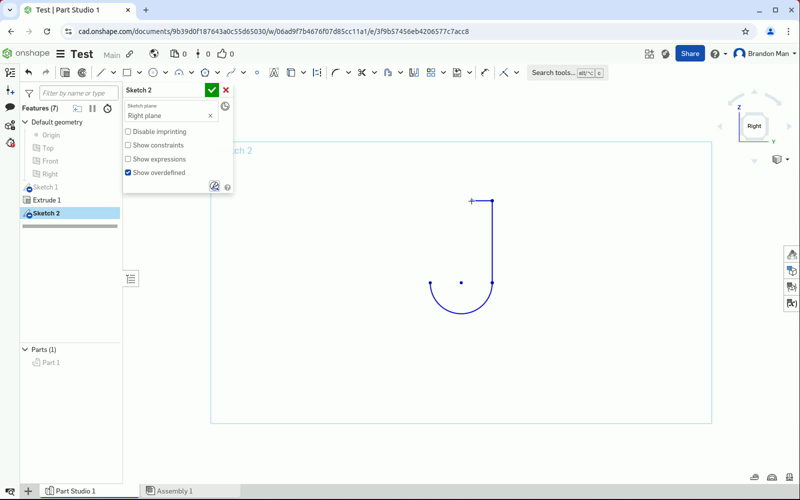
mouse_move(471, 200)
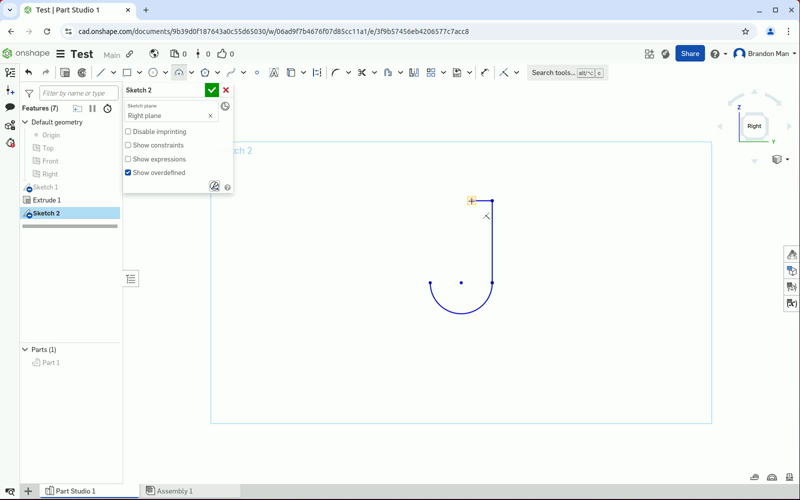
click(471, 200)
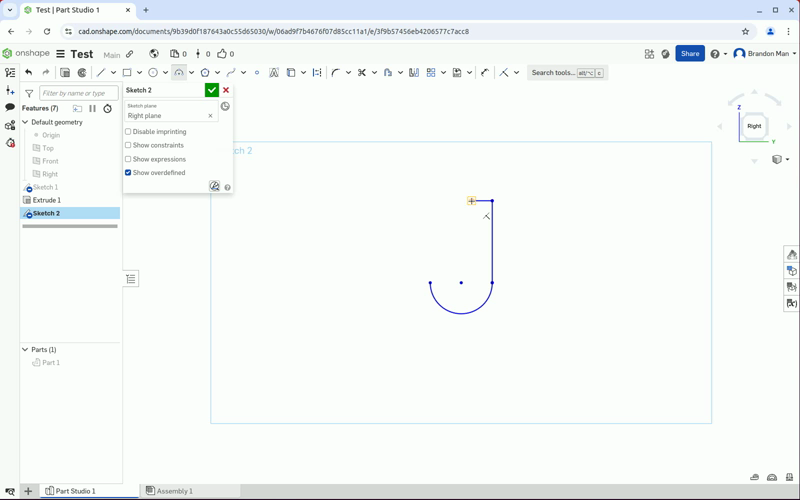
key_down(shift)
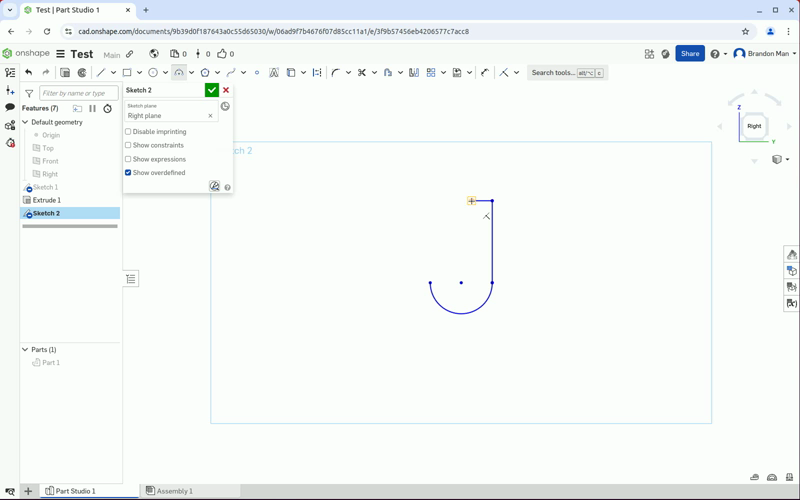
mouse_move(451, 200)
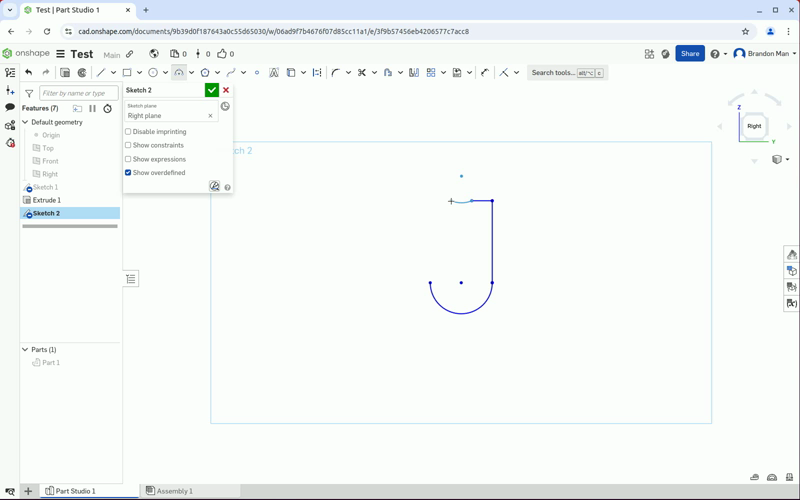
click(451, 200)
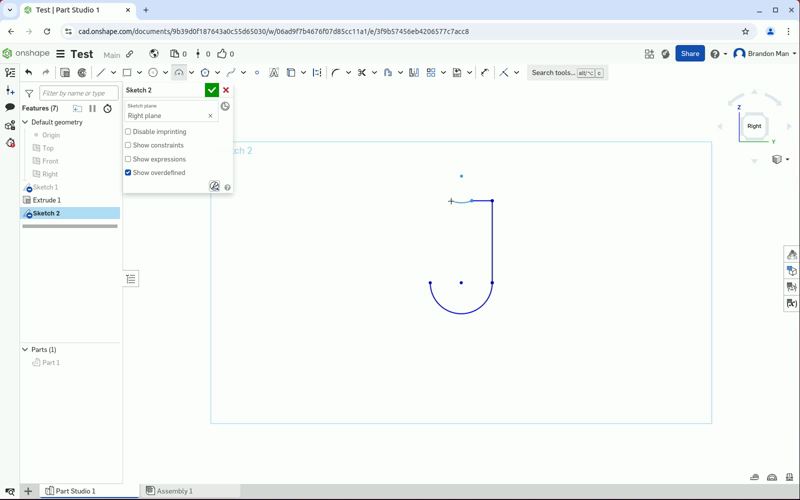
mouse_move(461, 210)
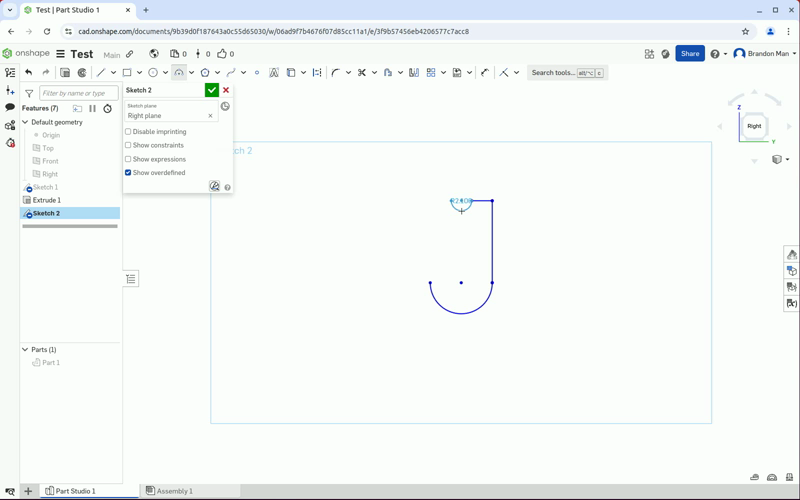
click(461, 210)
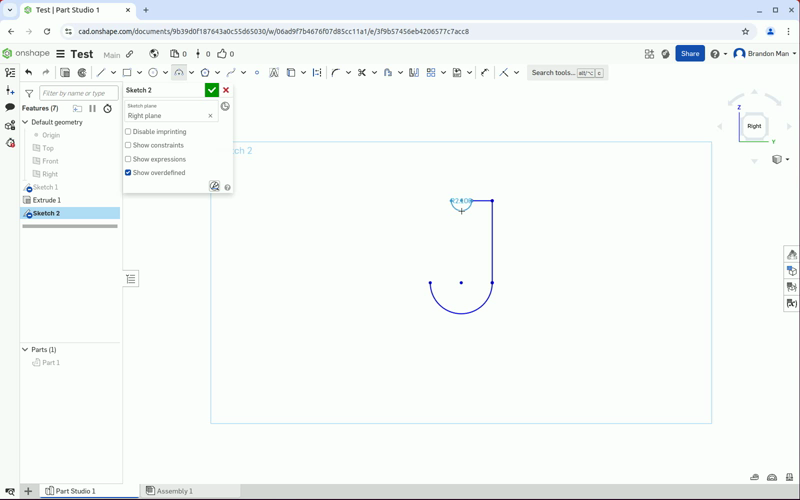
key_up(shift)
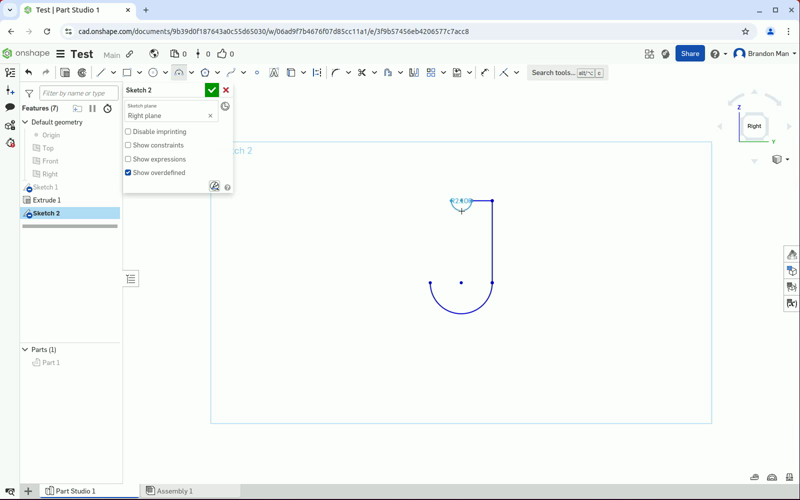
key(esc)
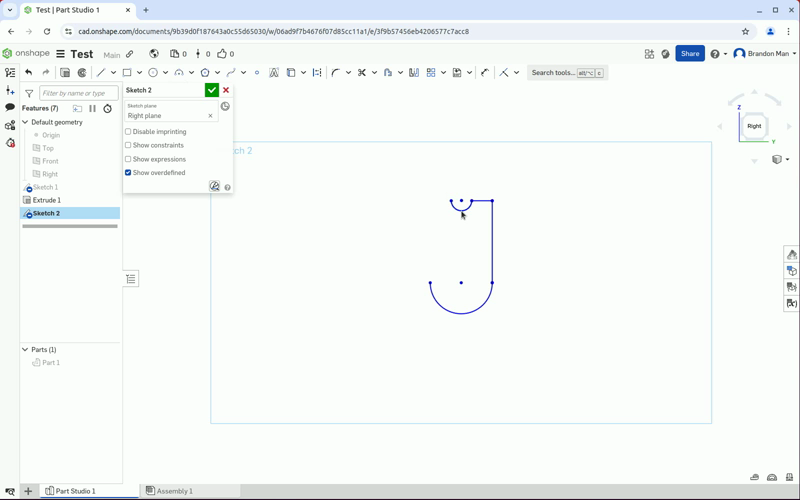
key(l)
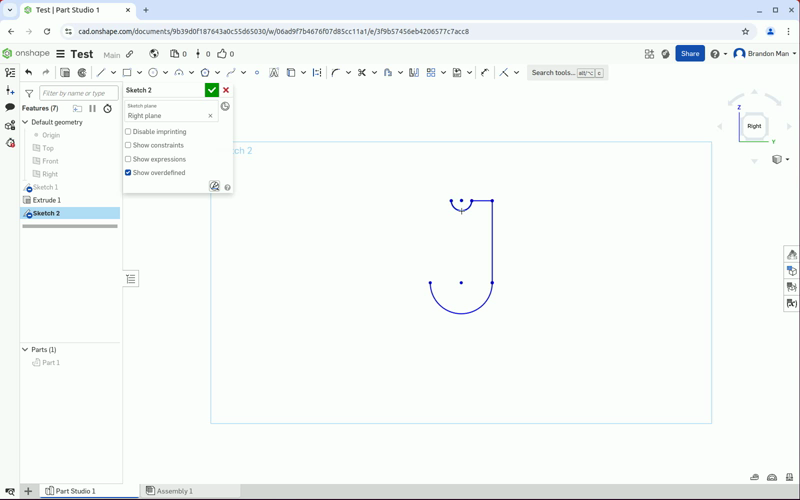
mouse_move(451, 200)
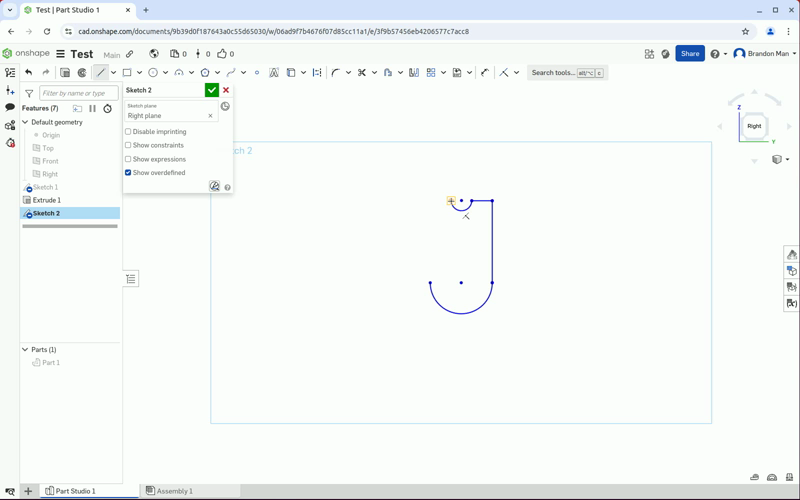
click(451, 200)
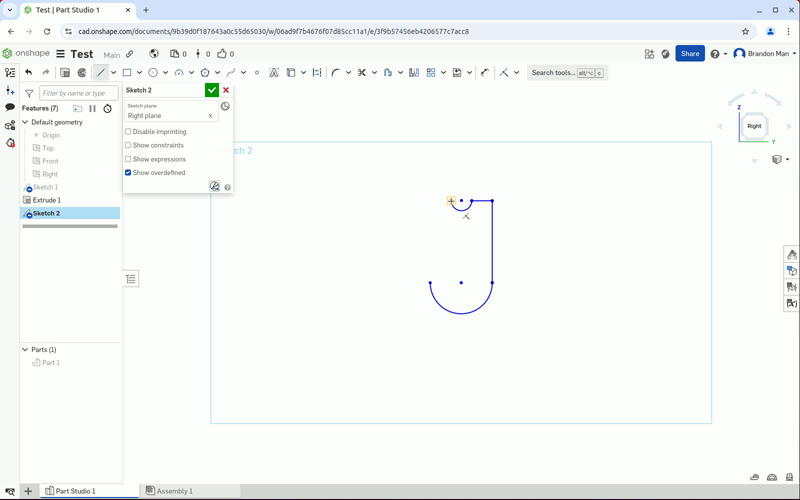
key_down(shift)
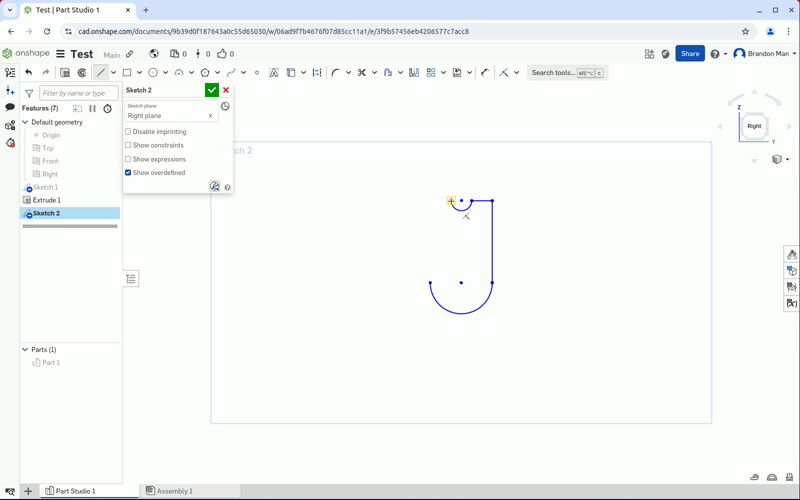
mouse_move(481, 200)
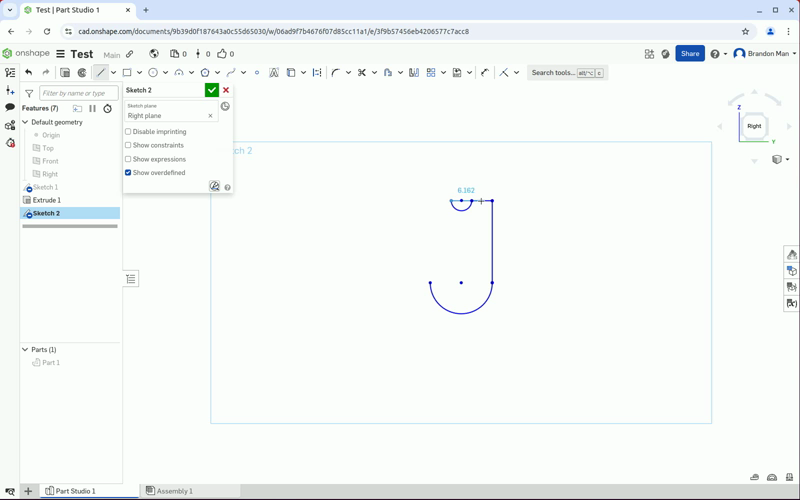
mouse_move(430, 200)
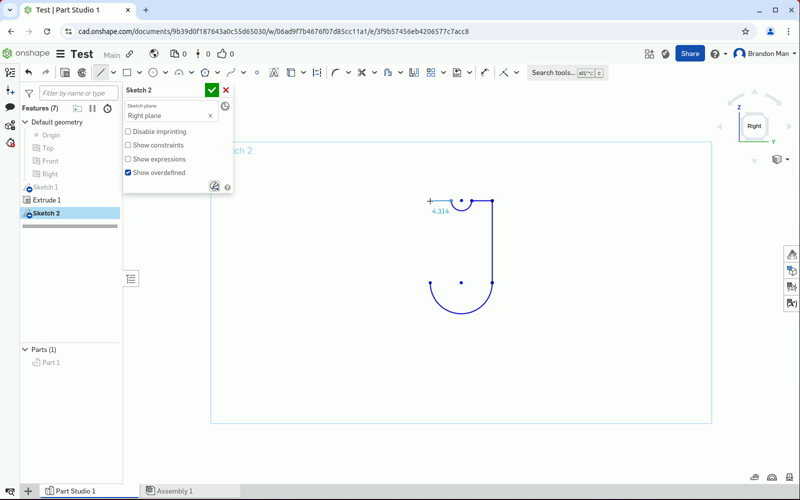
click(430, 200)
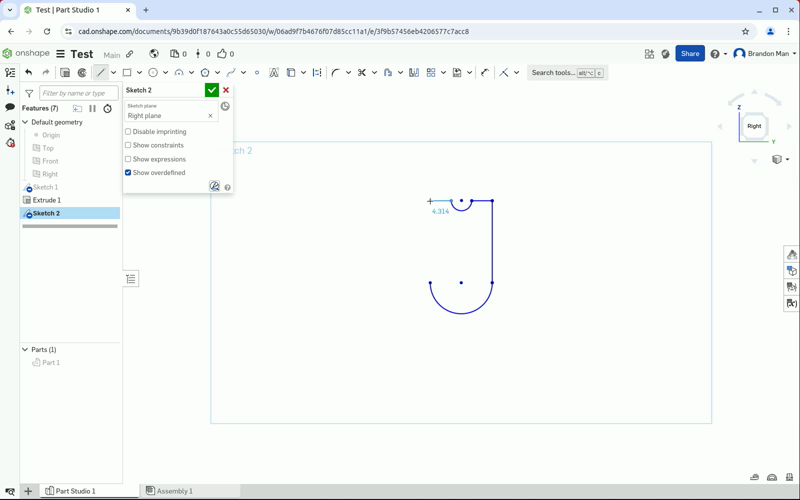
key_up(shift)
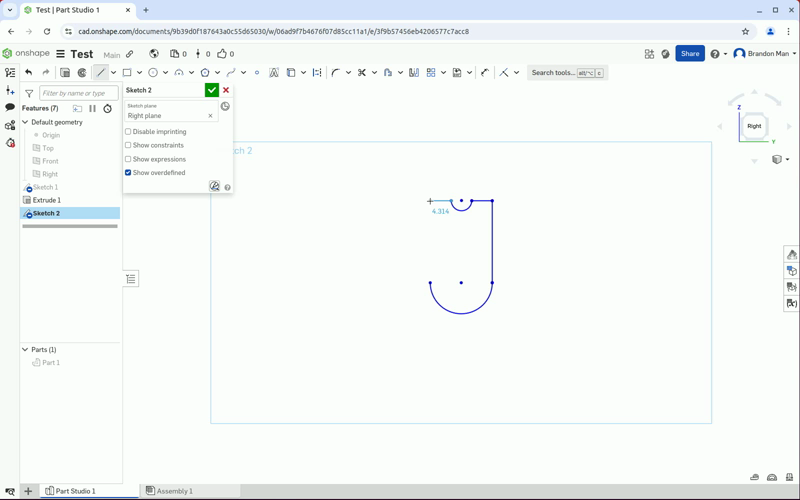
key_down(shift)
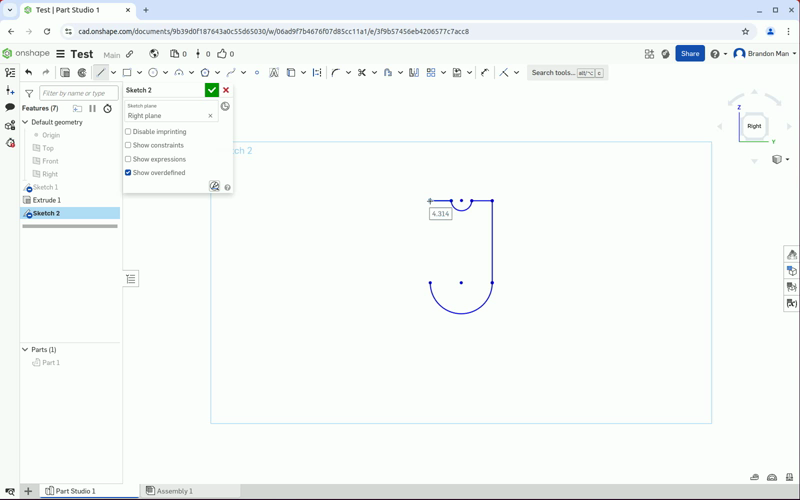
mouse_move(430, 282)
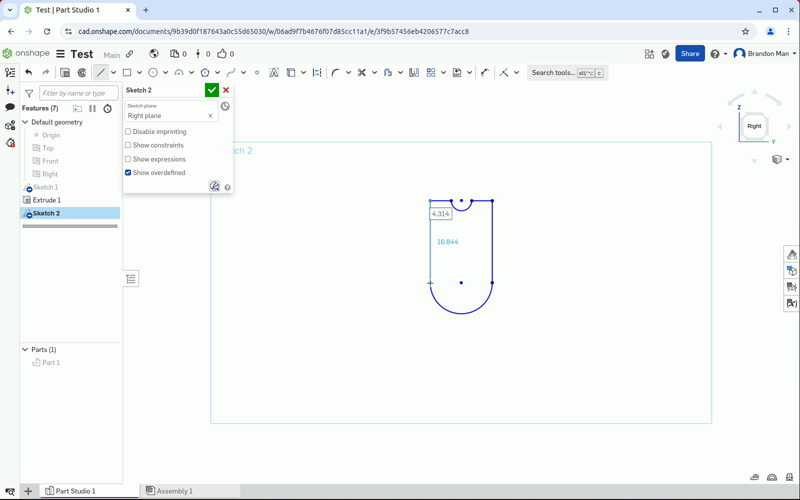
key_up(shift)
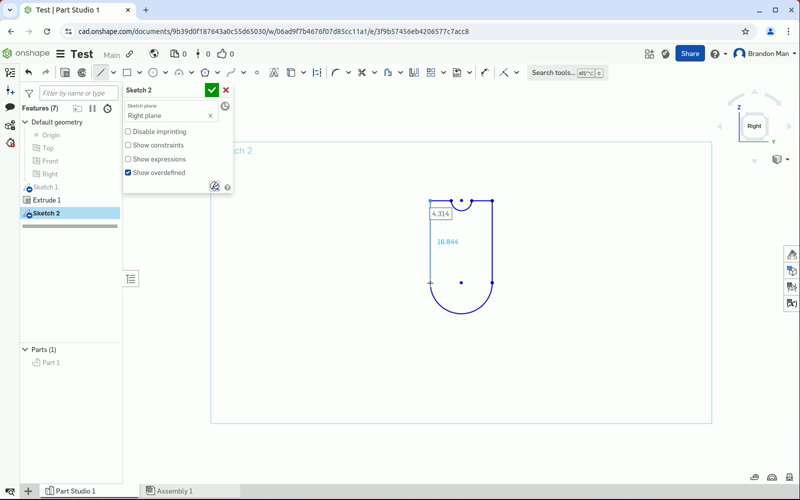
click(430, 282)
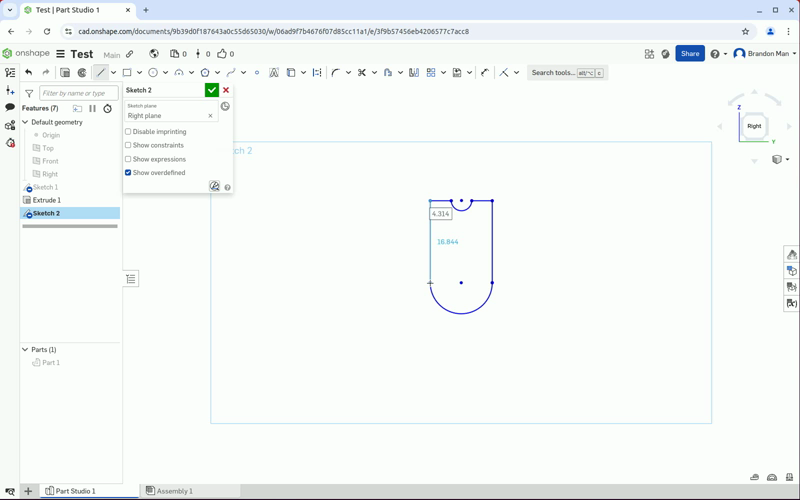
key(esc)
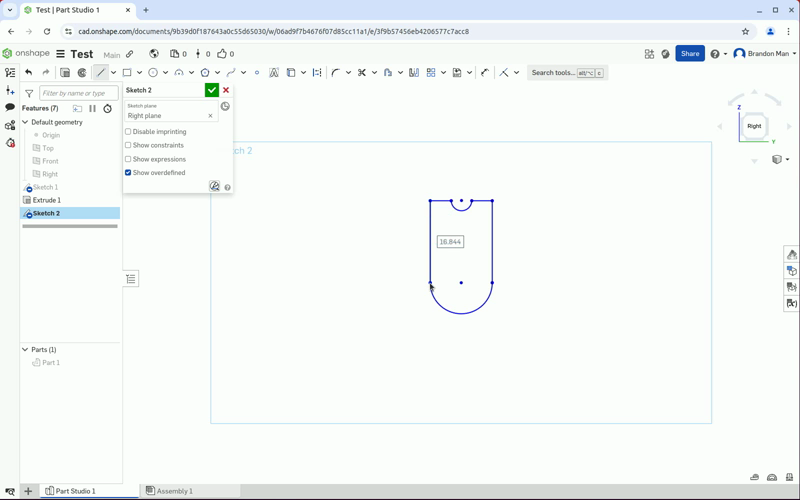
key(c)
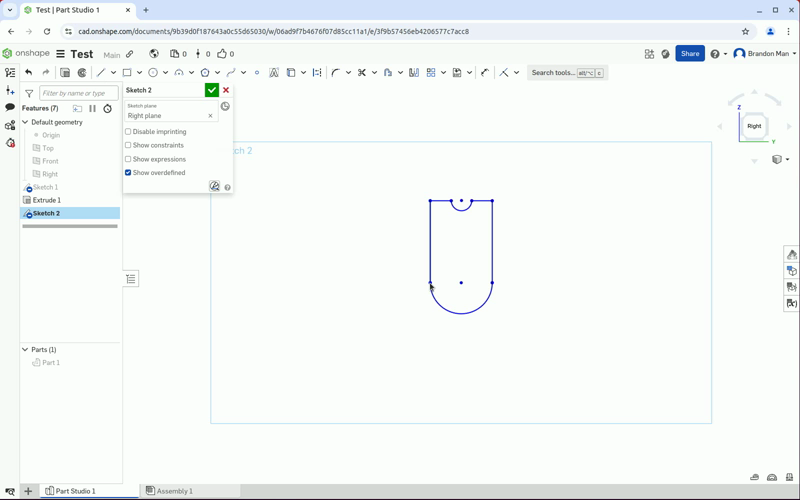
key_down(shift)
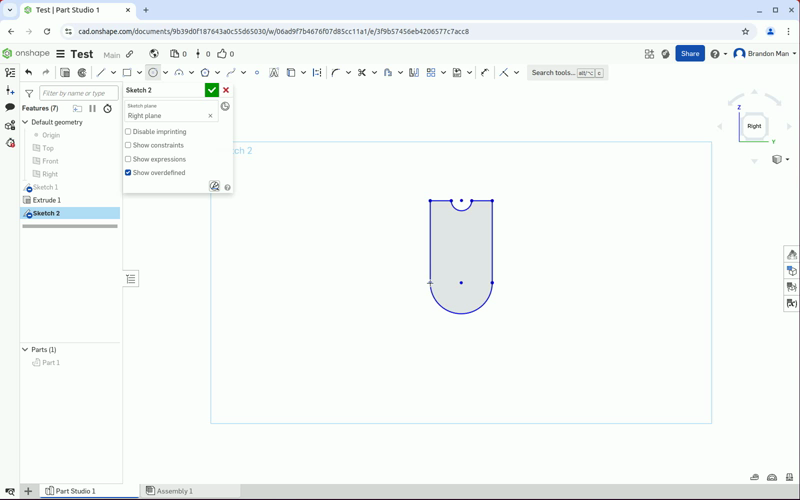
mouse_move(461, 282)
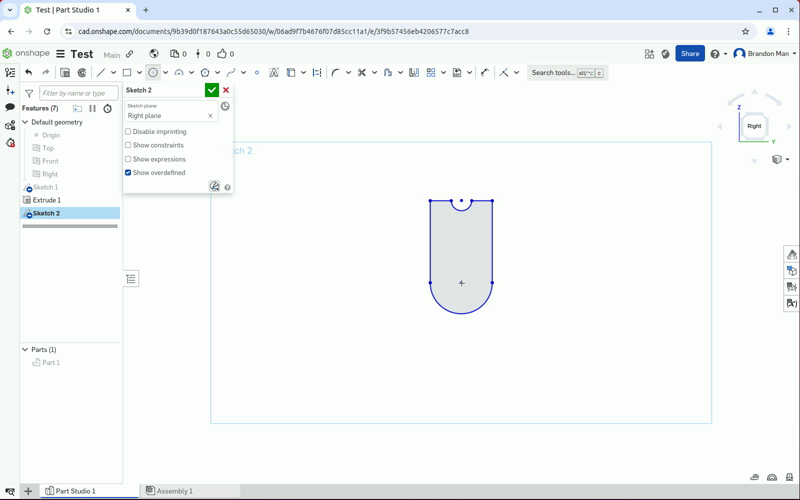
scroll(6)
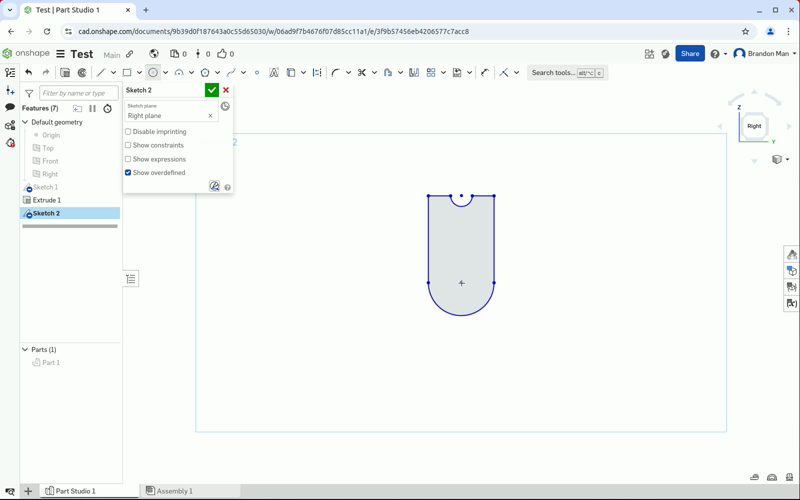
scroll(6)
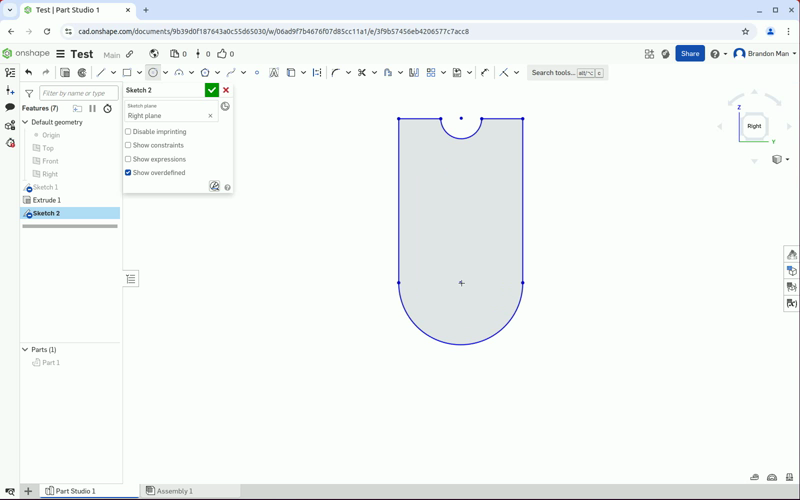
scroll(6)
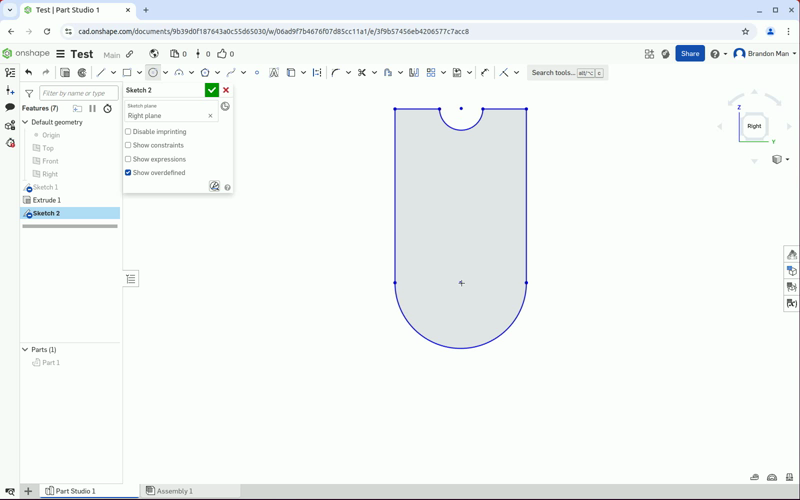
scroll(6)
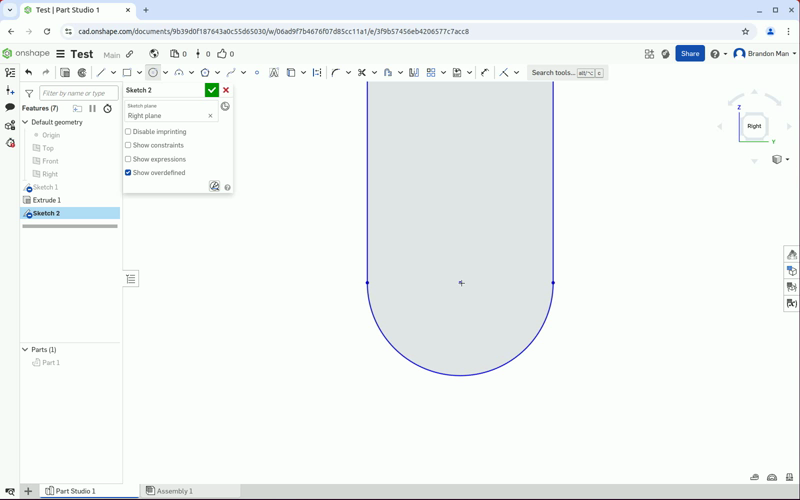
scroll(6)
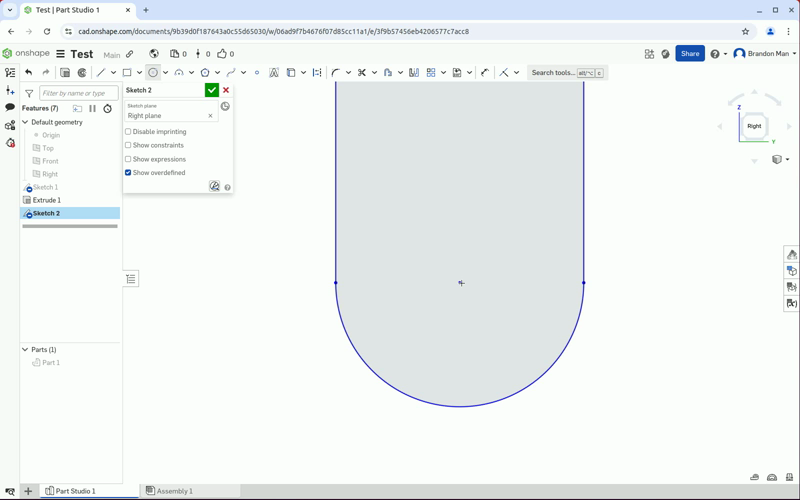
scroll(6)
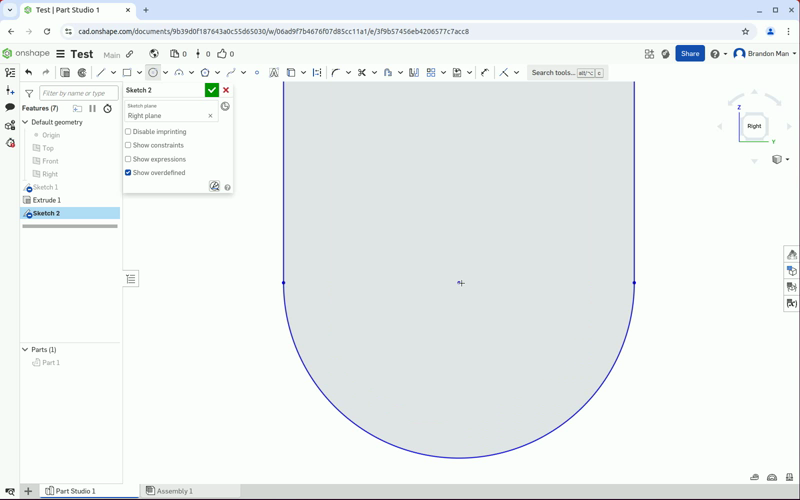
scroll(6)
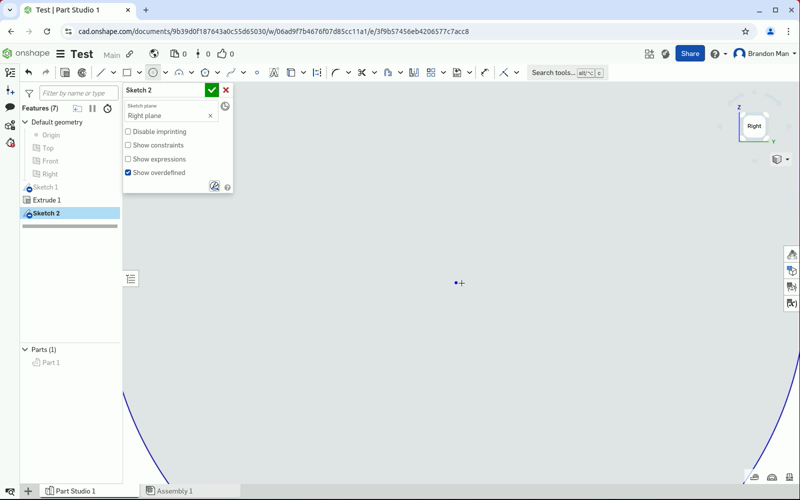
click(461, 282)
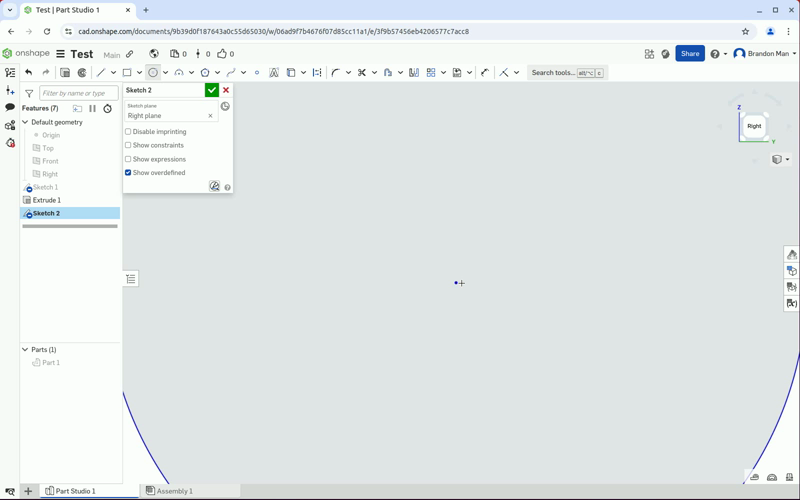
scroll(-6)
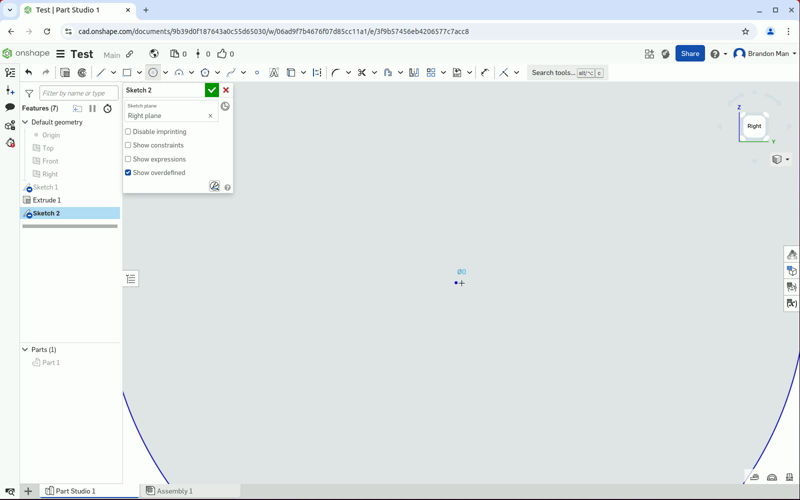
scroll(-6)
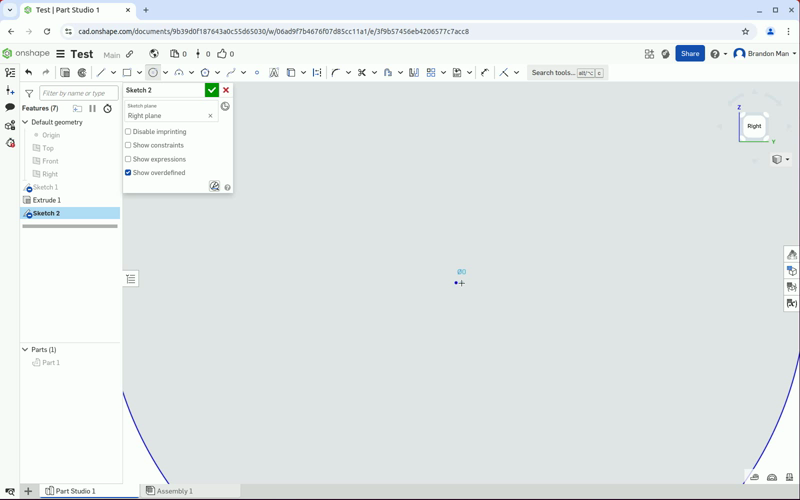
scroll(-6)
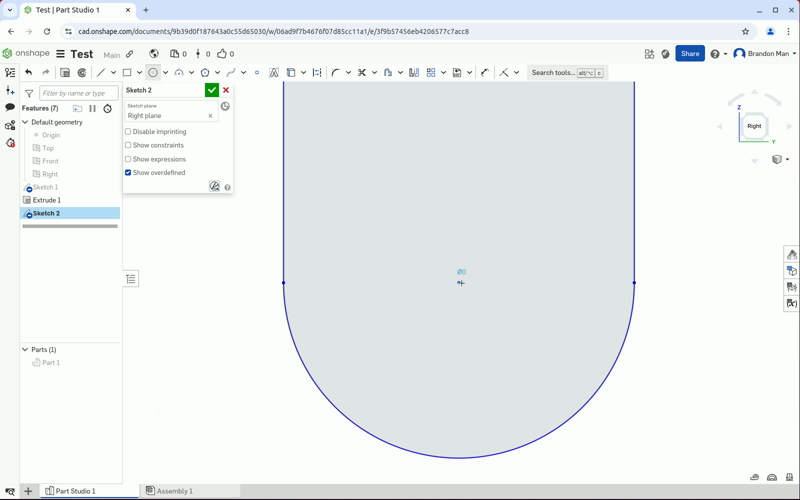
scroll(-6)
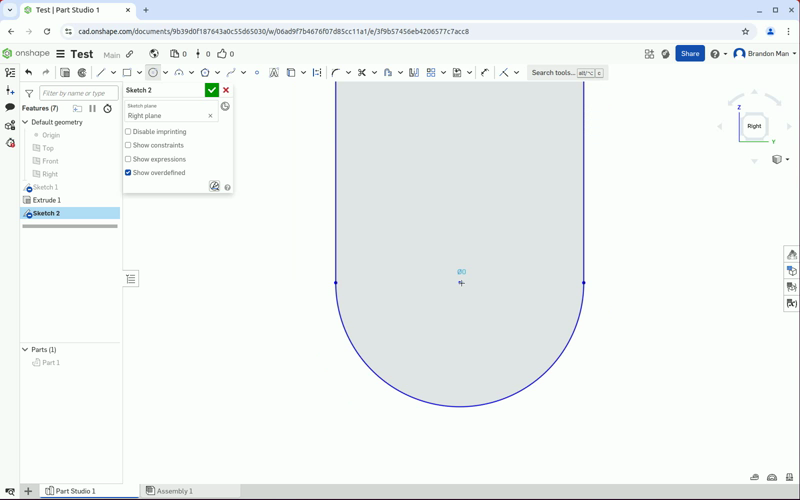
scroll(-6)
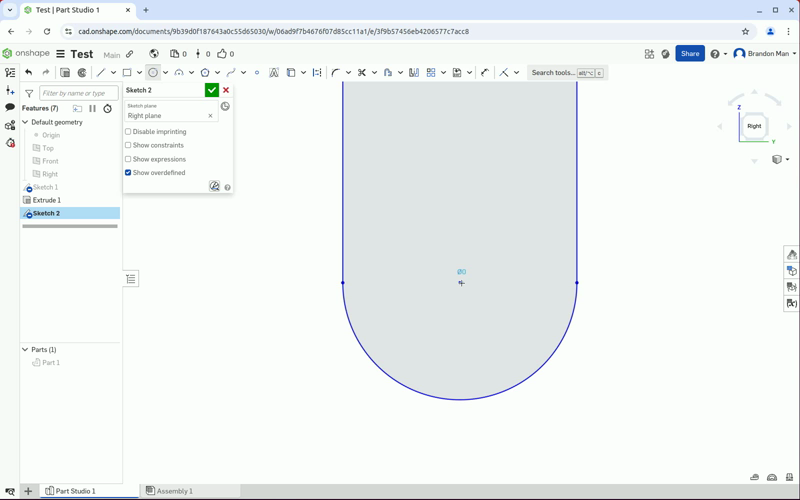
scroll(-6)
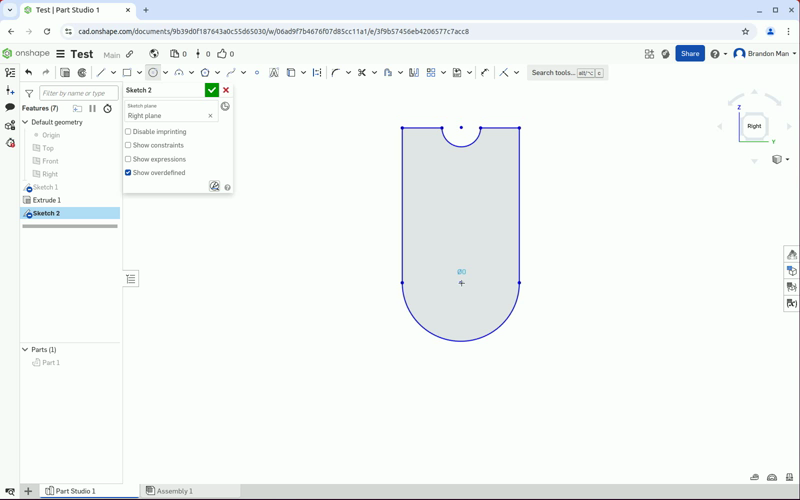
scroll(-6)
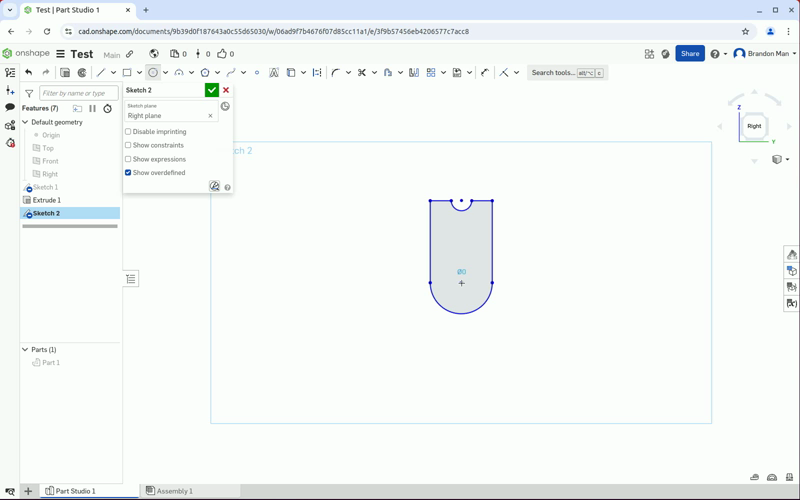
key_up(shift)
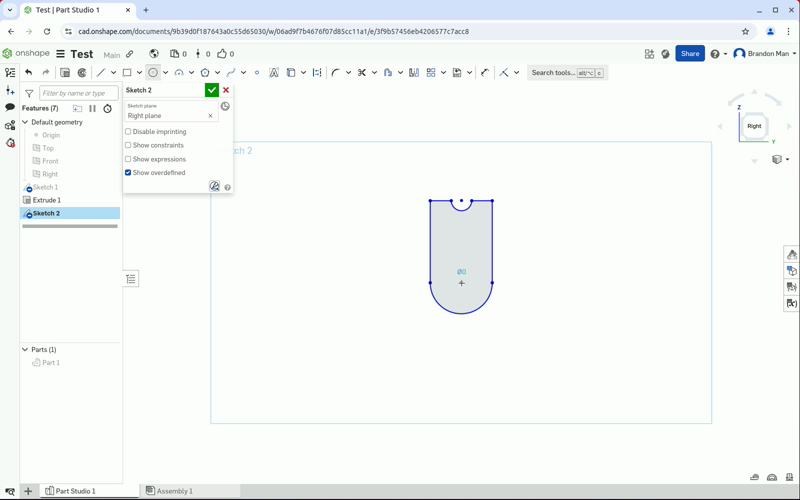
mouse_move(472, 282)
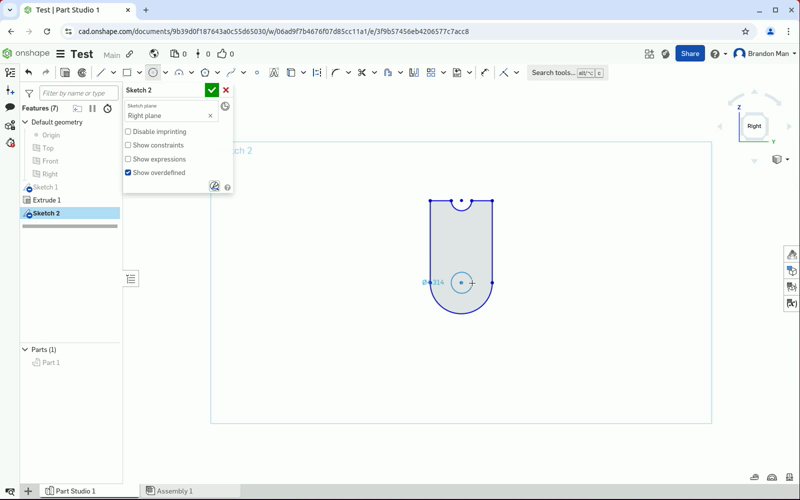
click(472, 282)
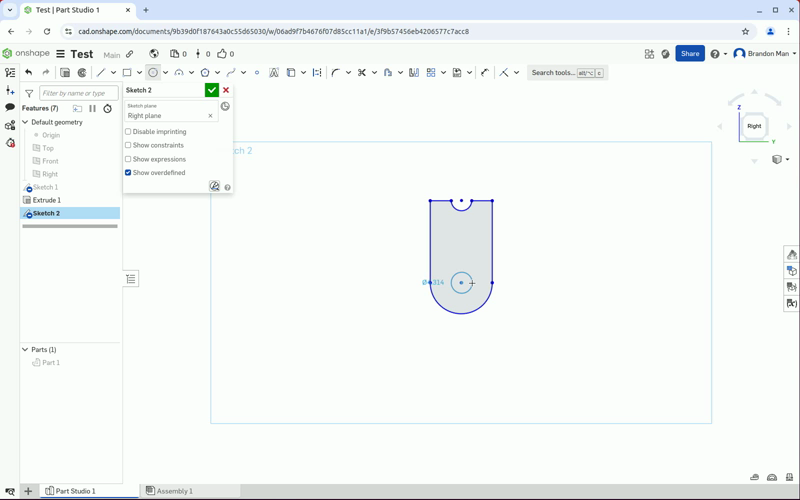
key(esc)
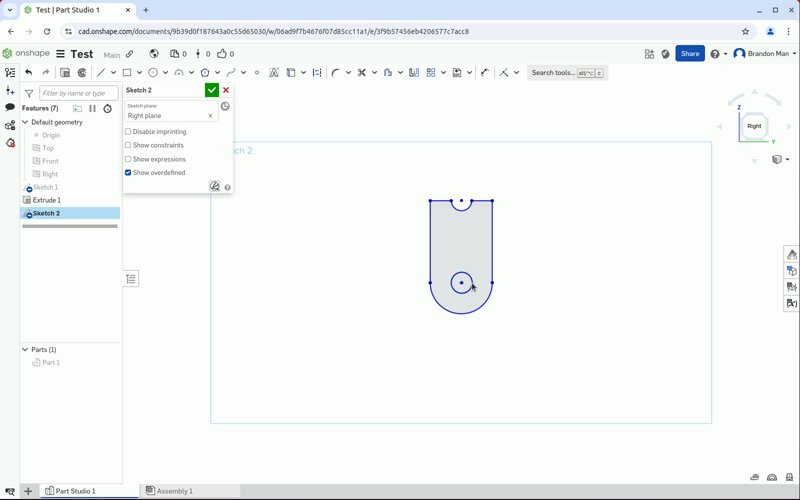
mouse_move(445, 211)
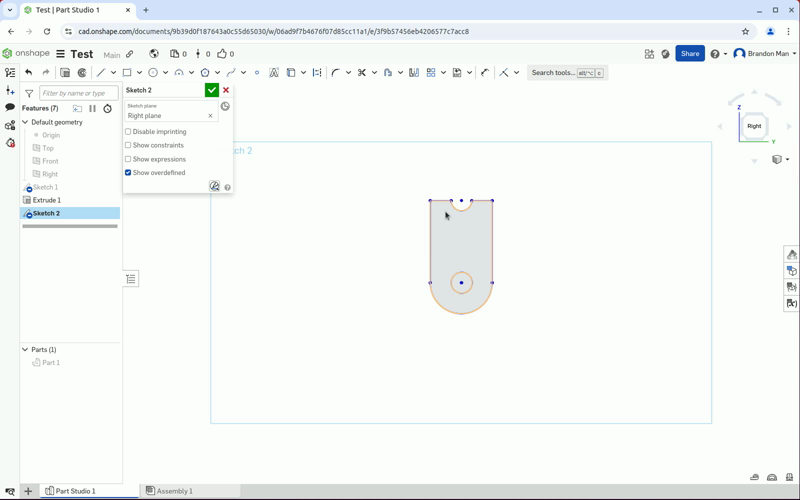
click(445, 211)
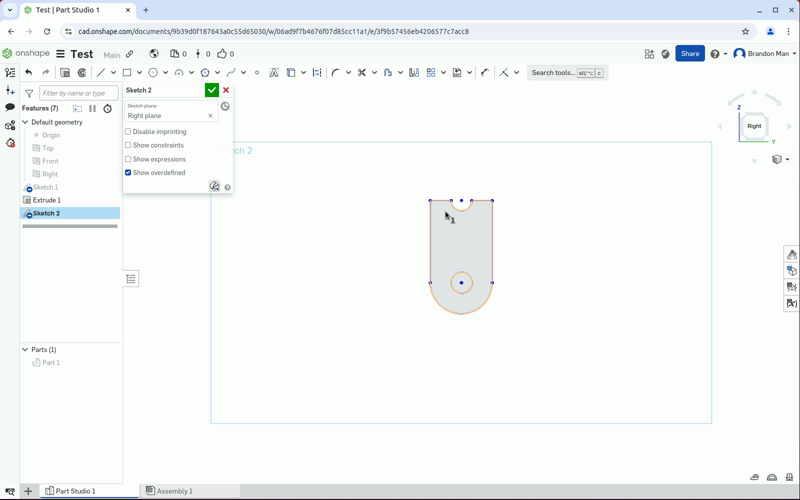
mouse_move(73, 352)
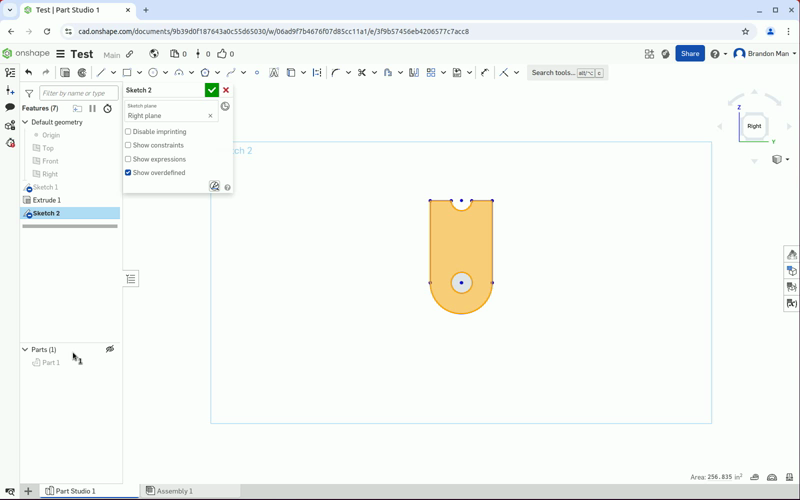
key(shift+y)
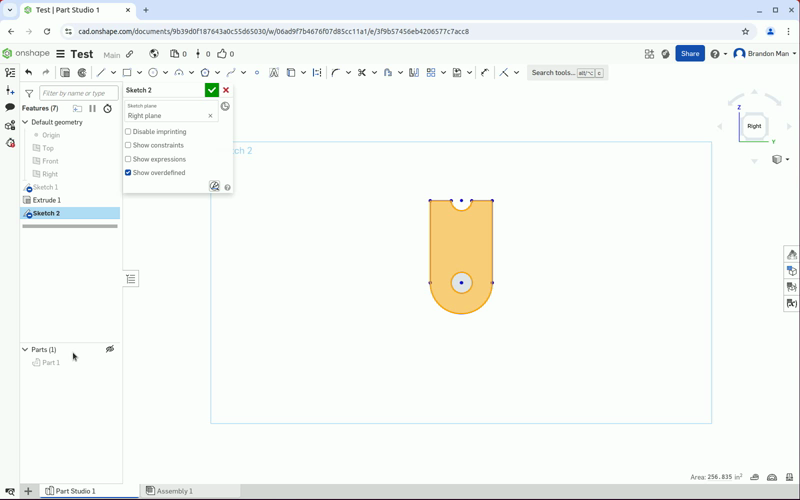
key(shift+e)
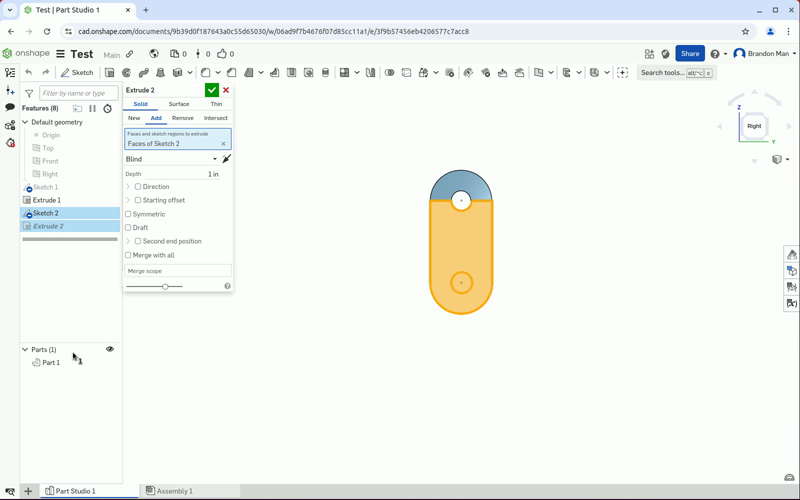
mouse_move(143, 106)
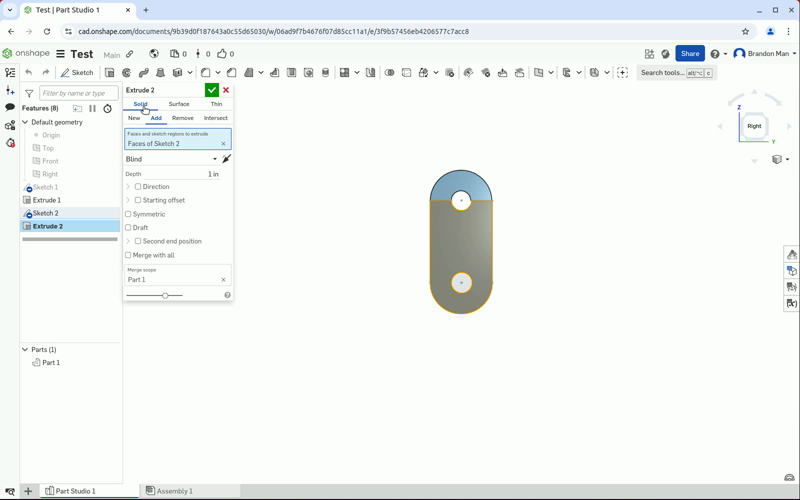
click(143, 106)
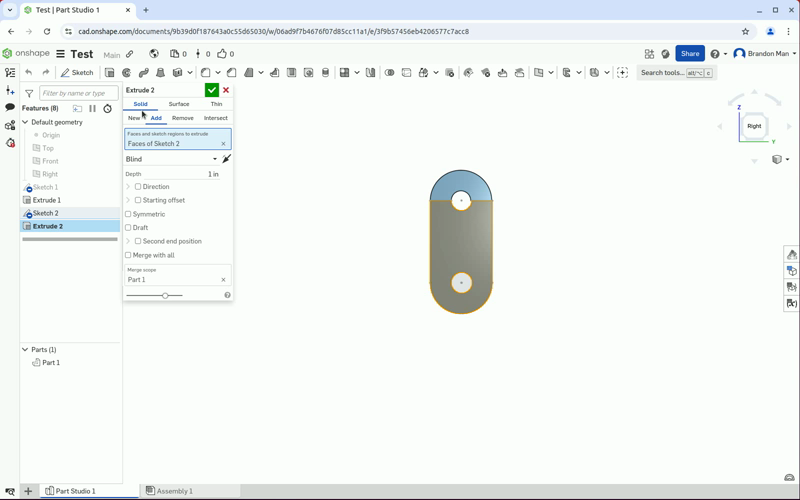
mouse_move(137, 120)
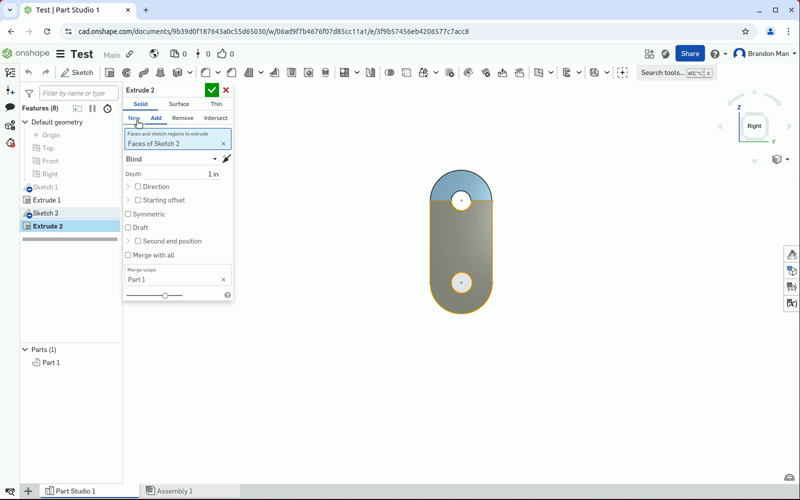
click(137, 120)
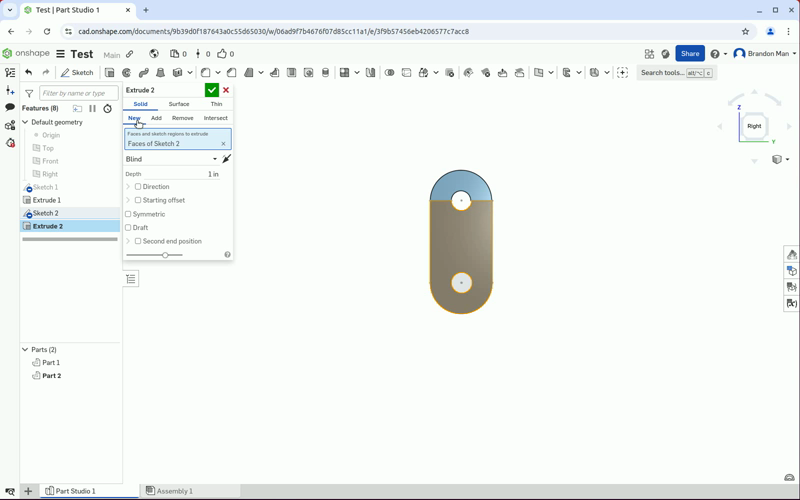
key(tab, 4)
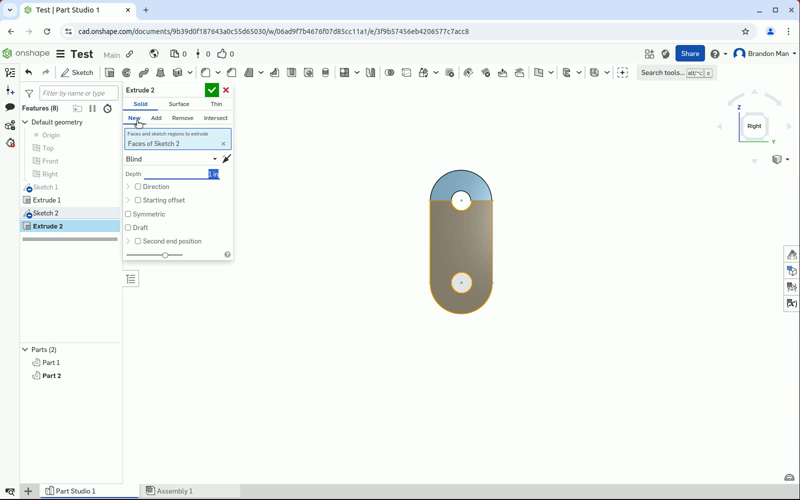
text(4.092)
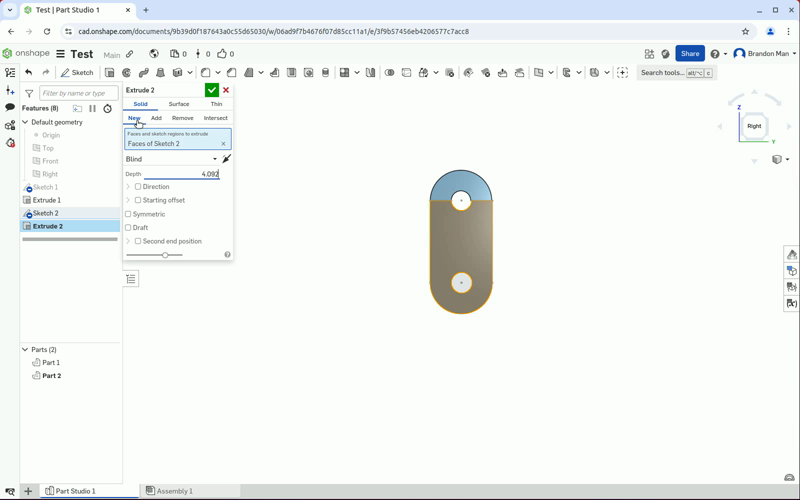
key(enter)
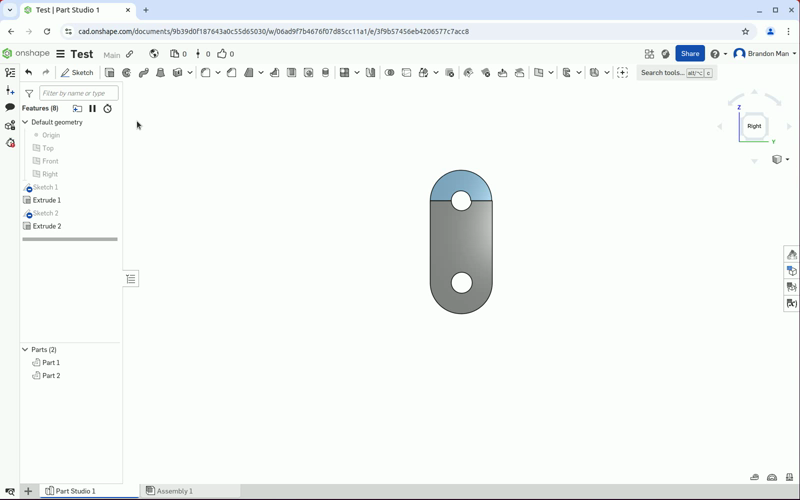
key(shift+h)
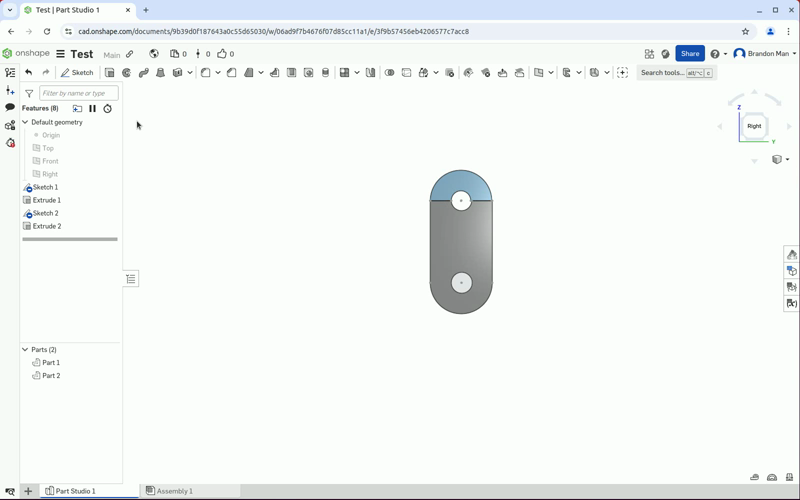
key(shift+h)
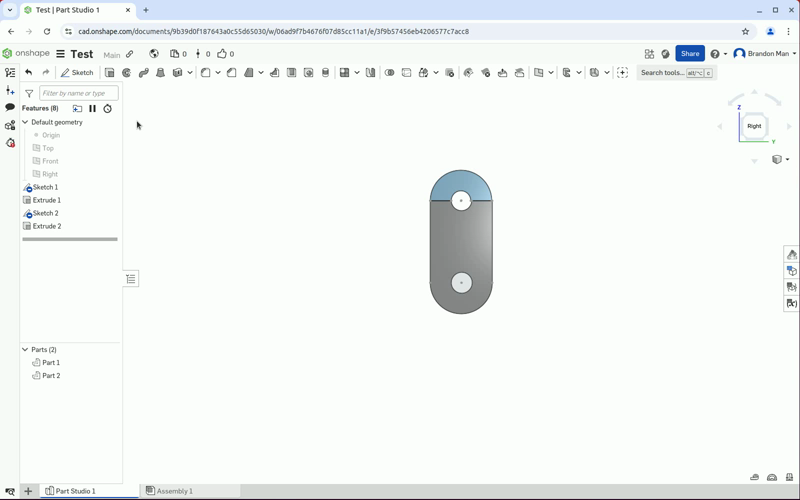
key(shift+7)
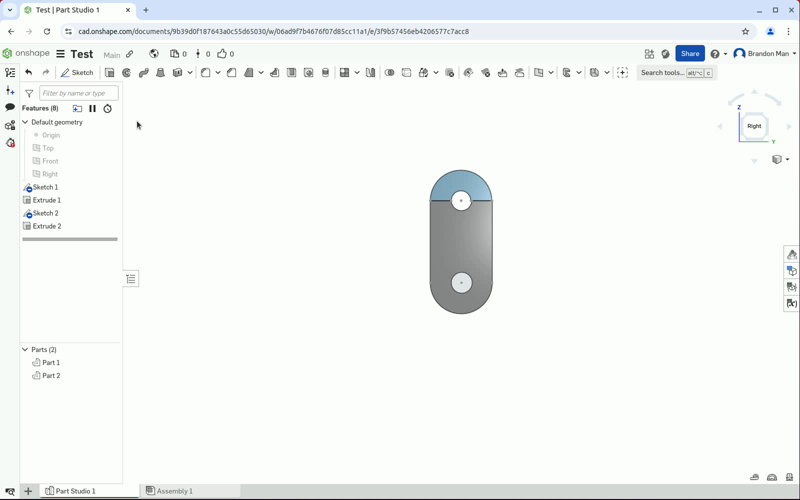
key(right, 2)
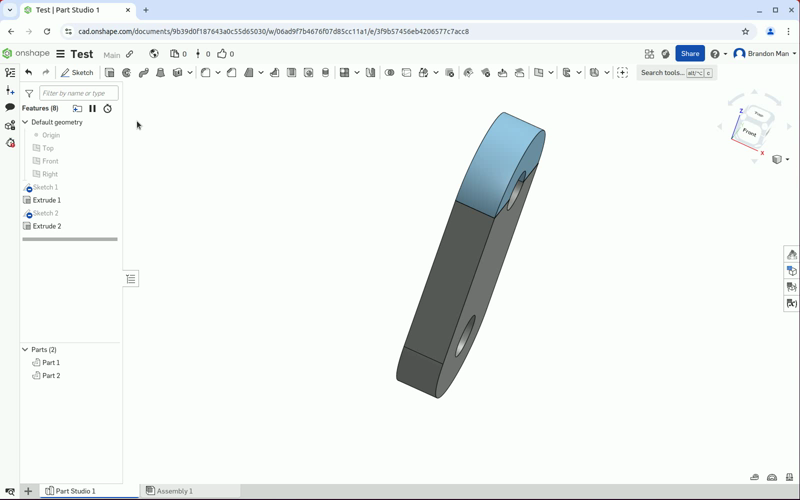
key(down, 2)
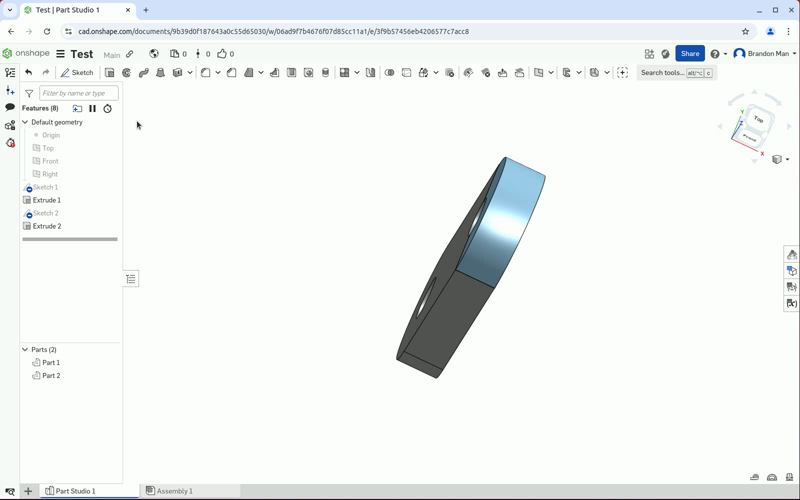
key(up, 2)
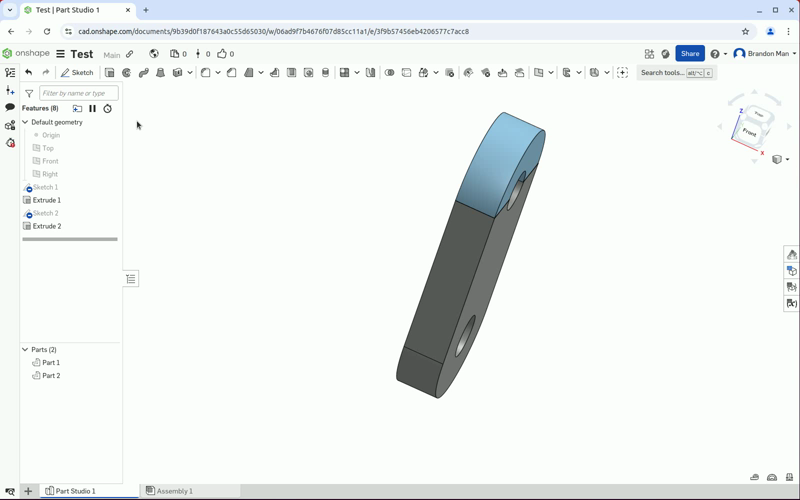
key(left, 2)
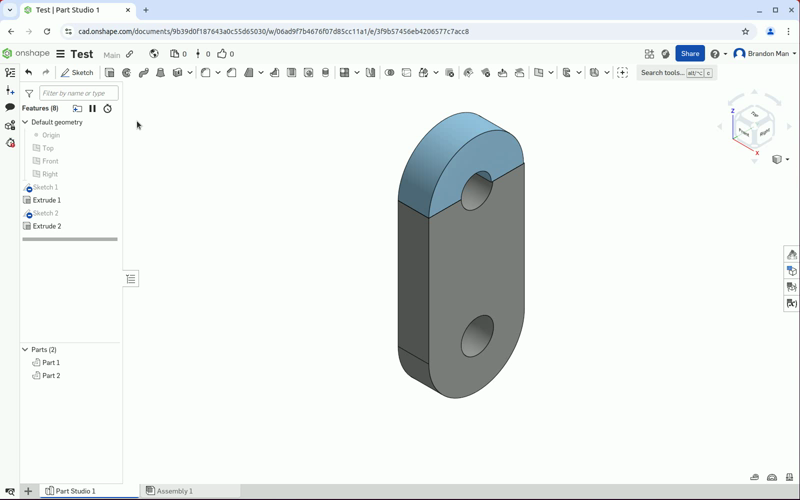
mouse_move(73, 189)
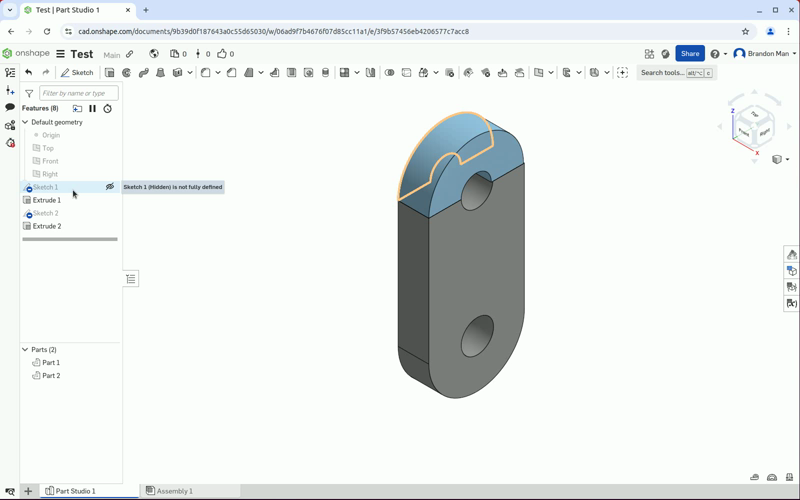
click(73, 189)